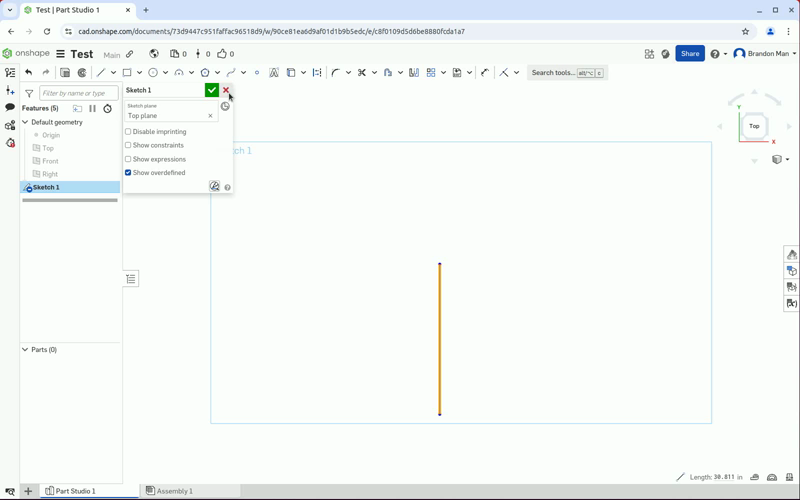
key(shift+h)
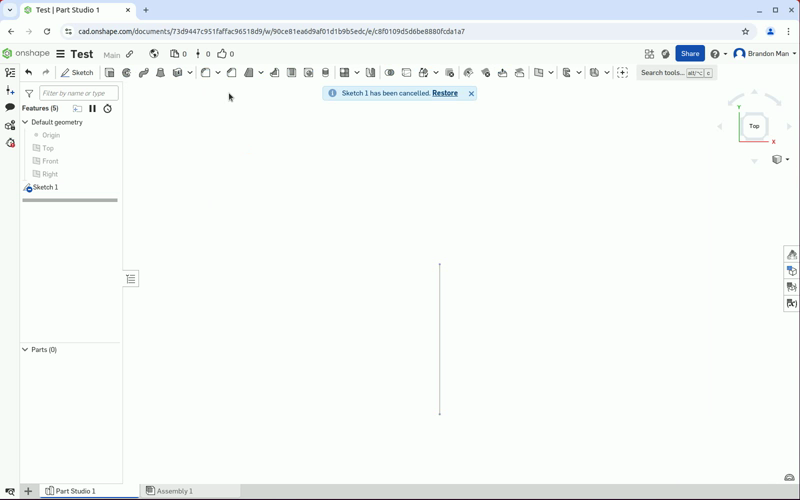
mouse_move(73, 352)
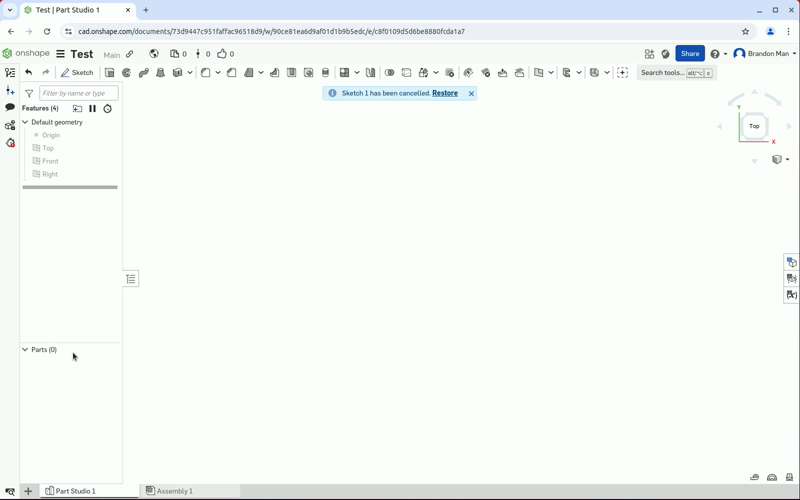
key(y)
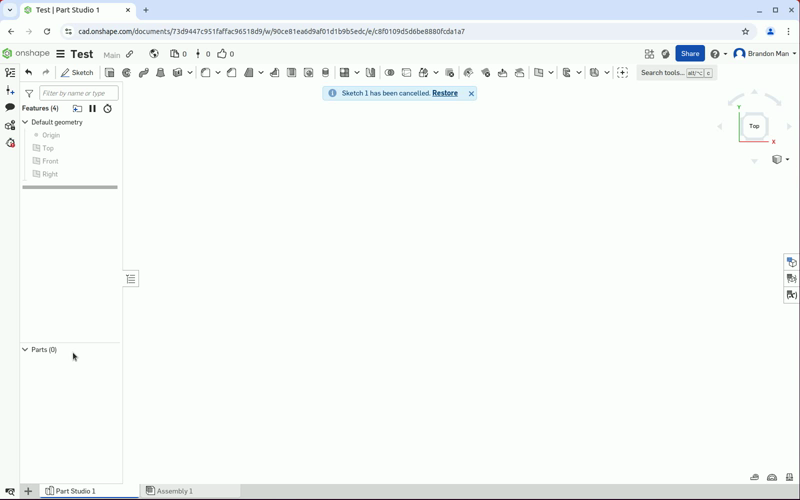
key(shift+p)
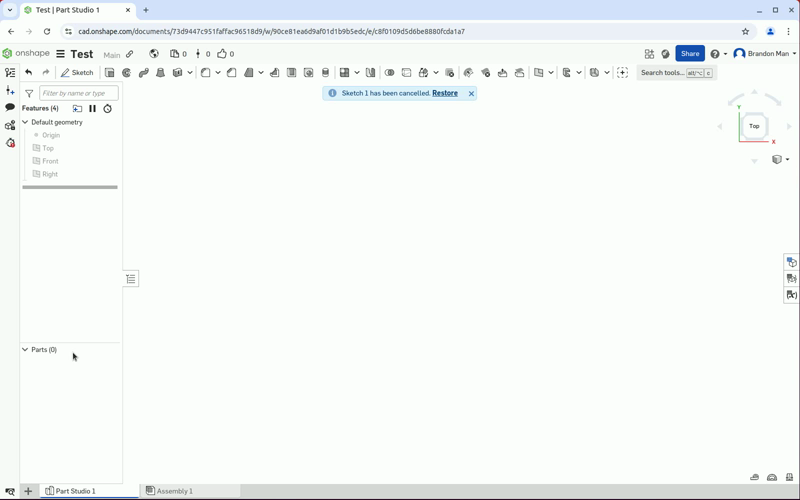
key(space)
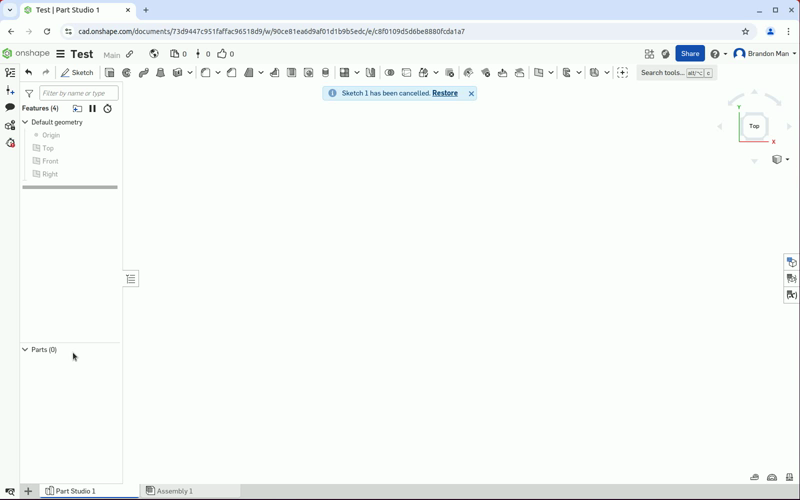
key_down(shift)
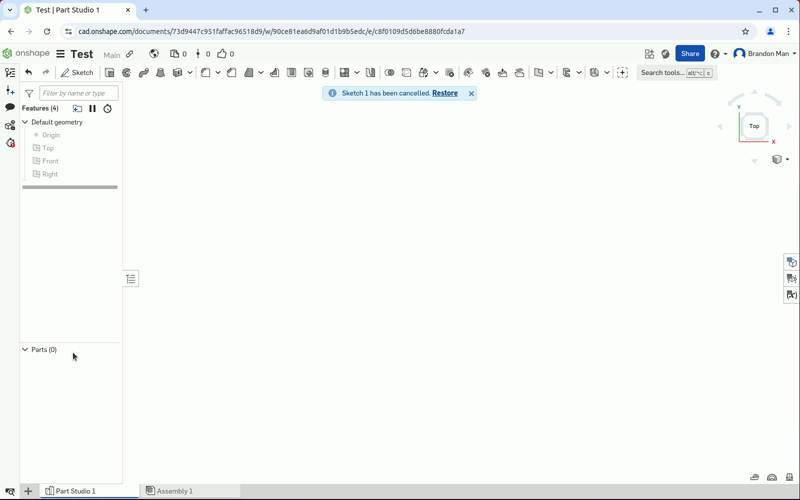
key(up)
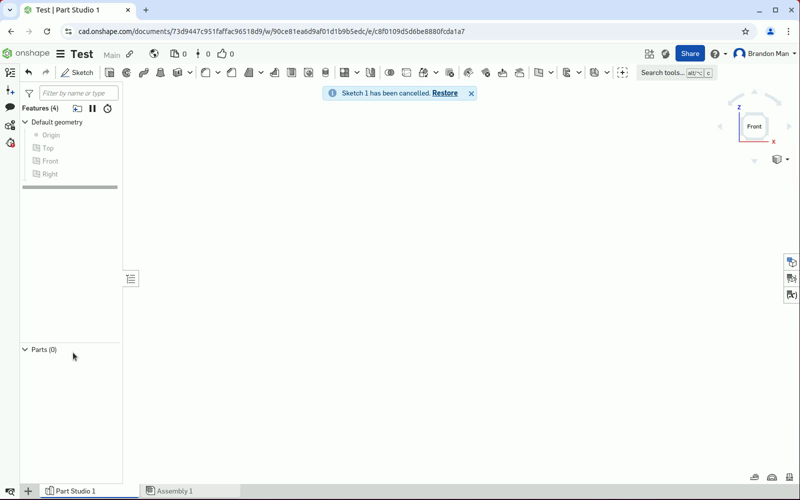
key_up(shift)
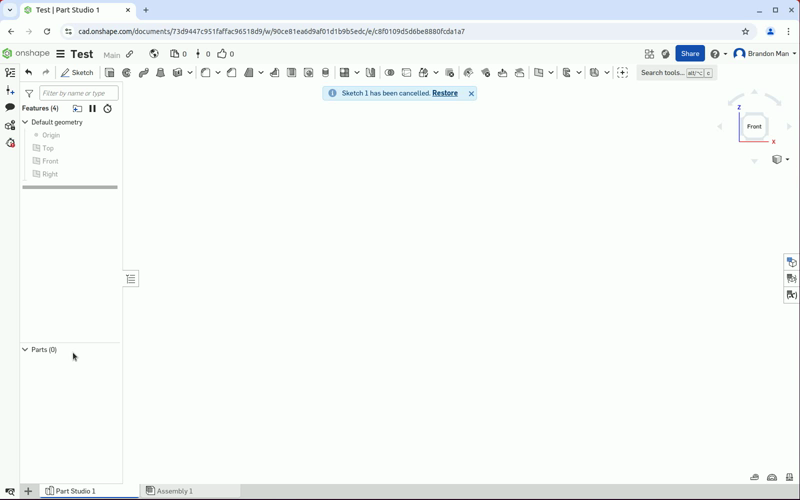
mouse_move(73, 352)
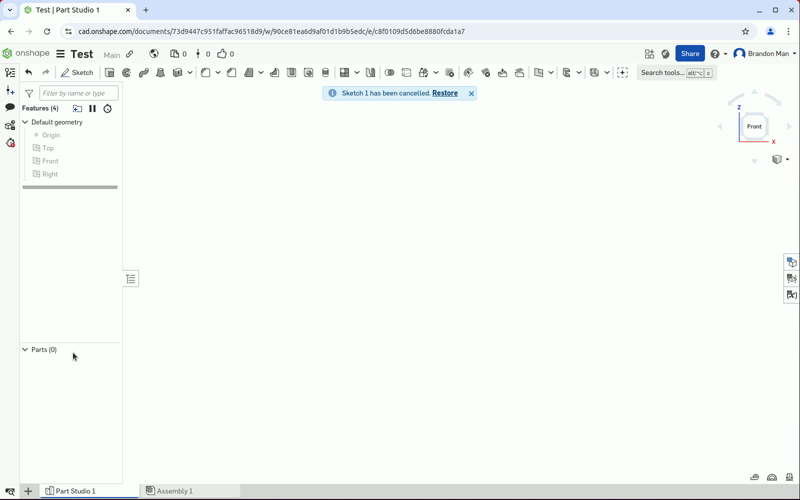
key(shift+y)
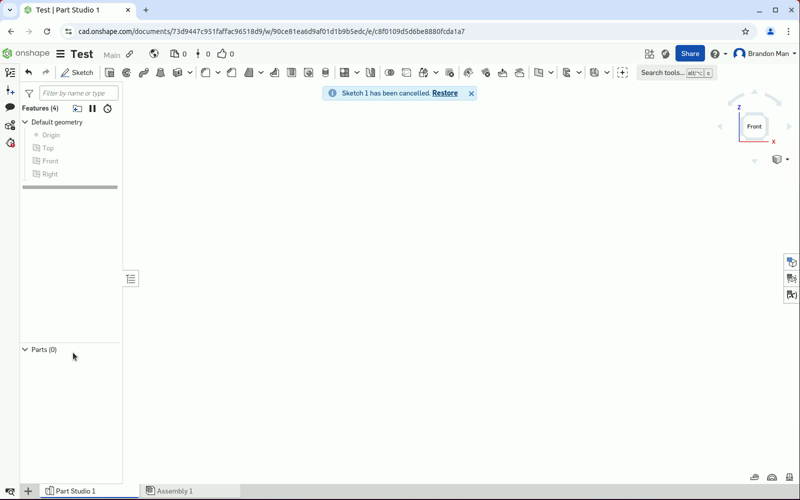
key(shift+s)
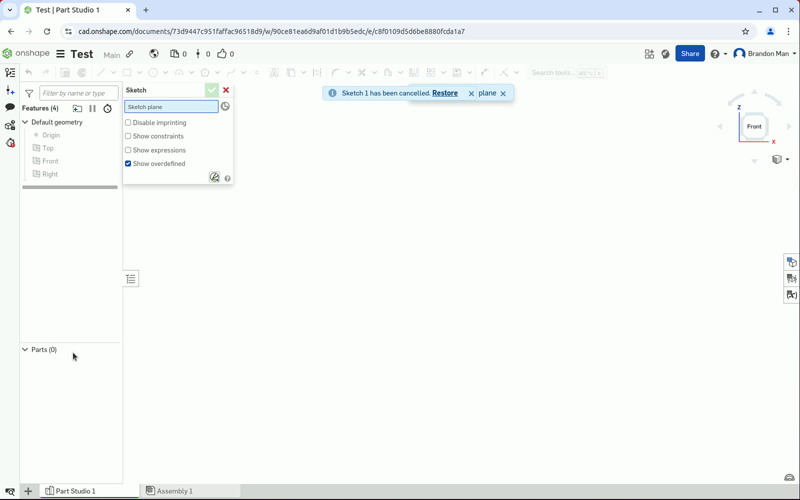
mouse_move(73, 163)
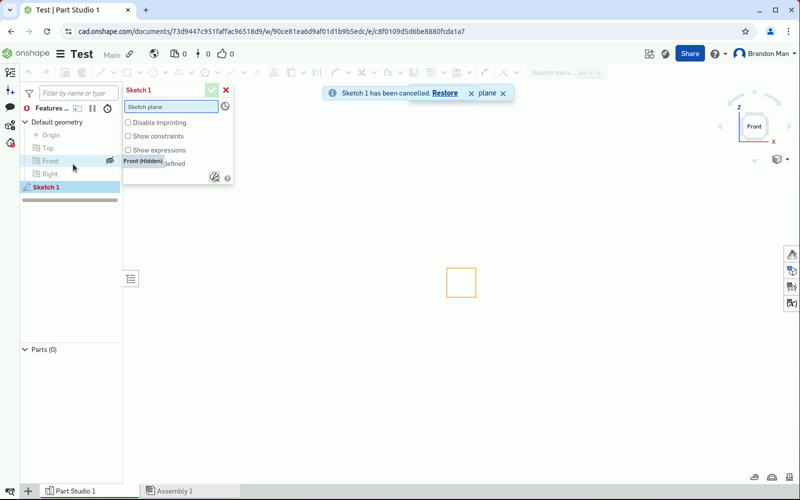
click(73, 163)
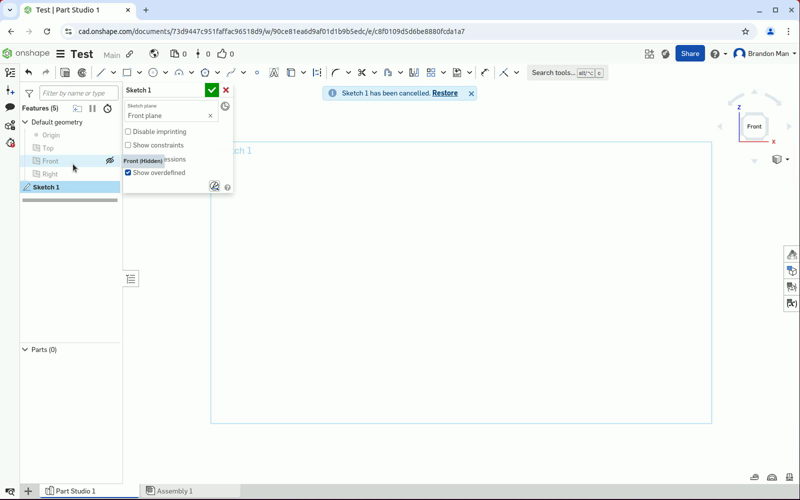
mouse_move(73, 352)
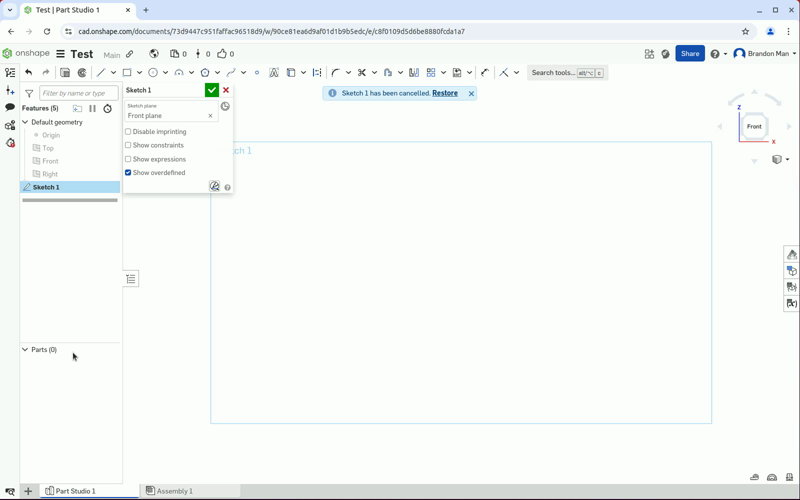
key(y)
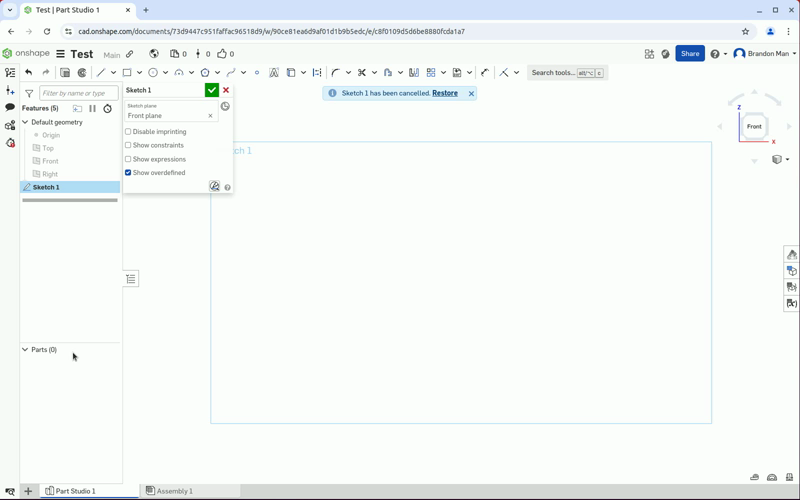
key(l)
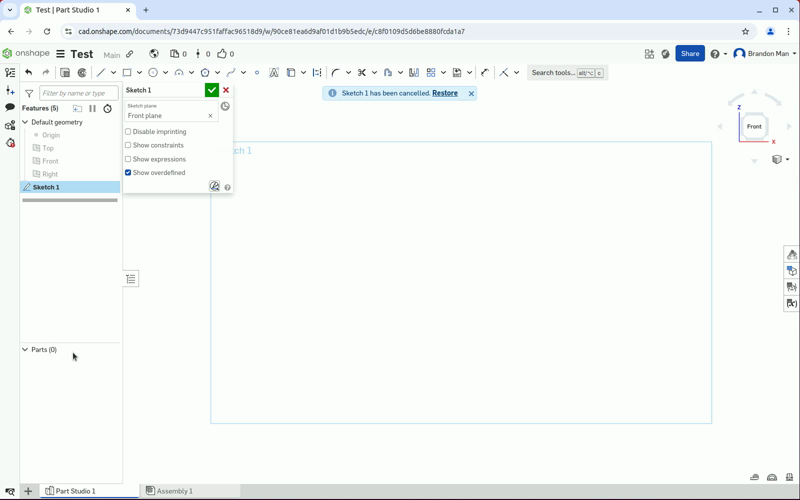
key_down(shift)
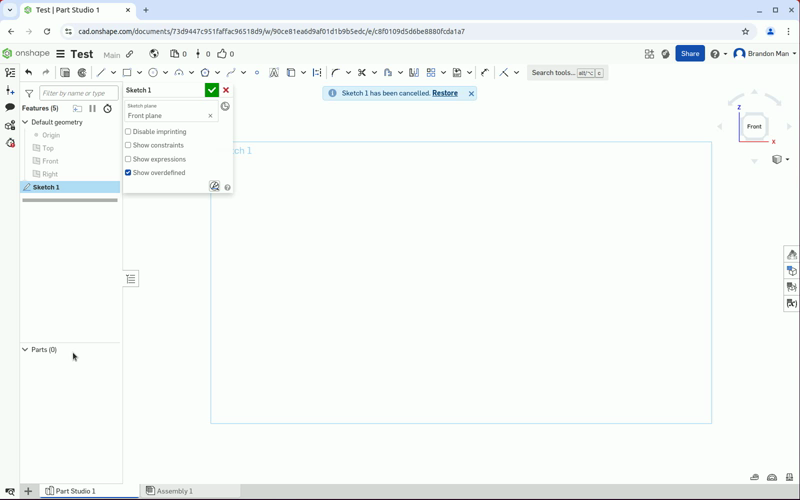
mouse_move(348, 305)
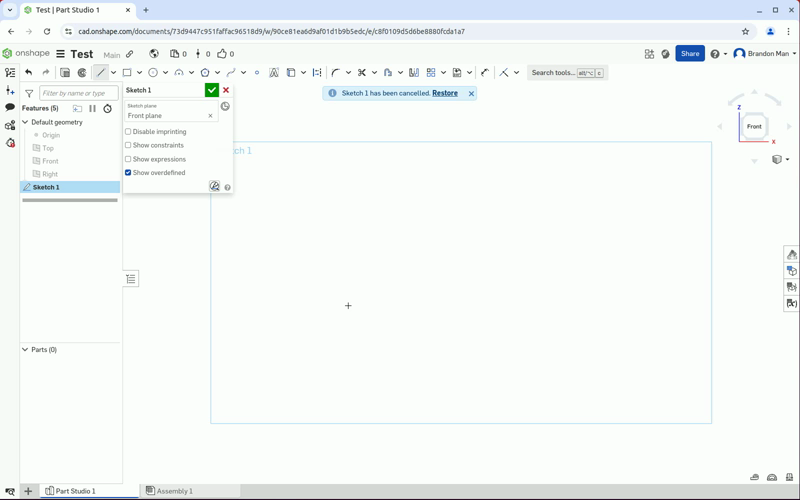
click(348, 305)
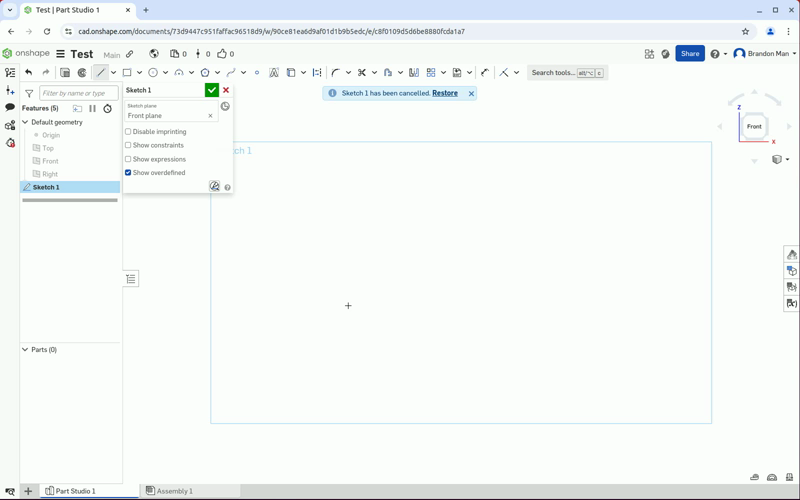
key_up(shift)
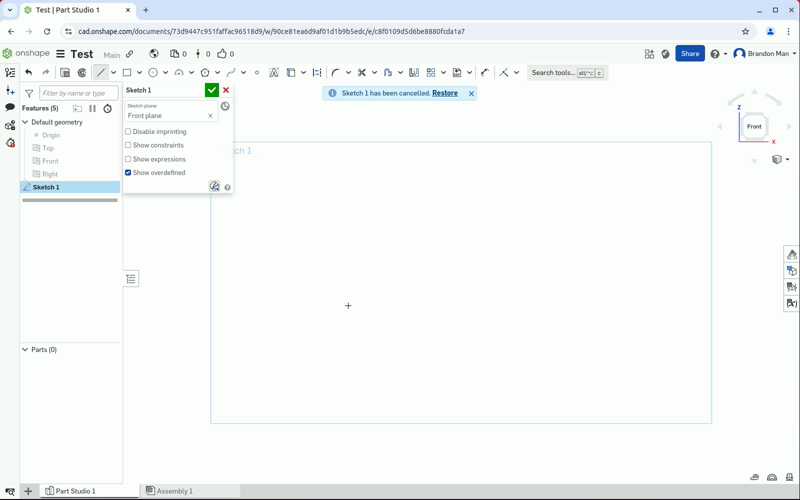
key_down(shift)
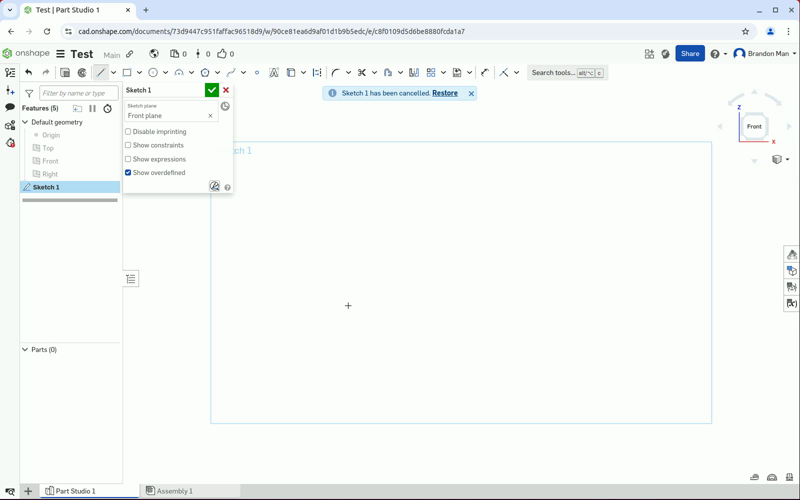
mouse_move(507, 305)
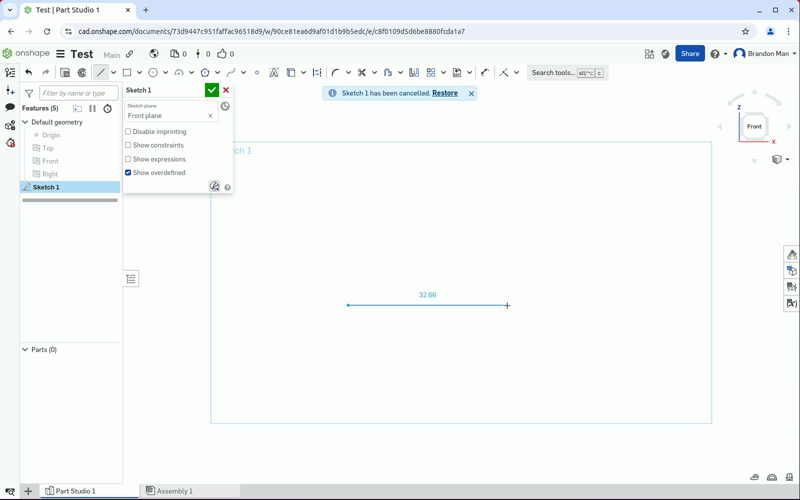
click(507, 305)
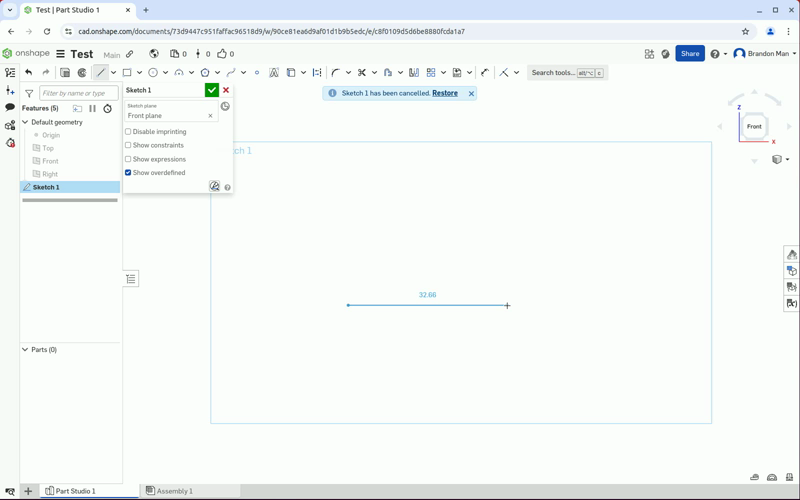
key_up(shift)
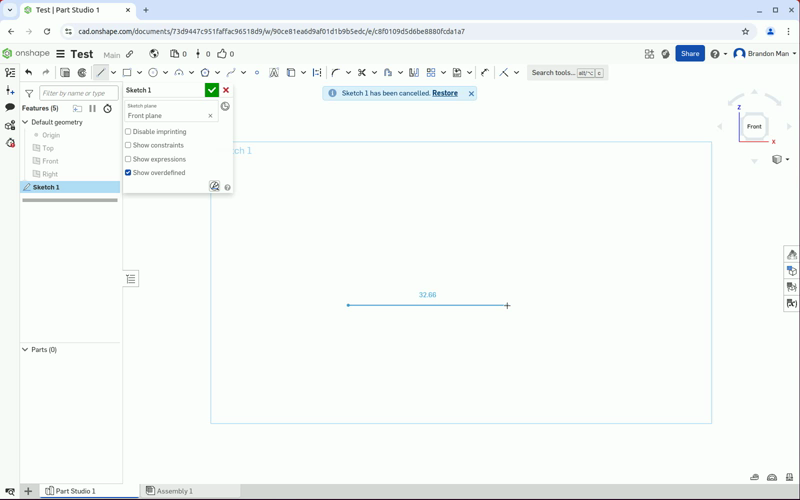
key_down(shift)
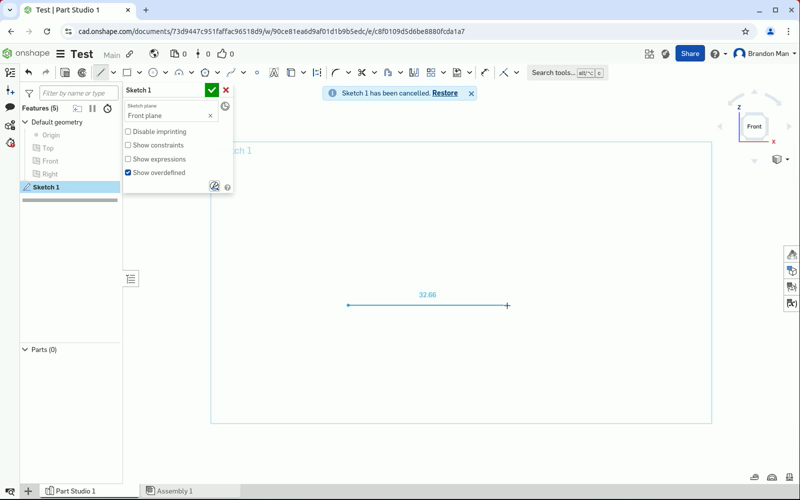
mouse_move(537, 305)
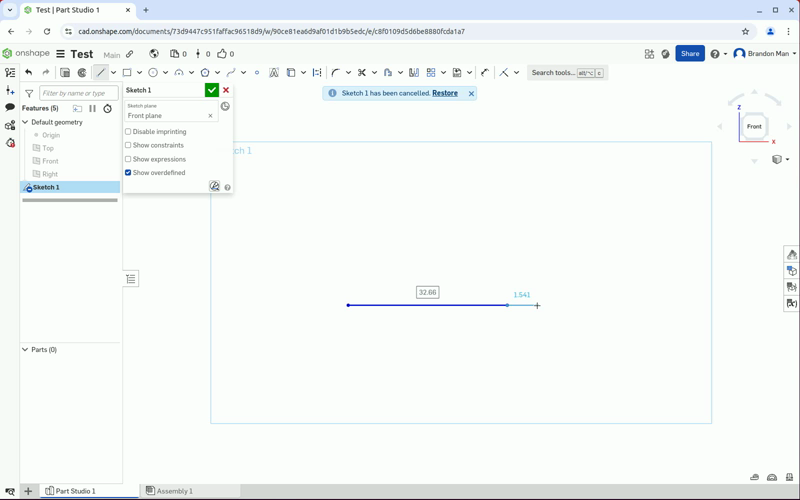
mouse_move(507, 295)
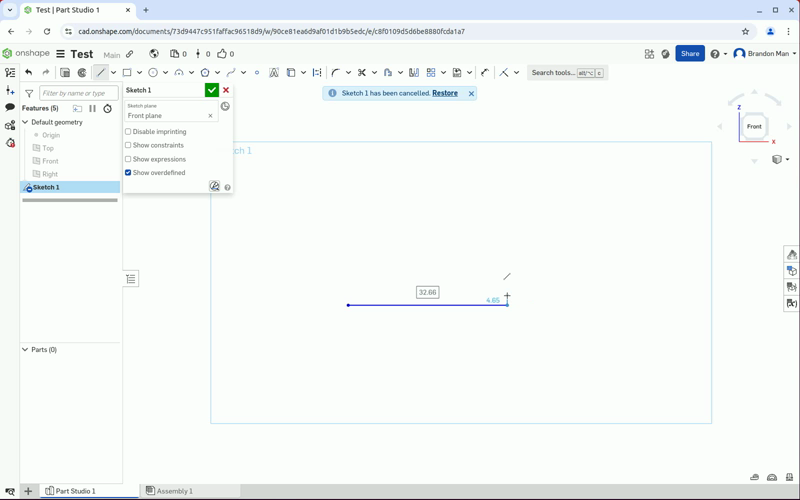
click(507, 295)
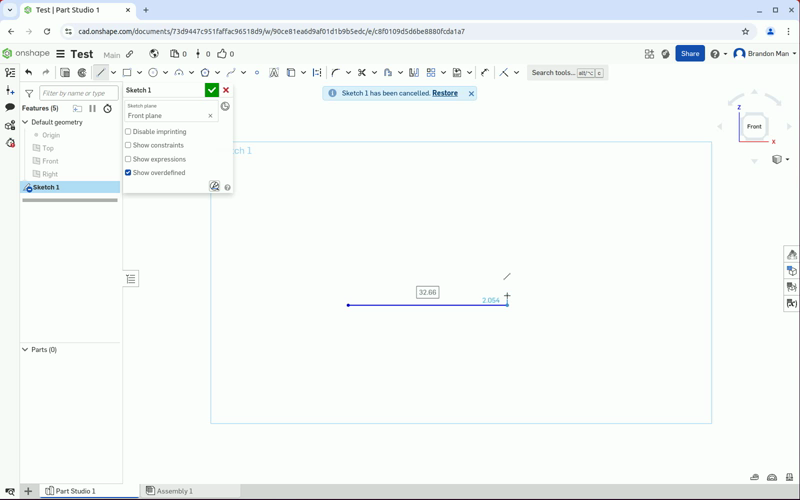
key_up(shift)
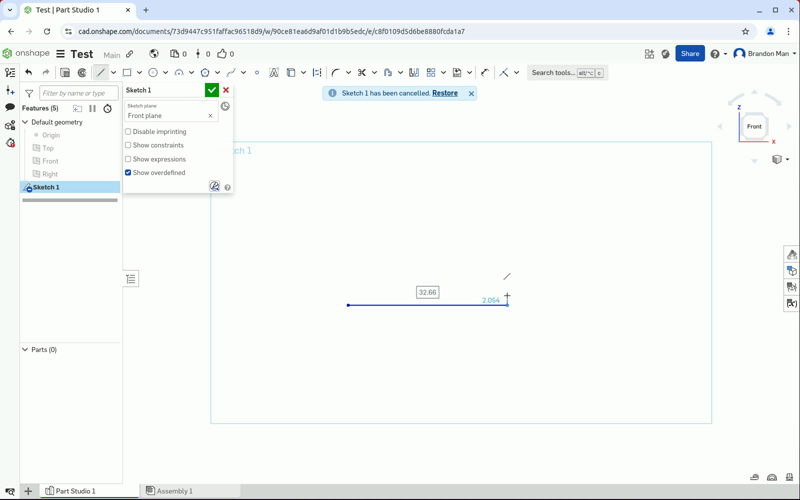
key_down(shift)
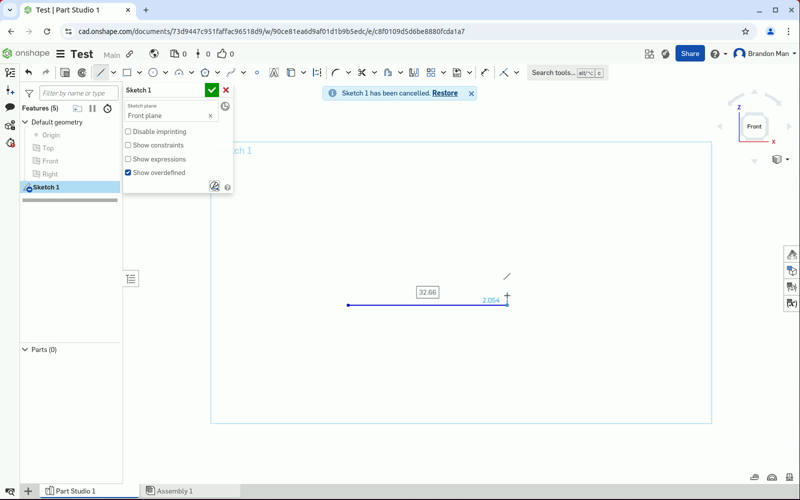
mouse_move(348, 295)
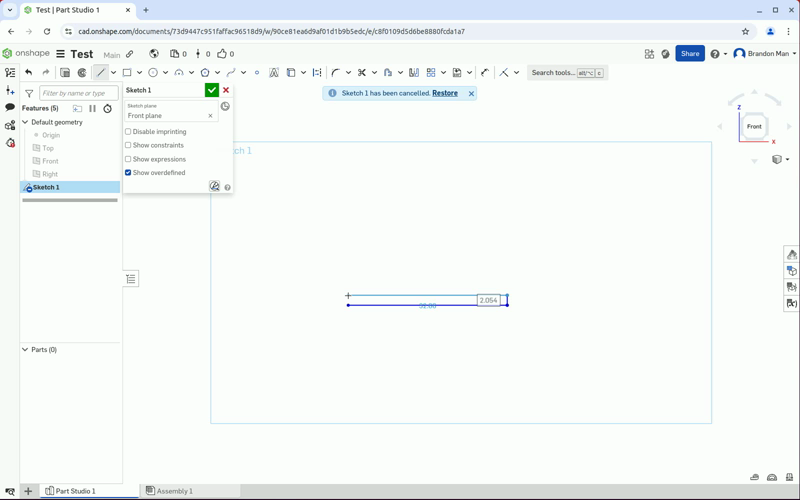
click(348, 295)
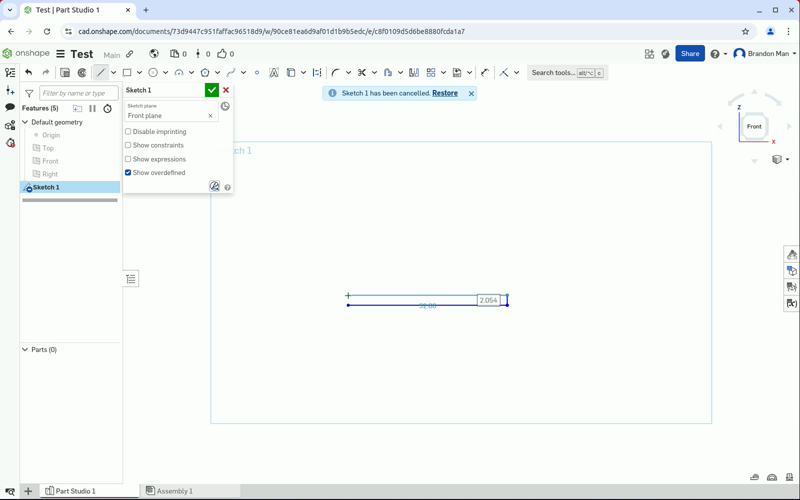
key_up(shift)
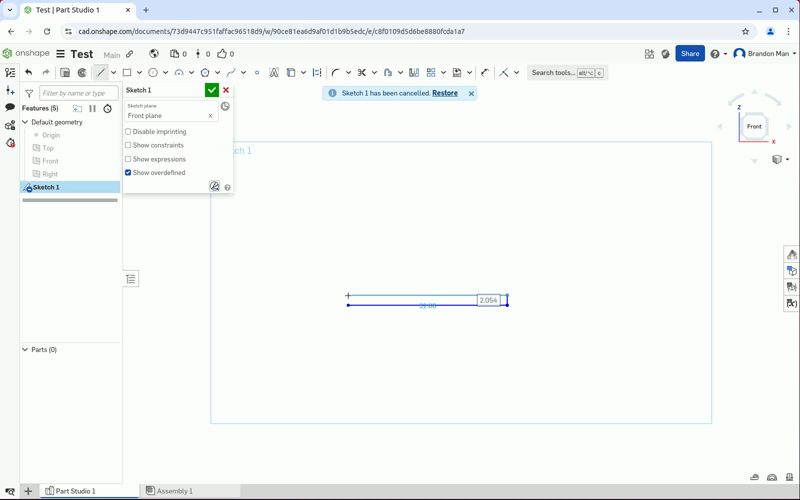
mouse_move(378, 295)
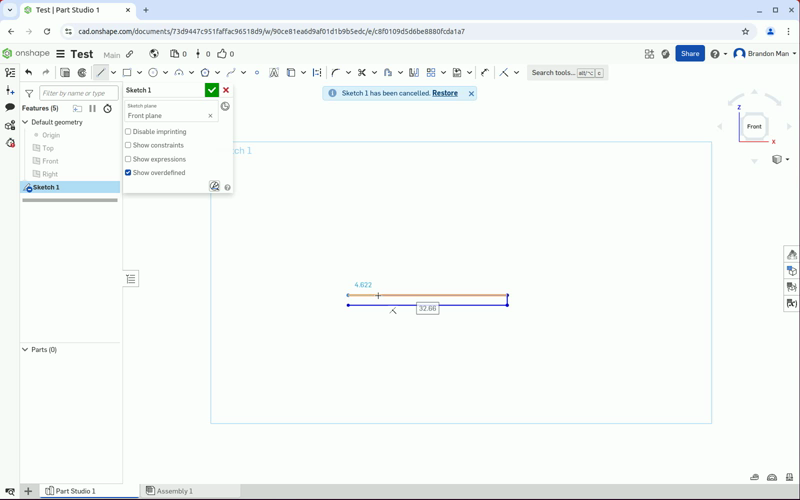
key_down(shift)
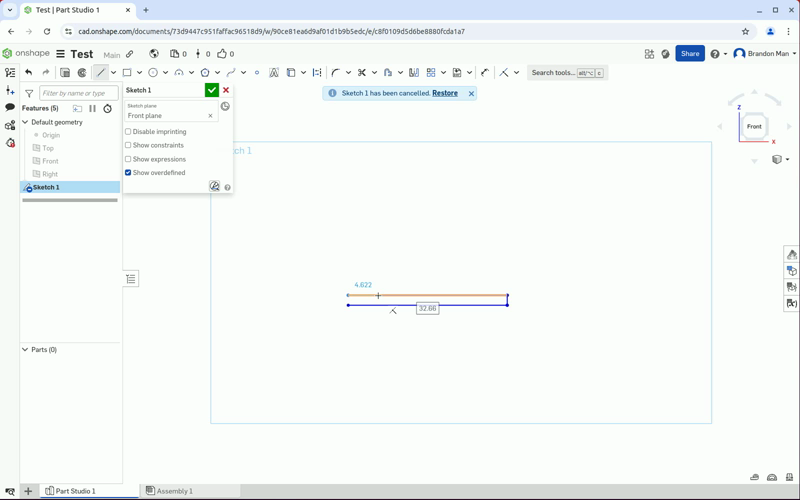
mouse_move(348, 305)
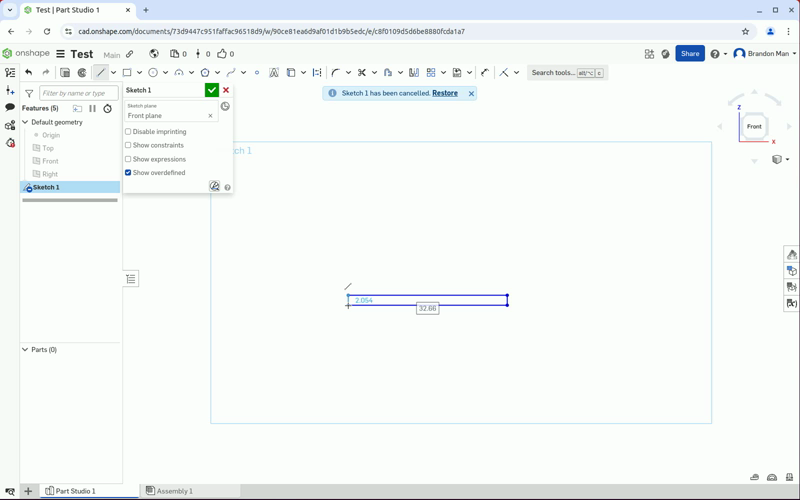
key_up(shift)
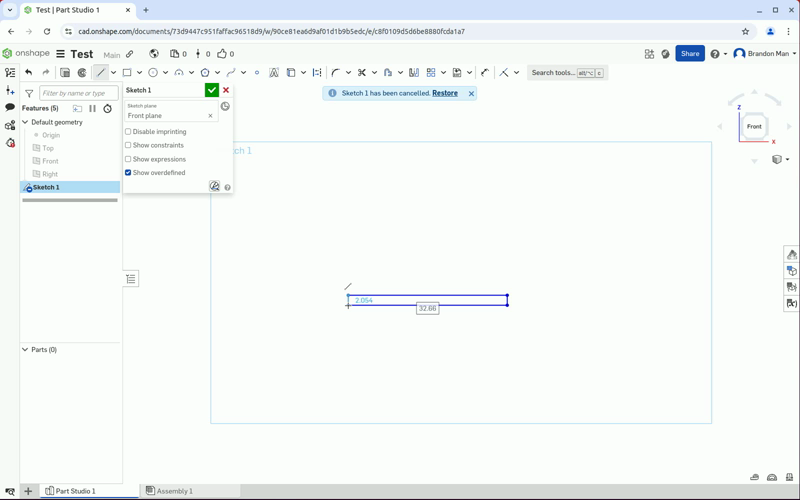
click(348, 305)
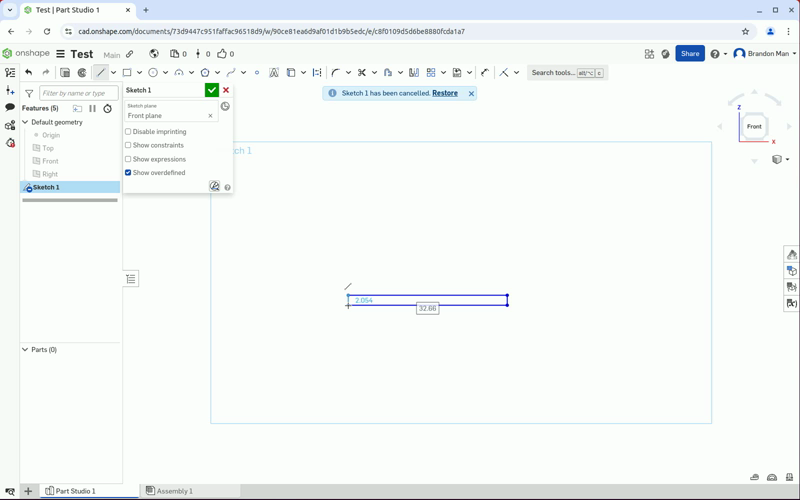
key(esc)
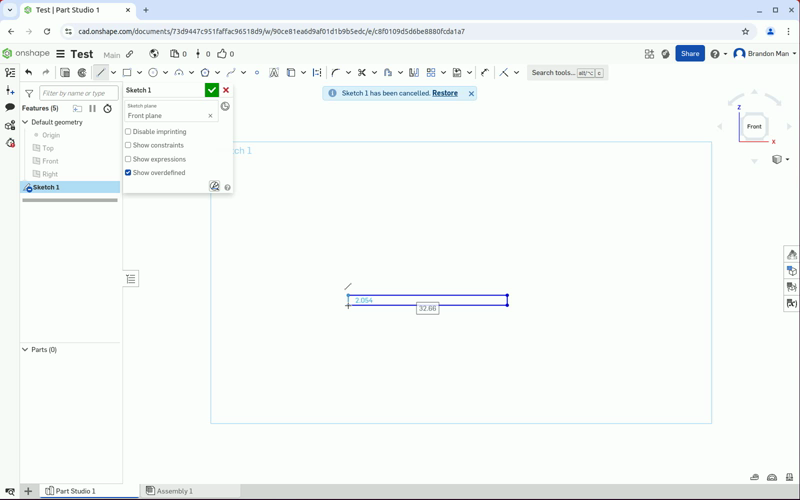
mouse_move(386, 297)
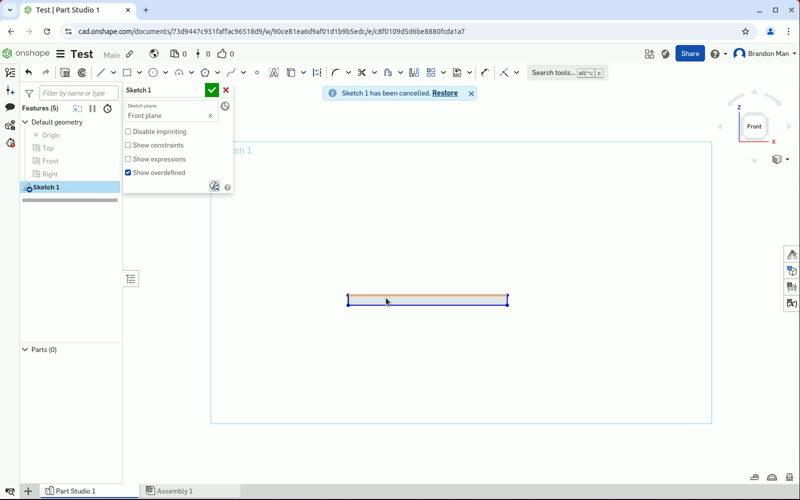
scroll(6)
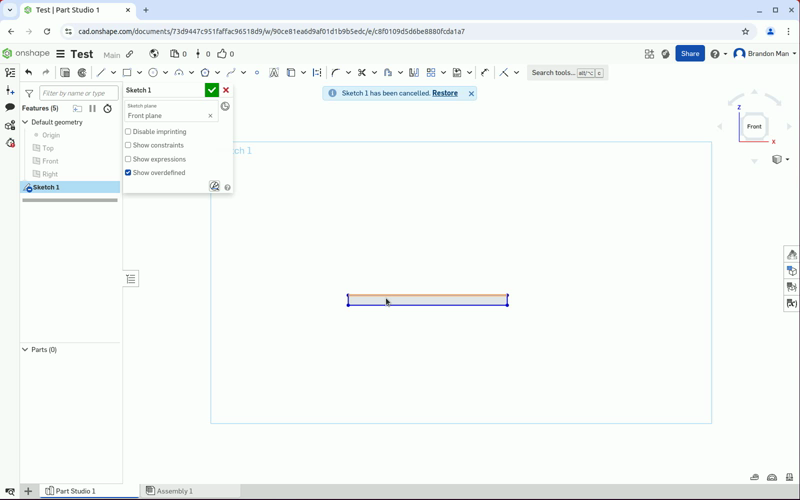
scroll(6)
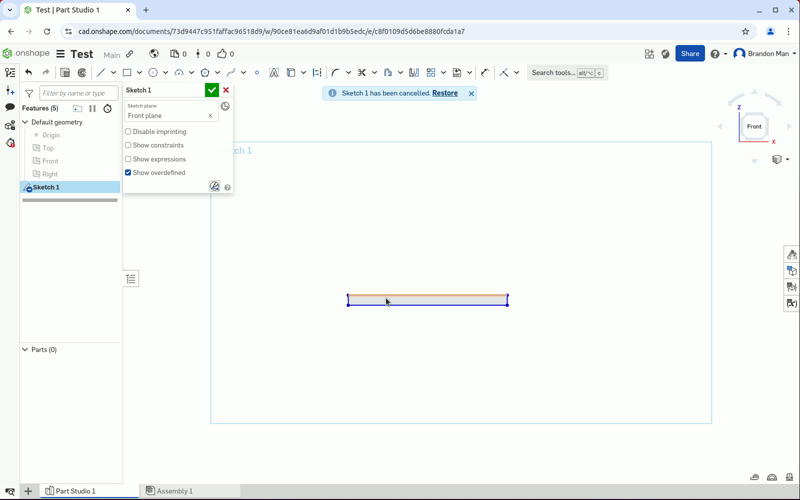
scroll(6)
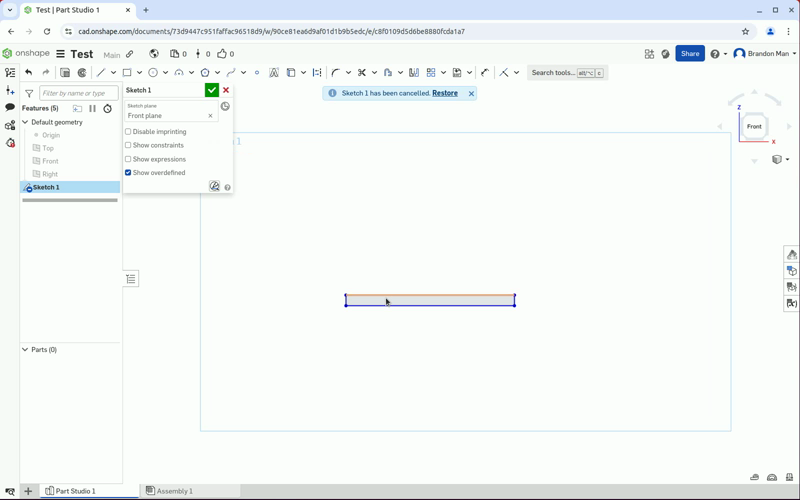
scroll(6)
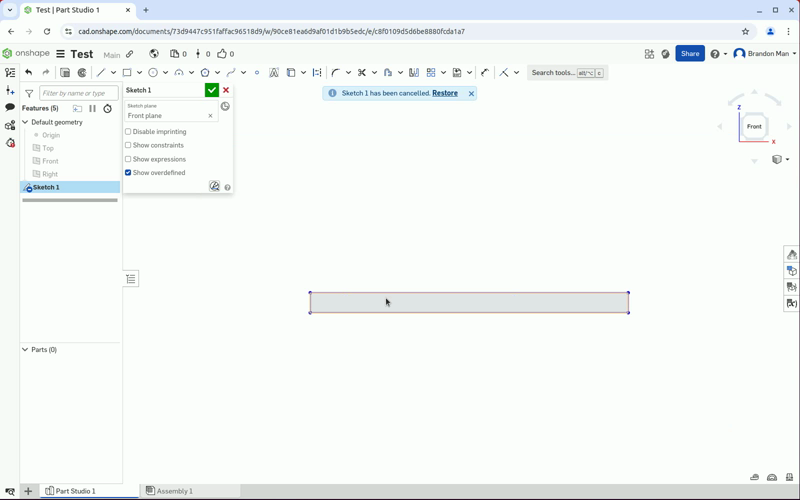
scroll(6)
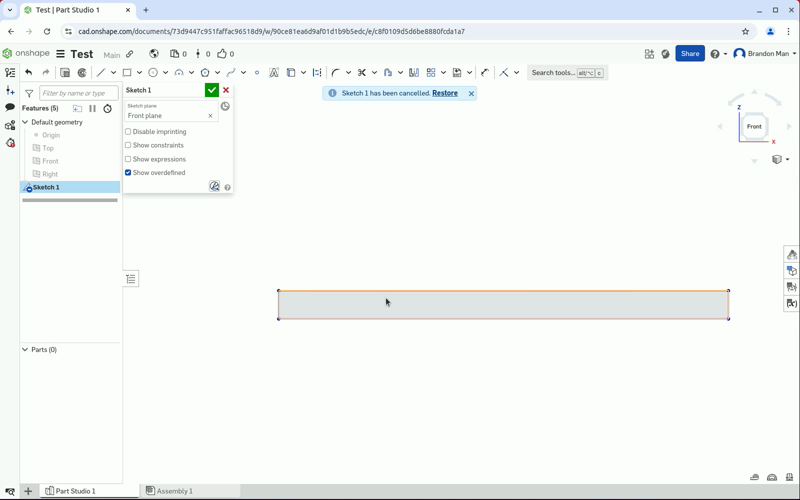
scroll(6)
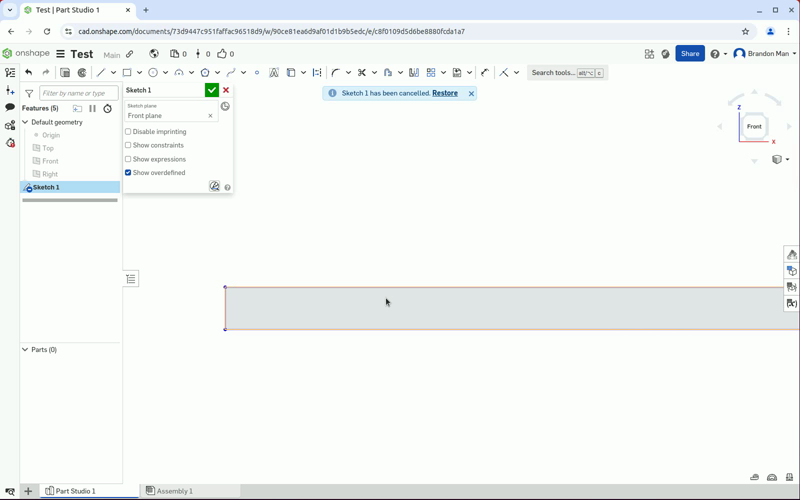
scroll(6)
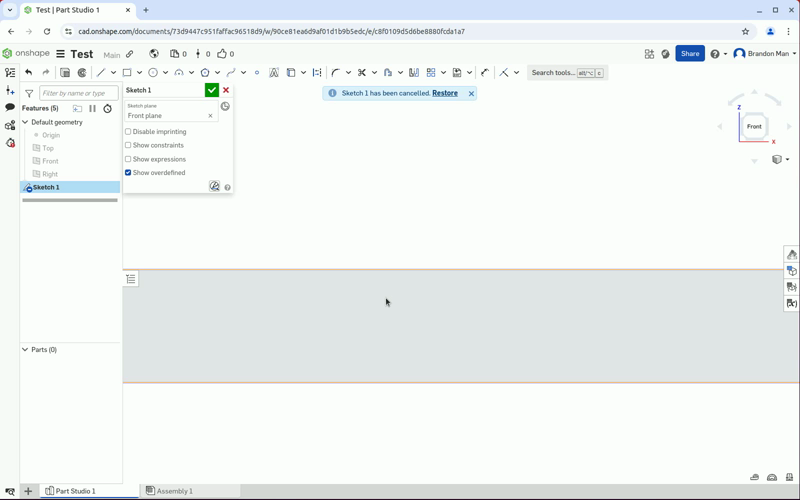
click(386, 297)
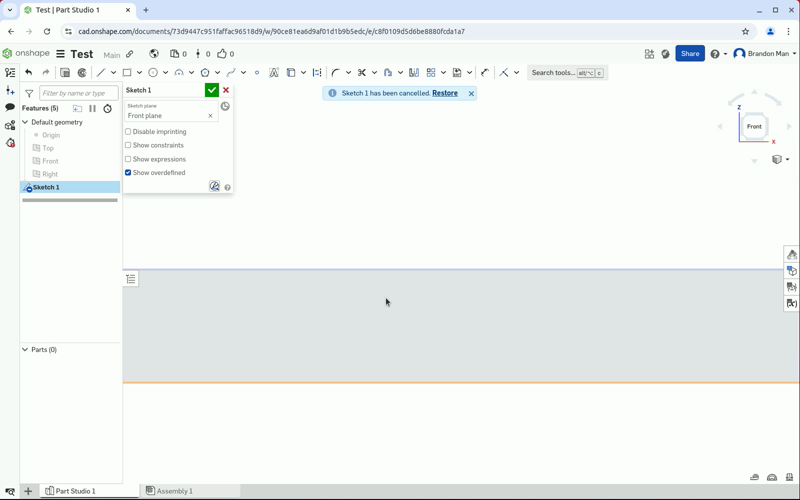
scroll(-6)
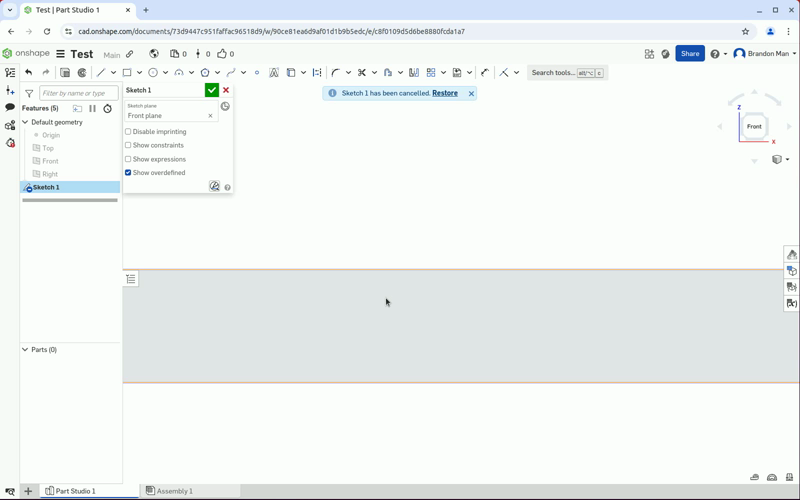
scroll(-6)
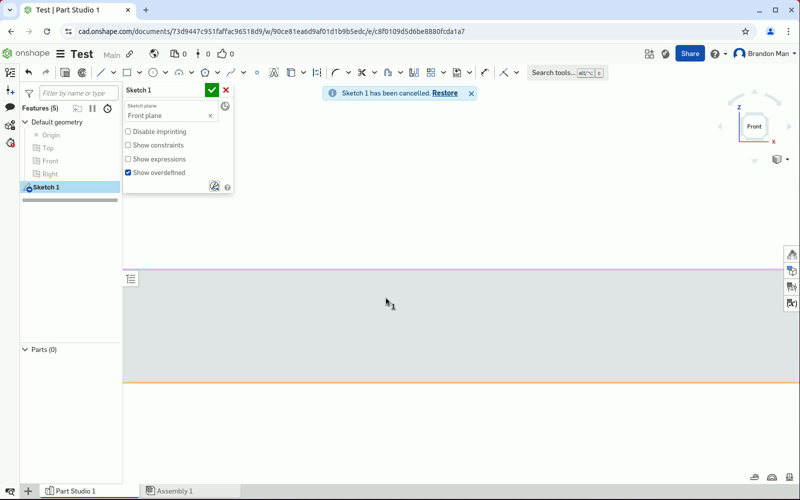
scroll(-6)
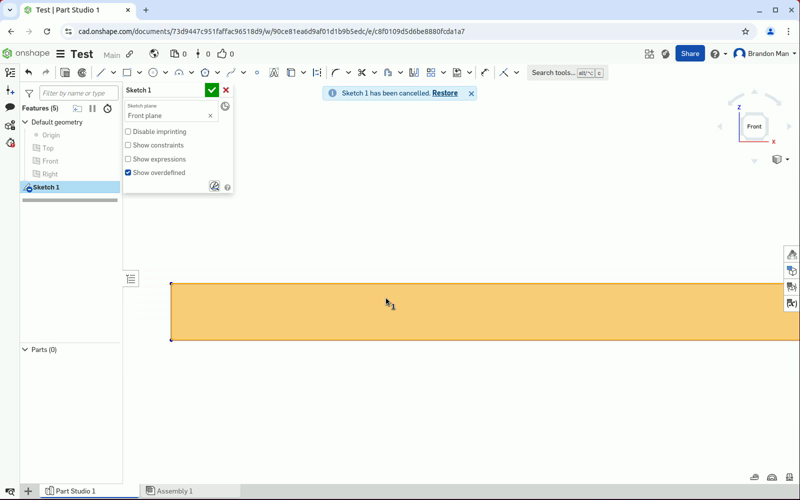
scroll(-6)
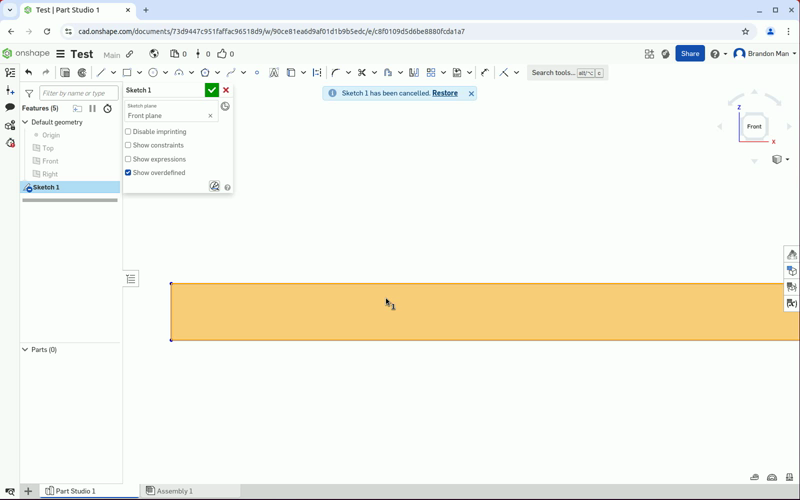
scroll(-6)
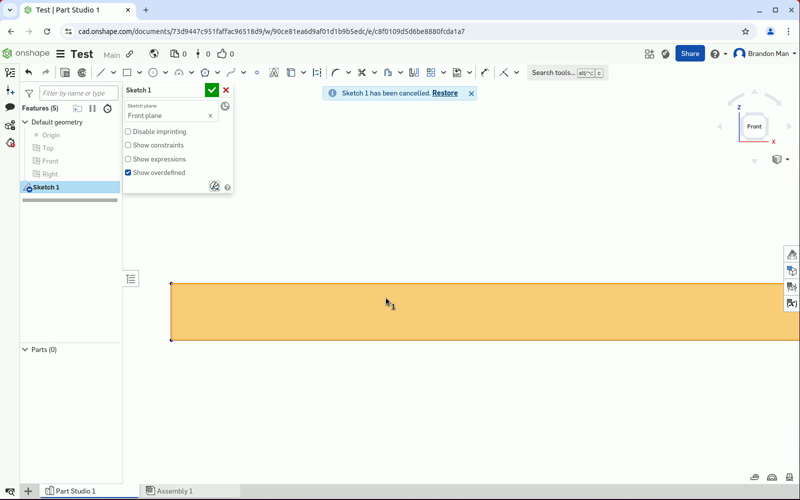
scroll(-6)
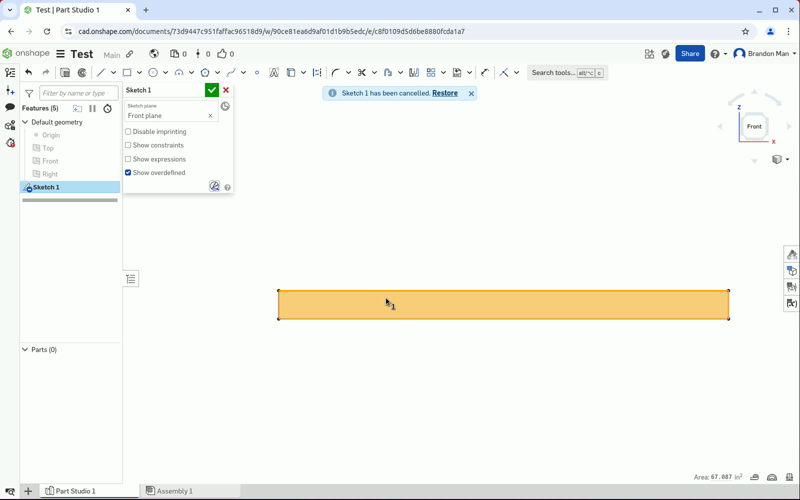
scroll(-6)
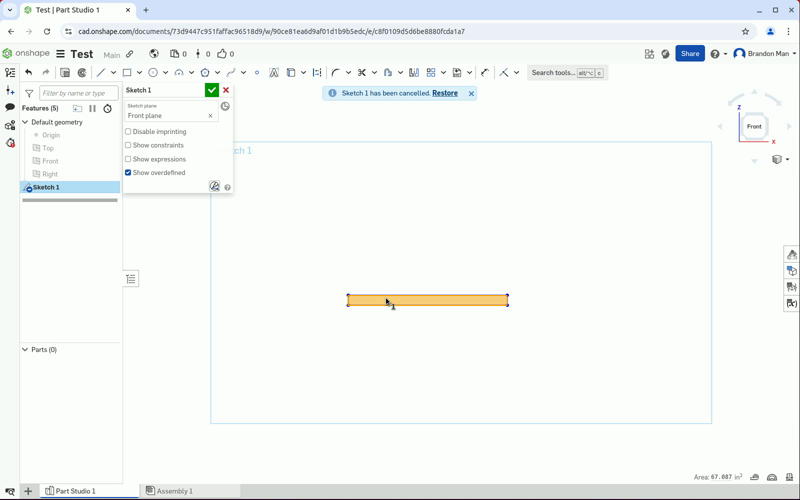
mouse_move(73, 352)
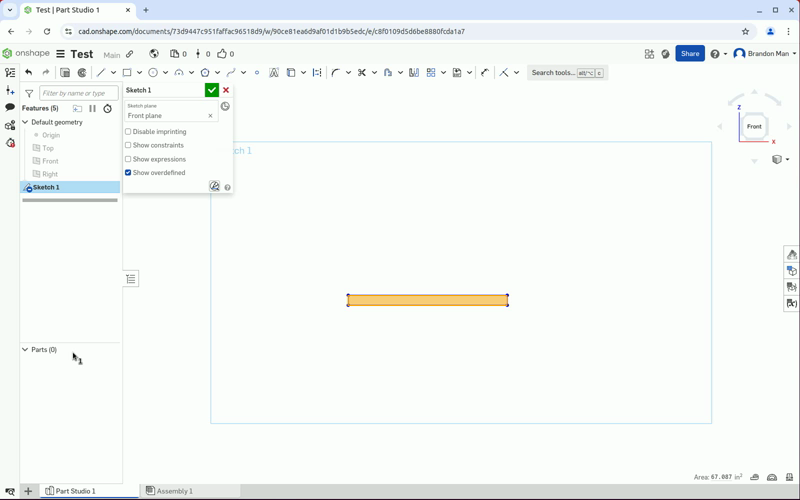
key(shift+y)
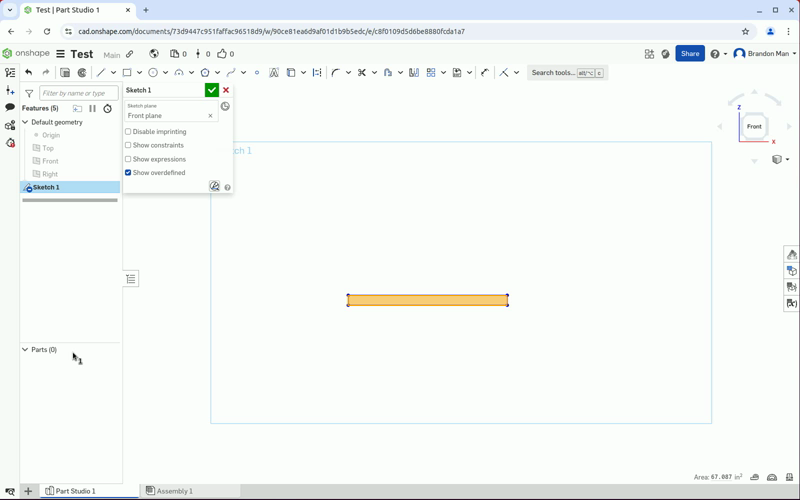
key(shift+e)
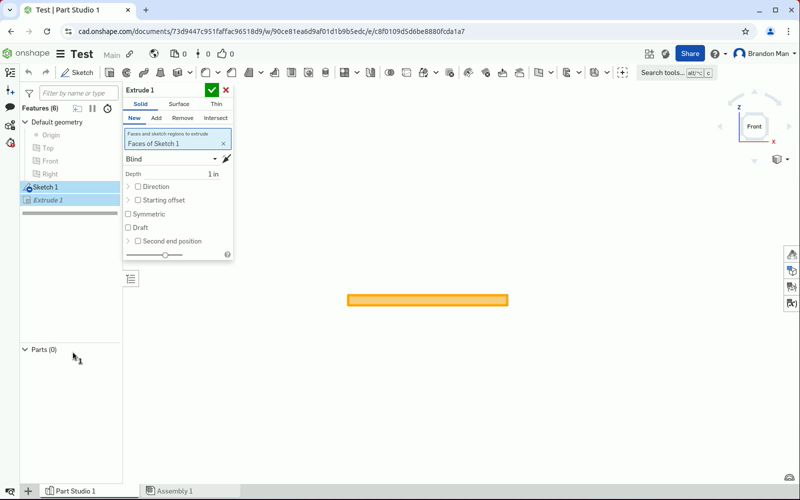
mouse_move(143, 106)
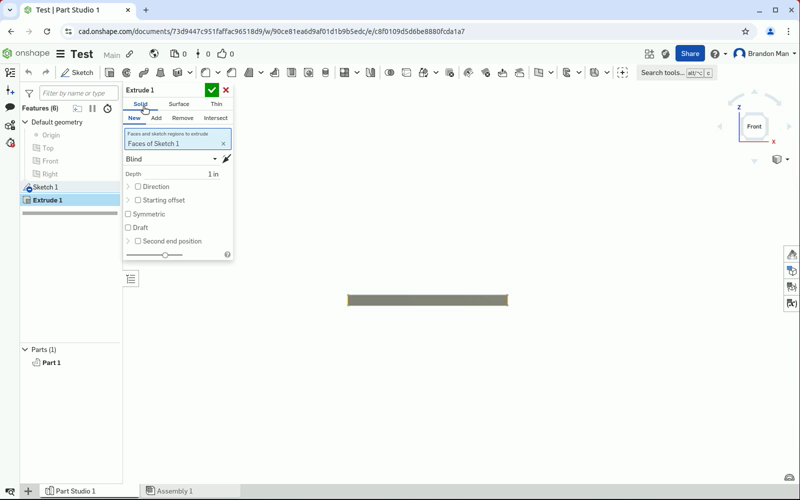
click(143, 106)
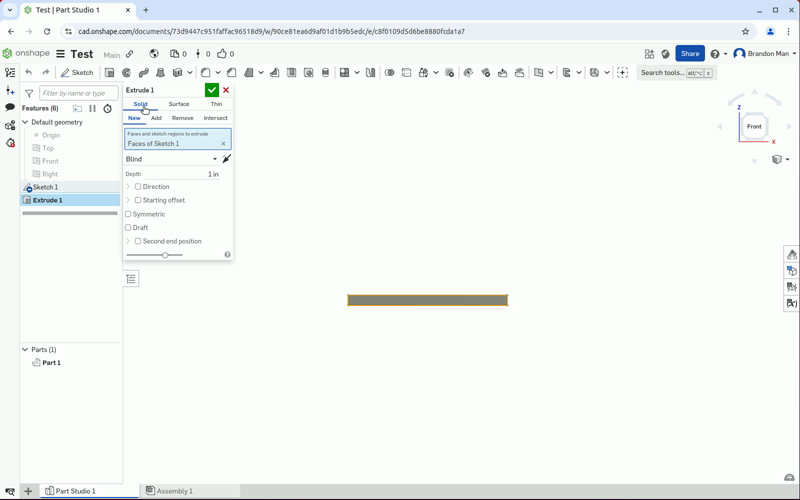
mouse_move(137, 120)
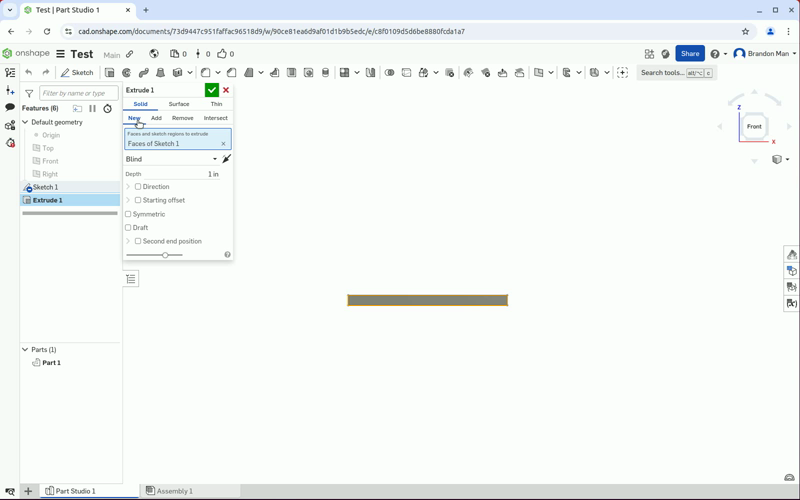
click(137, 120)
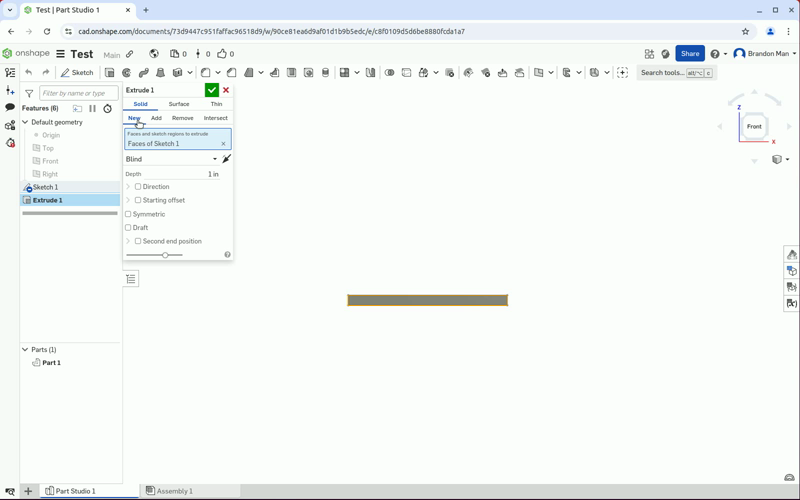
key(tab, 4)
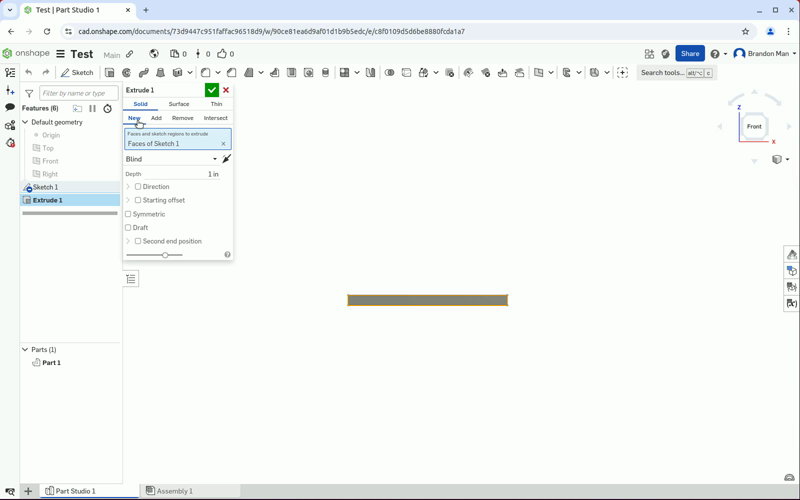
text(0.963)
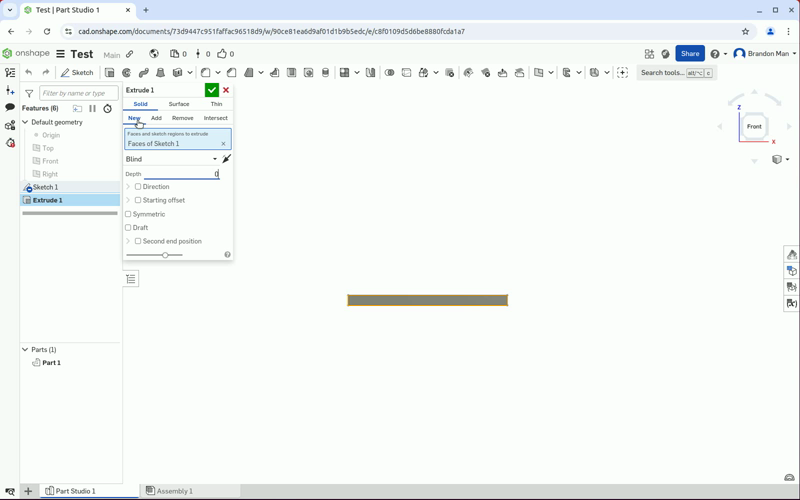
key(enter)
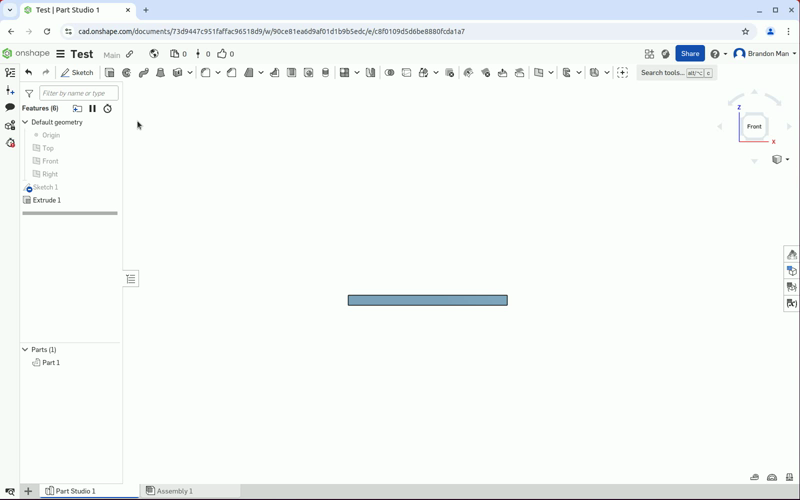
key(shift+h)
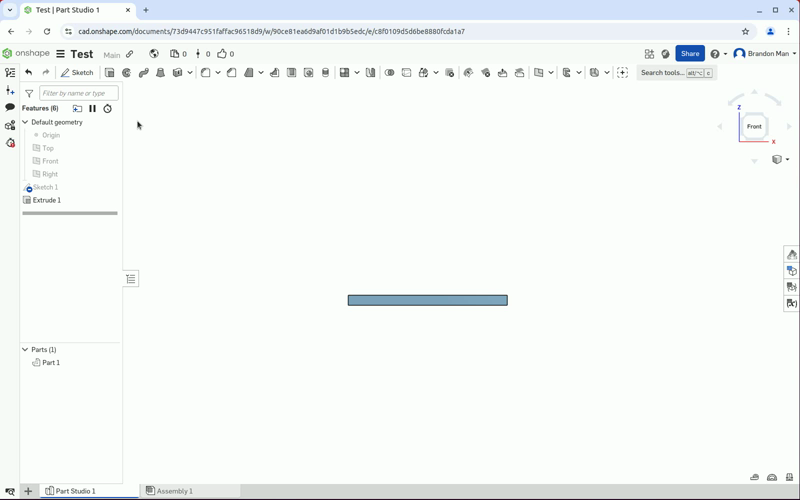
key(shift+h)
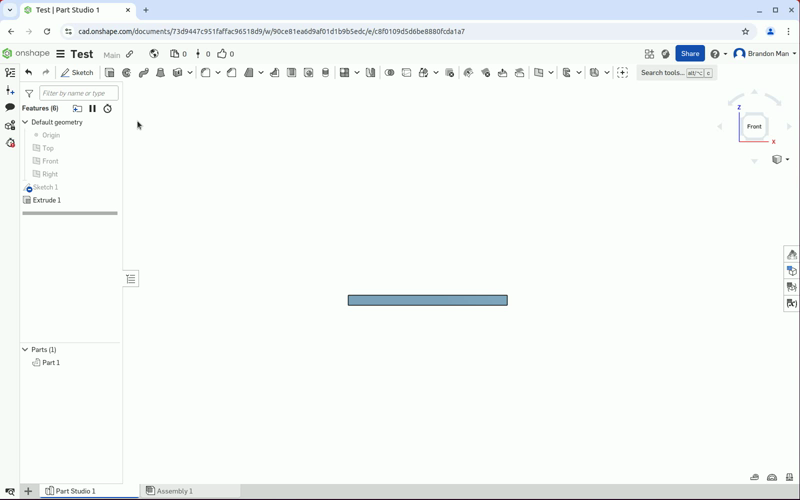
mouse_move(73, 189)
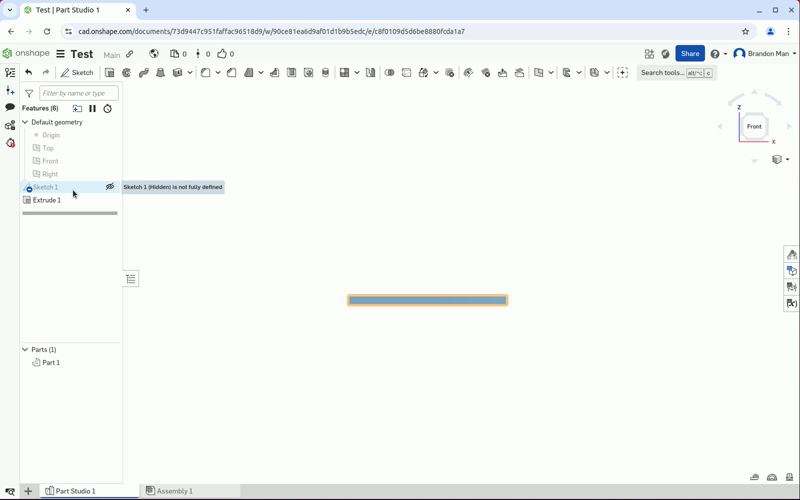
click(73, 189)
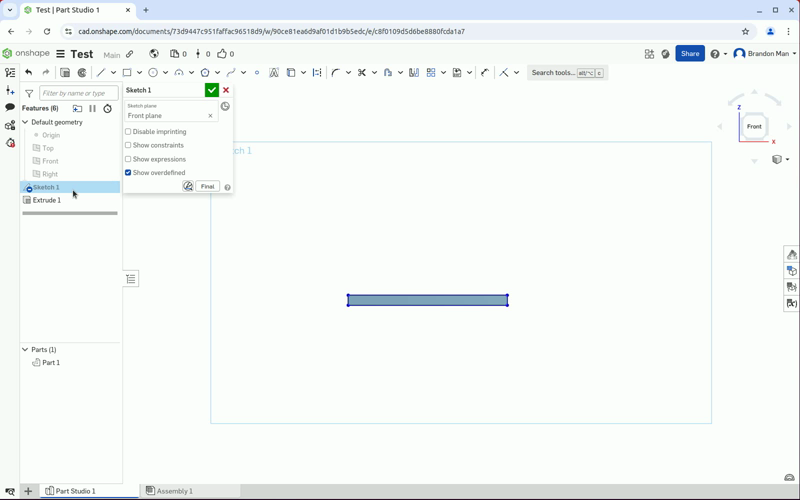
mouse_move(229, 92)
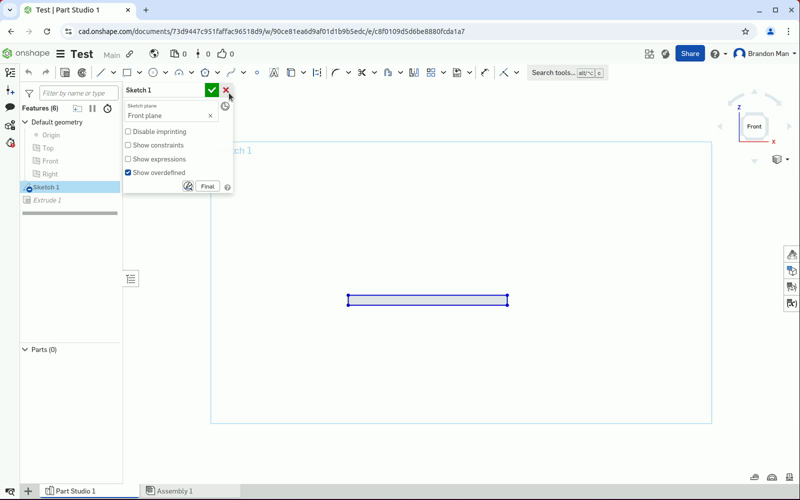
click(229, 92)
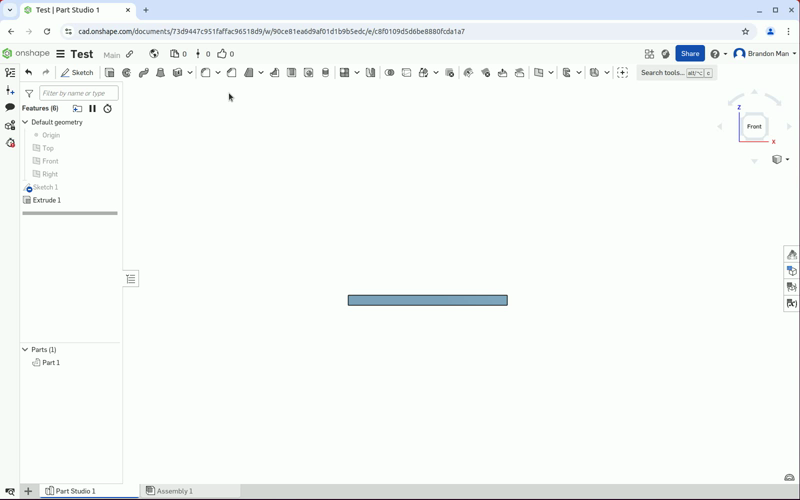
mouse_move(541, 75)
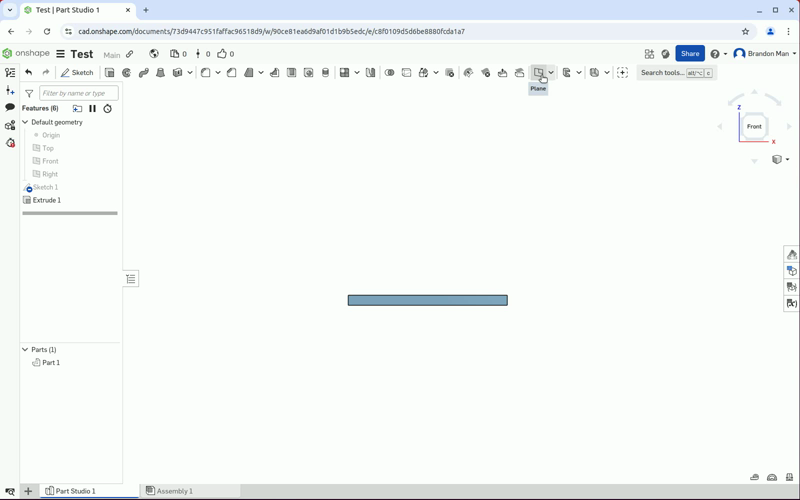
click(541, 75)
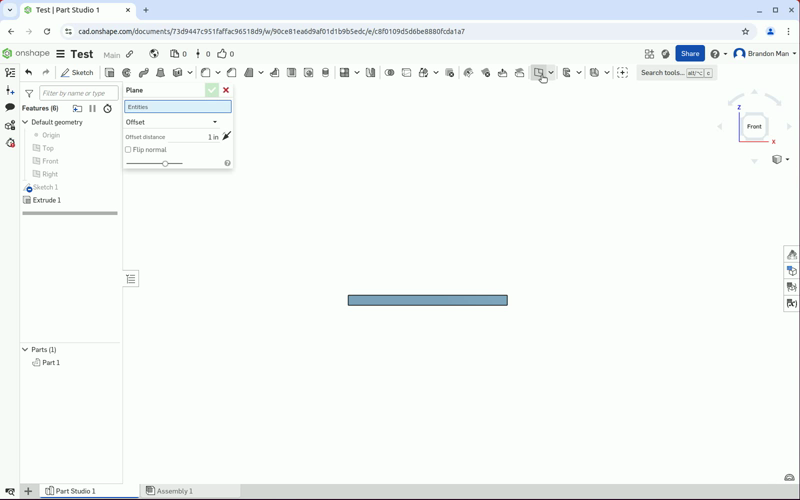
mouse_move(73, 163)
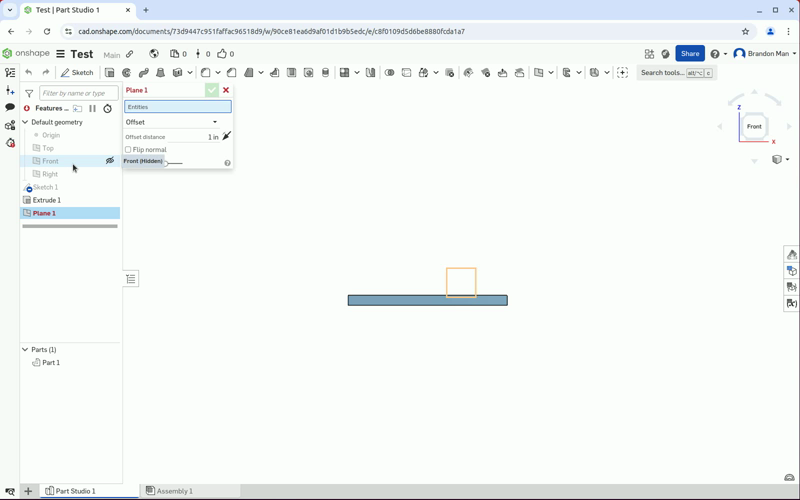
click(73, 163)
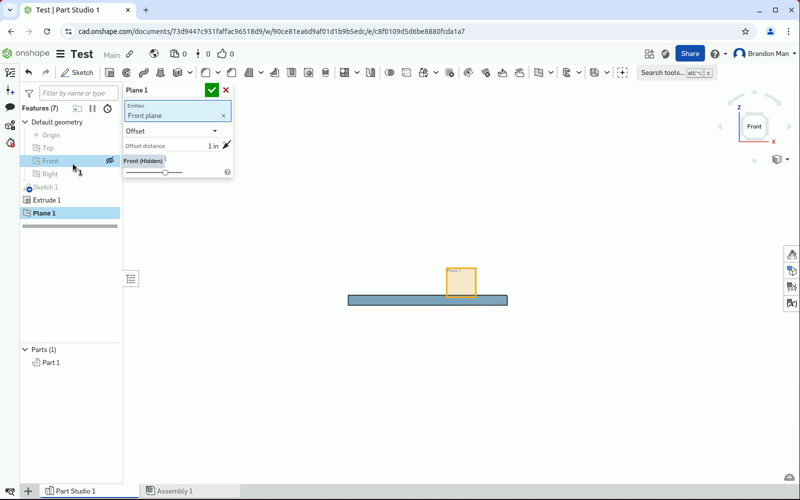
key(tab, 2)
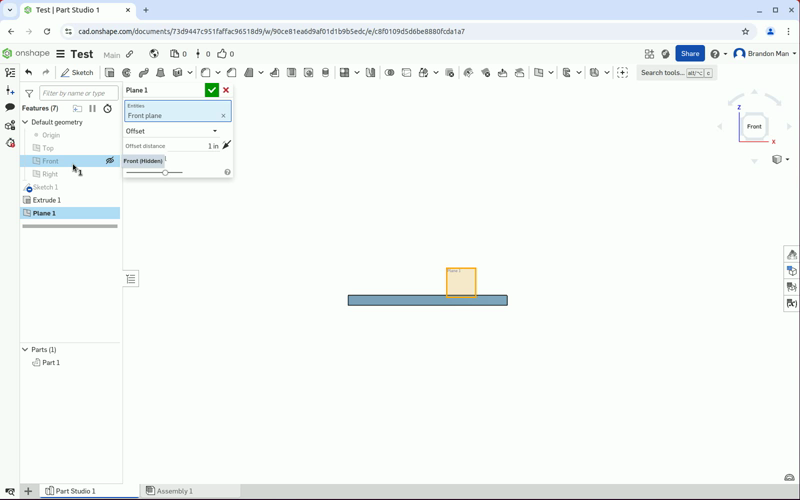
text(0.955)
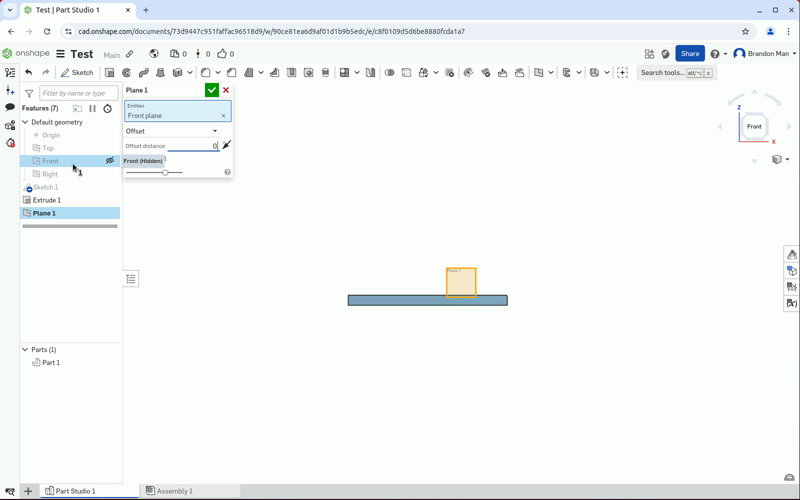
key(enter, 2)
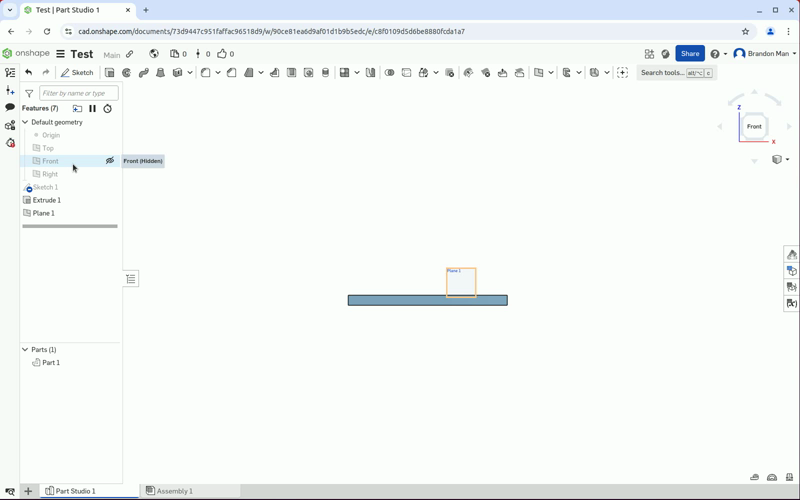
key(shift+s)
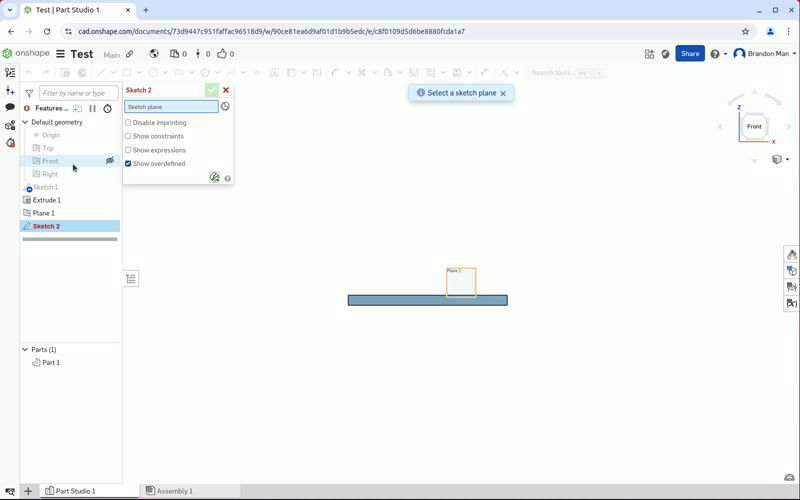
mouse_move(73, 215)
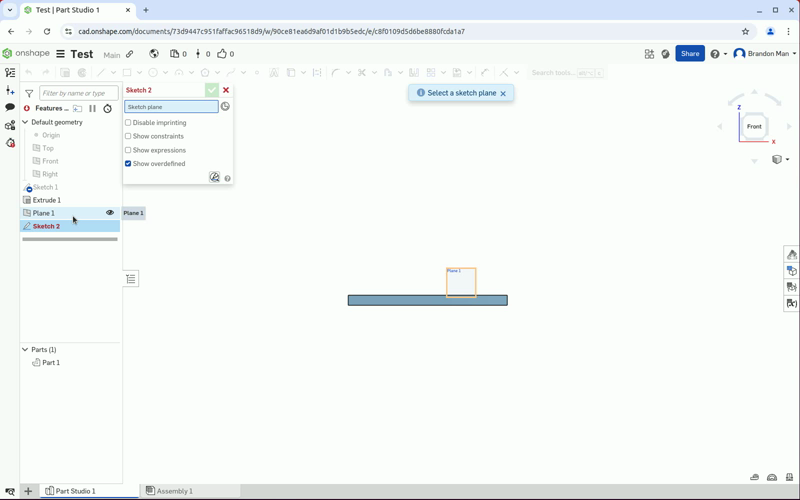
click(73, 215)
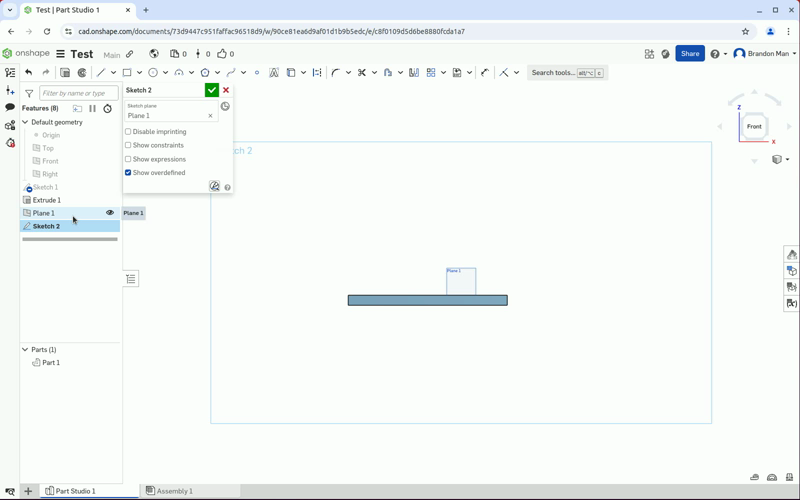
mouse_move(73, 352)
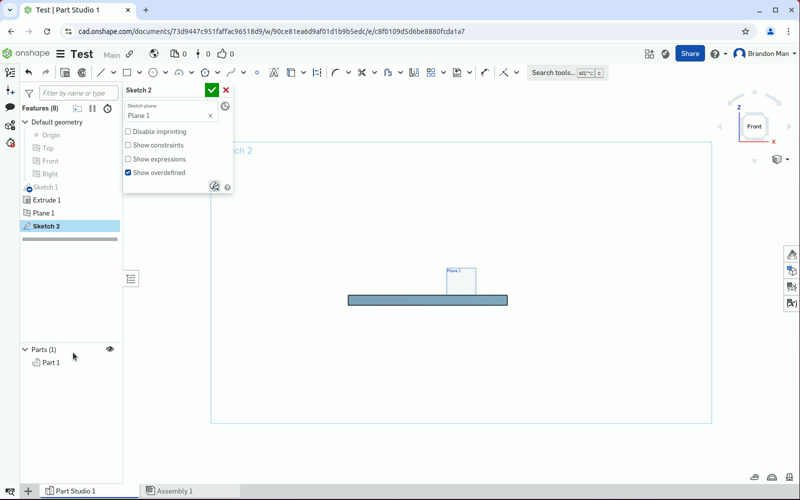
key(y)
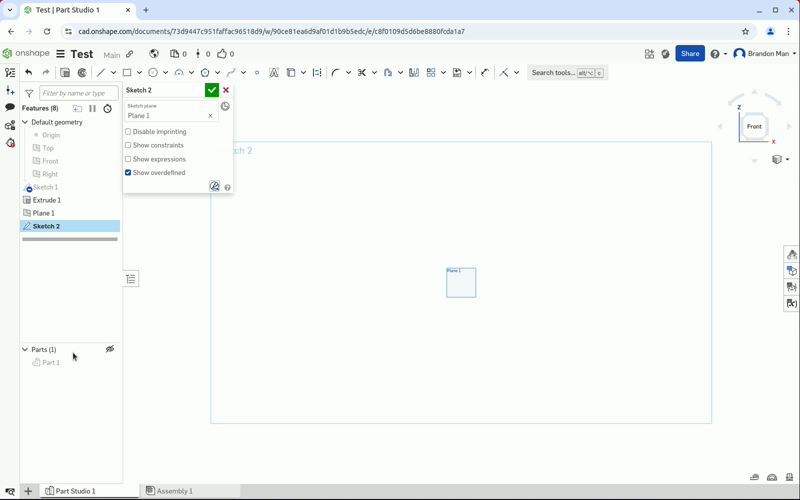
key(l)
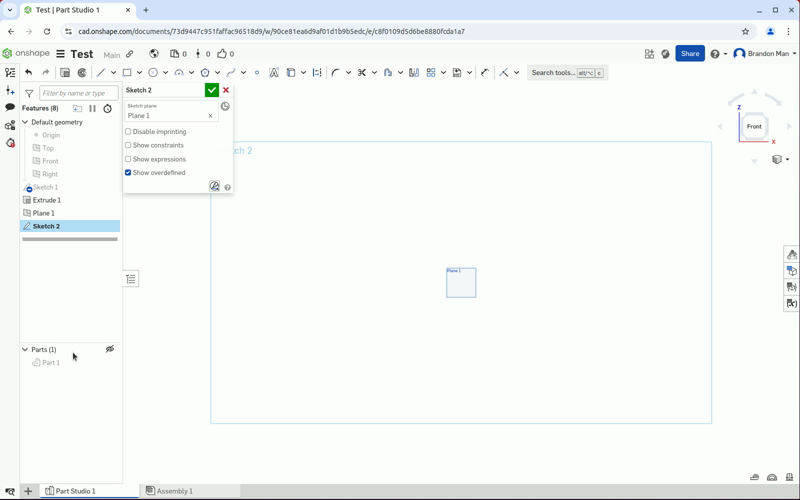
key_down(shift)
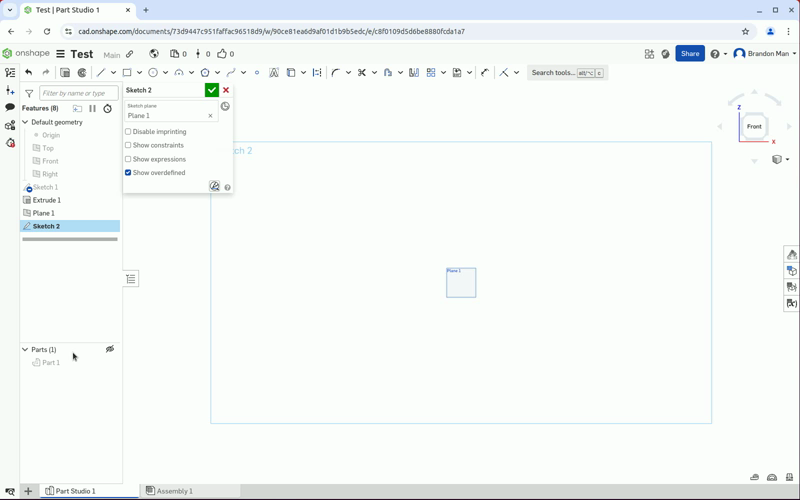
mouse_move(498, 305)
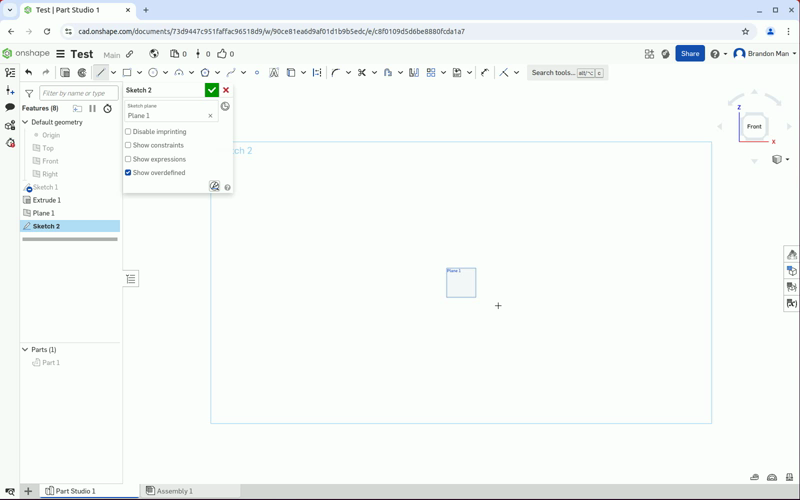
click(498, 305)
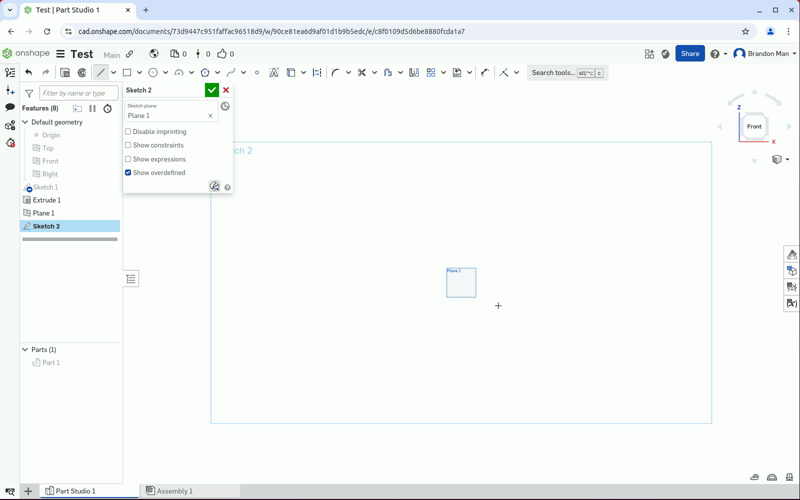
key_up(shift)
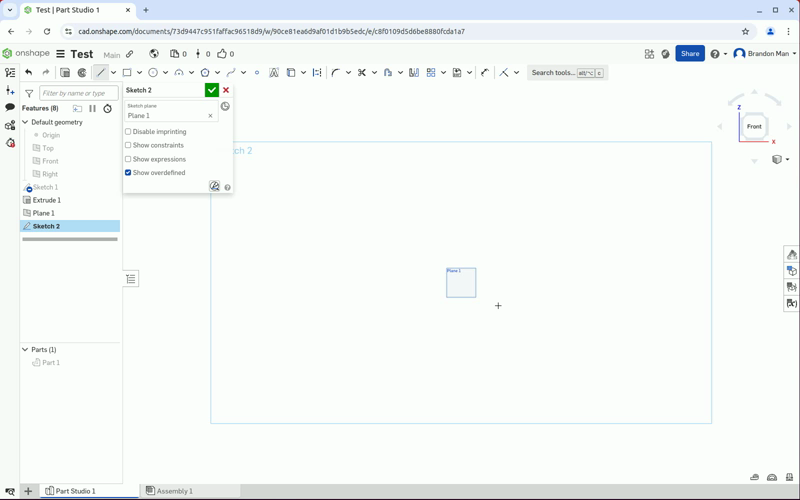
key_down(shift)
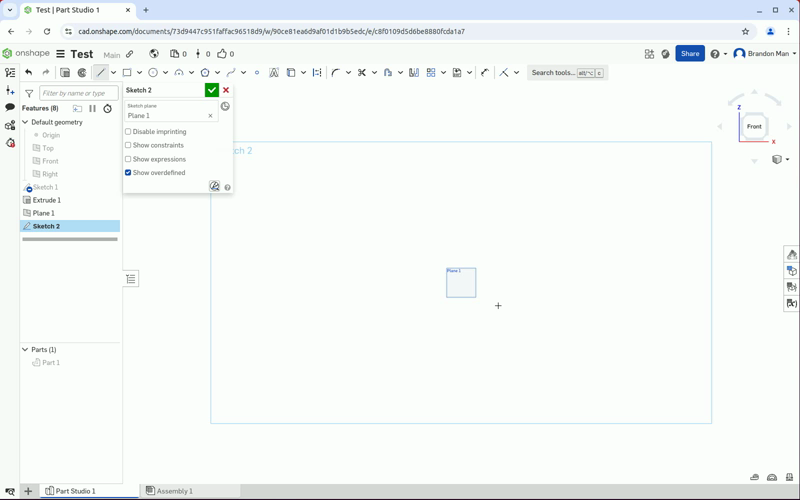
mouse_move(528, 305)
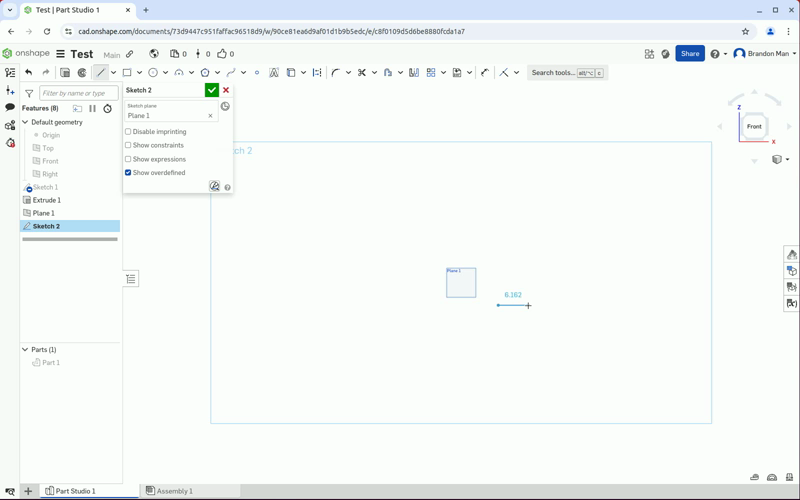
mouse_move(510, 305)
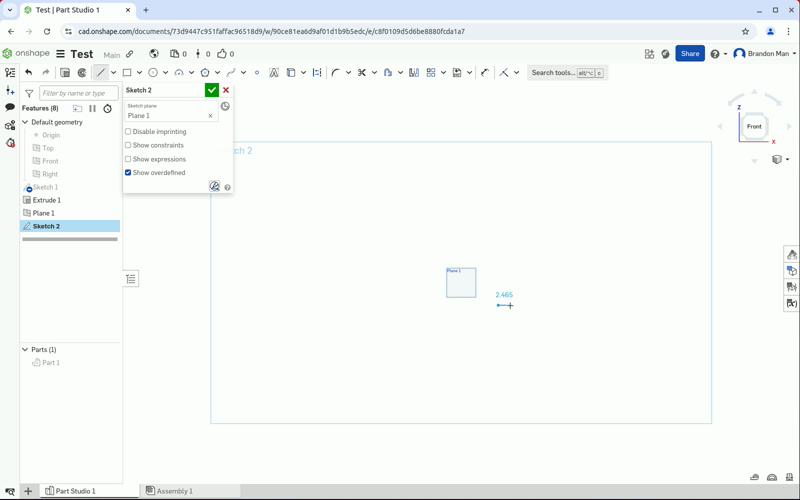
click(510, 305)
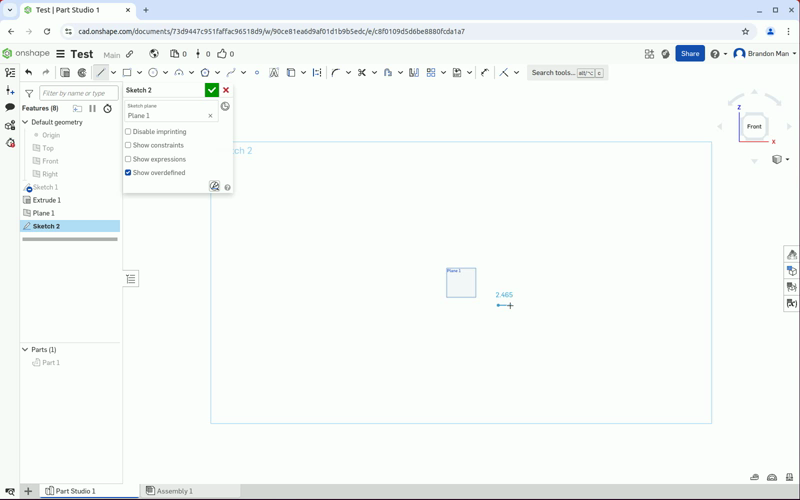
key_up(shift)
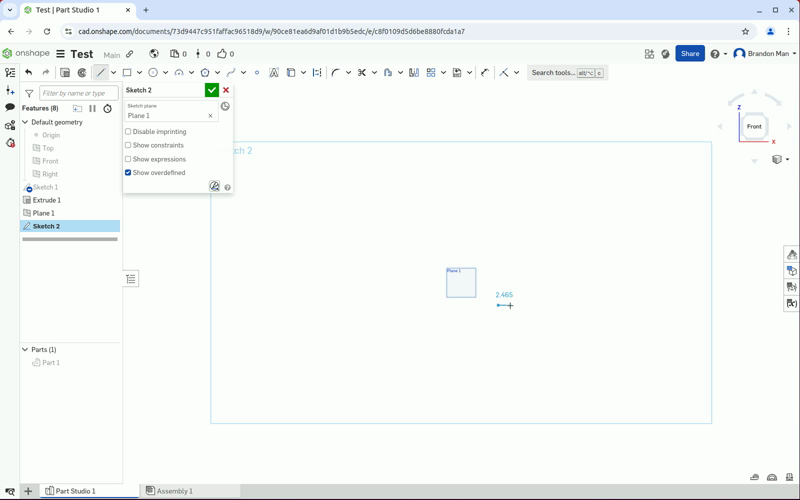
key_down(shift)
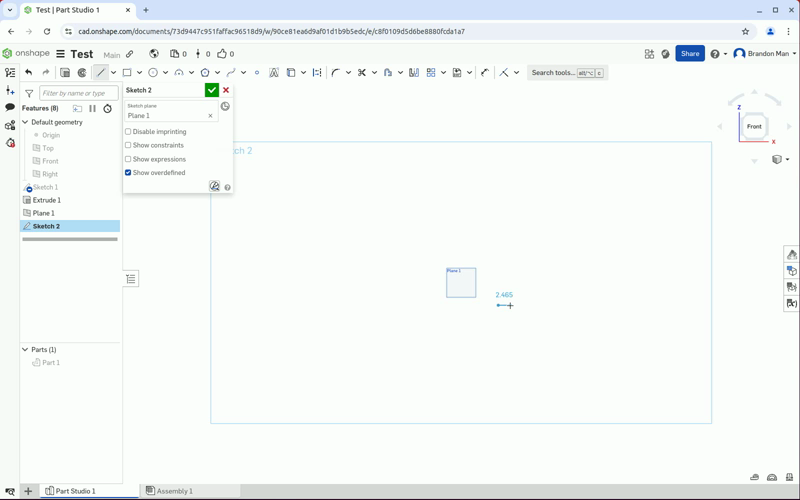
mouse_move(540, 305)
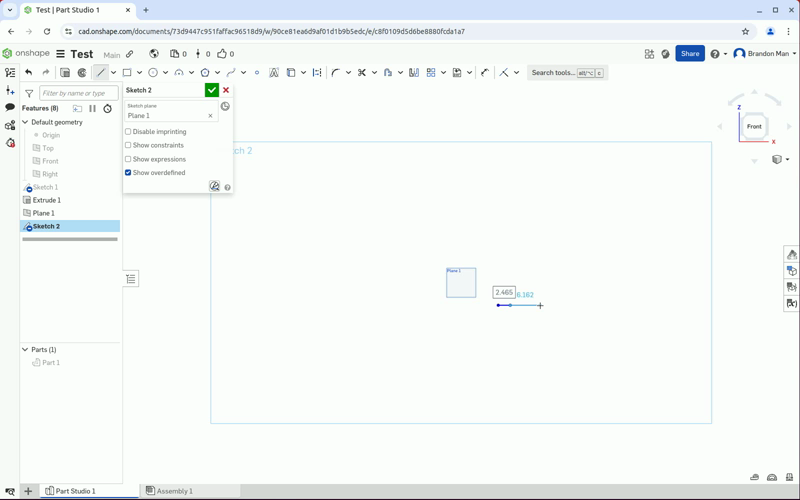
mouse_move(510, 293)
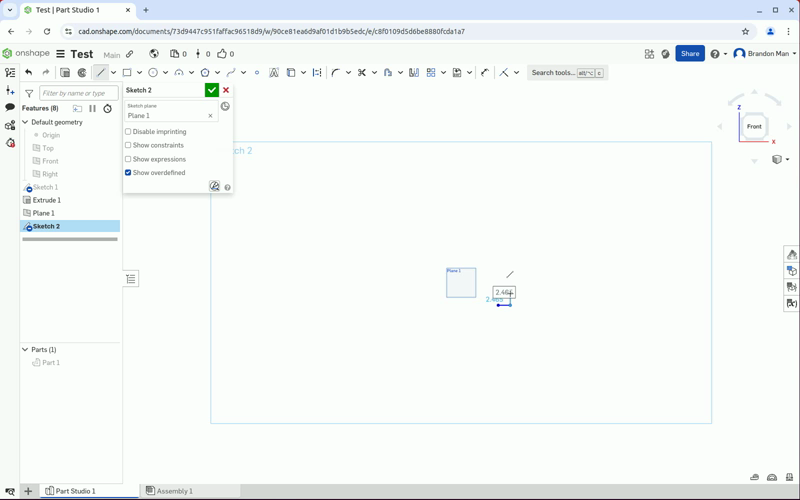
click(510, 293)
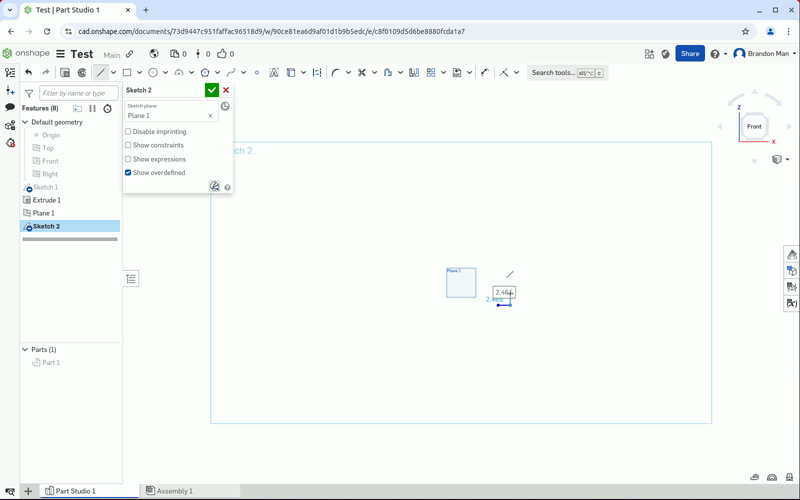
key_up(shift)
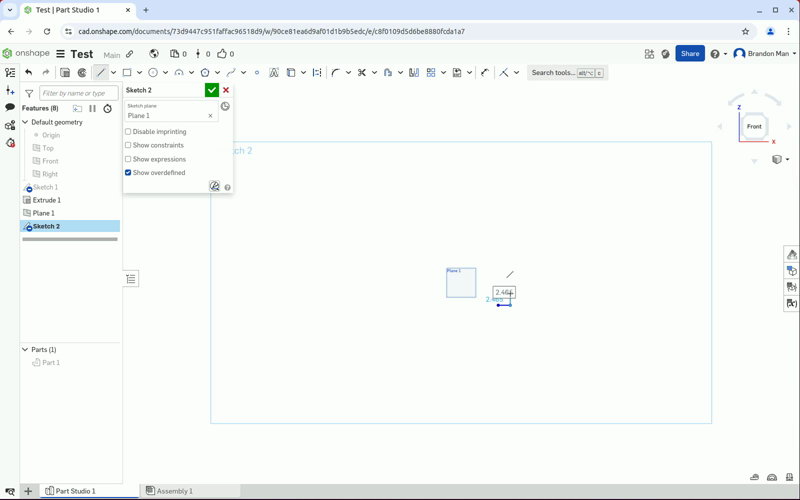
mouse_move(540, 293)
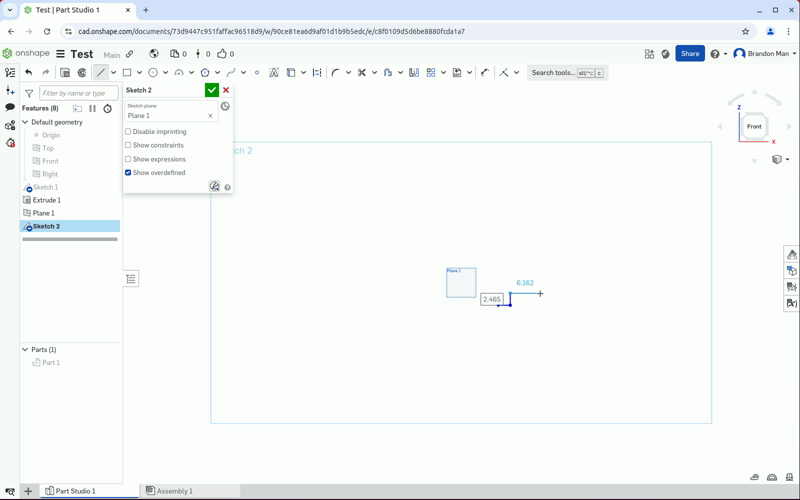
key_down(shift)
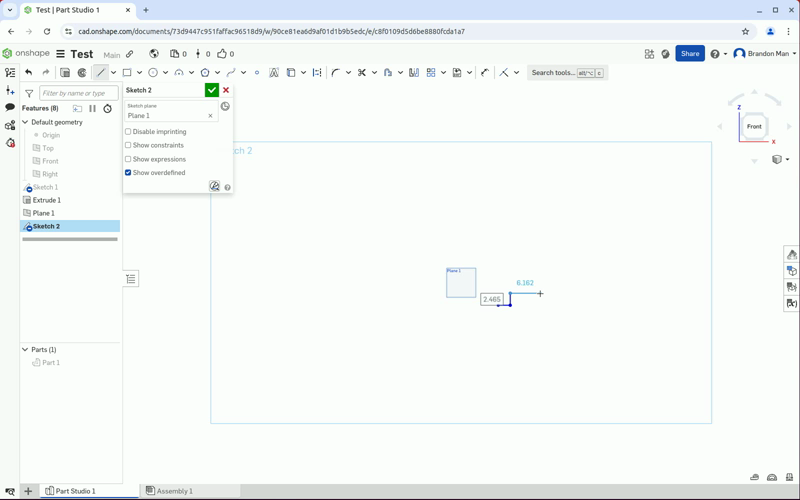
mouse_move(498, 305)
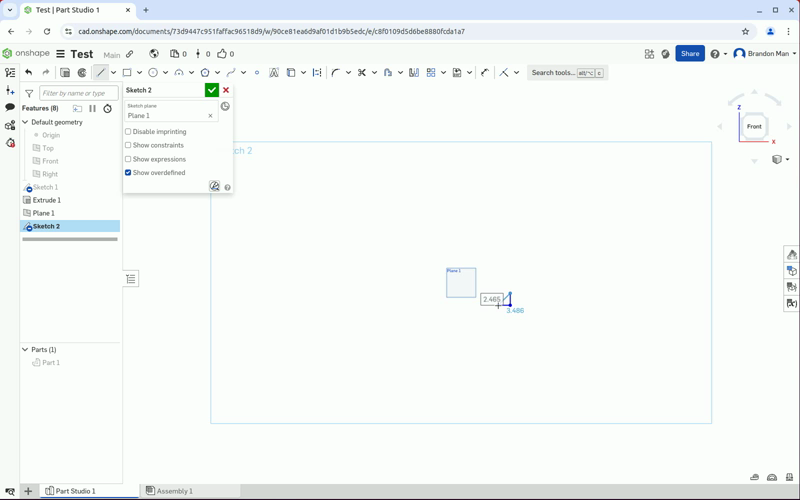
key_up(shift)
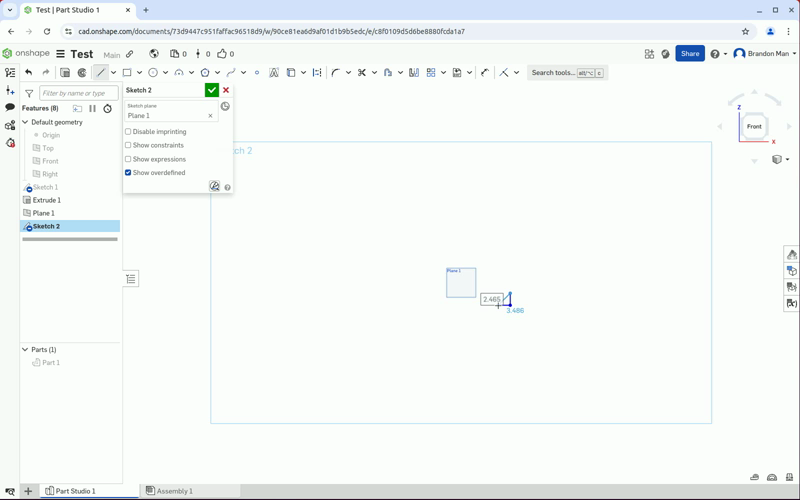
click(498, 305)
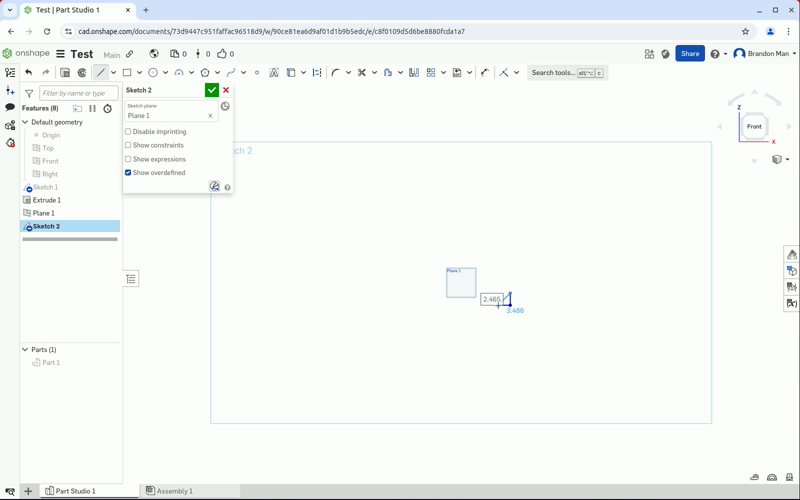
key(esc)
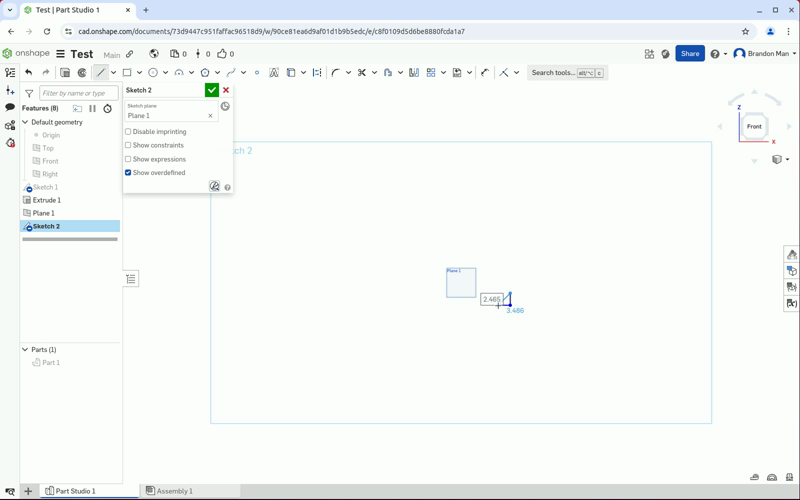
mouse_move(509, 296)
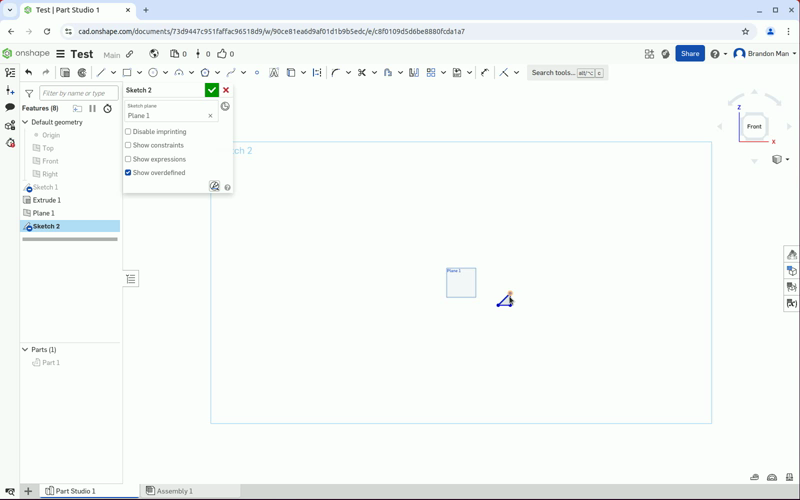
scroll(6)
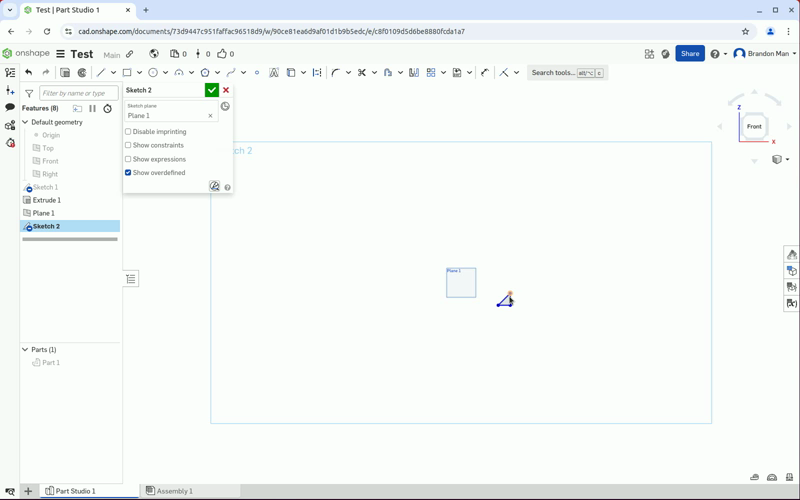
scroll(6)
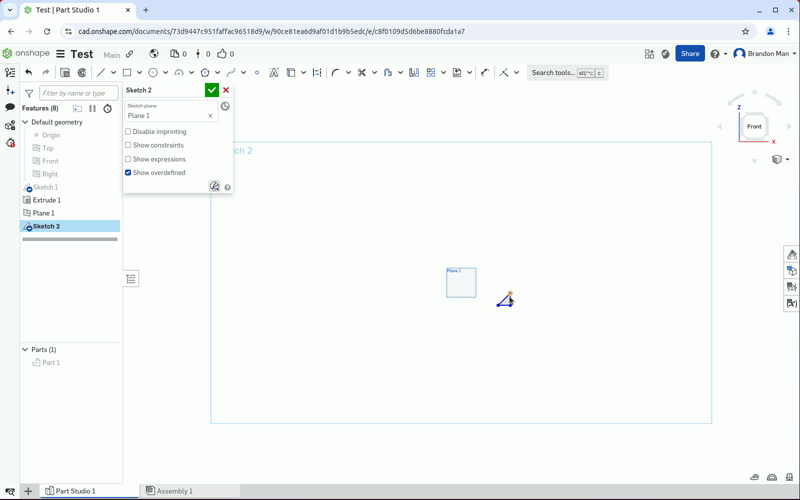
scroll(6)
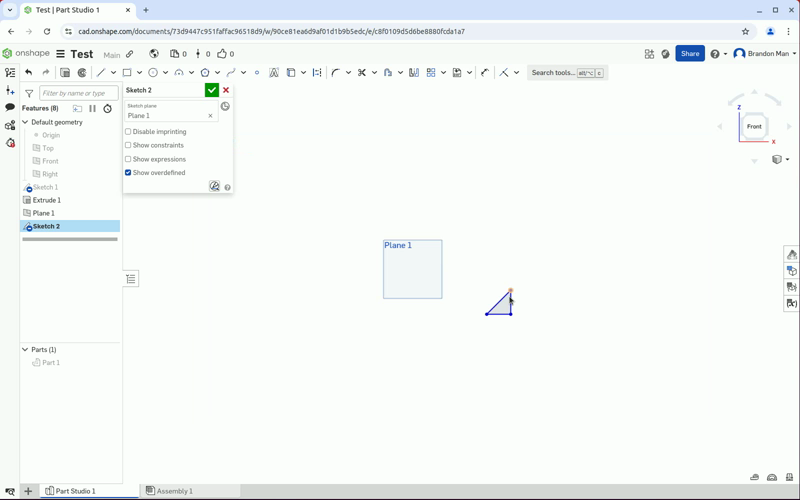
scroll(6)
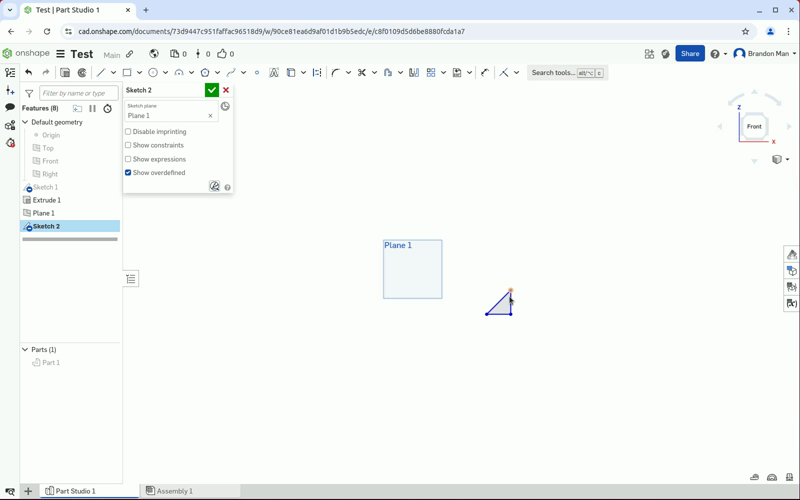
scroll(6)
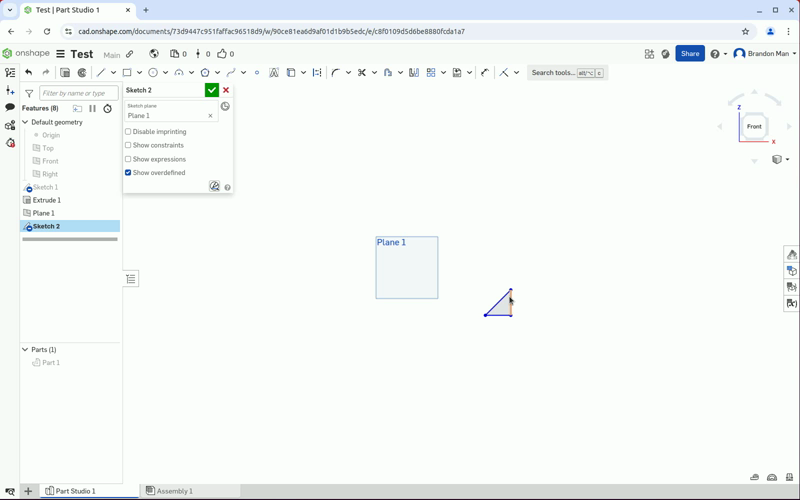
scroll(6)
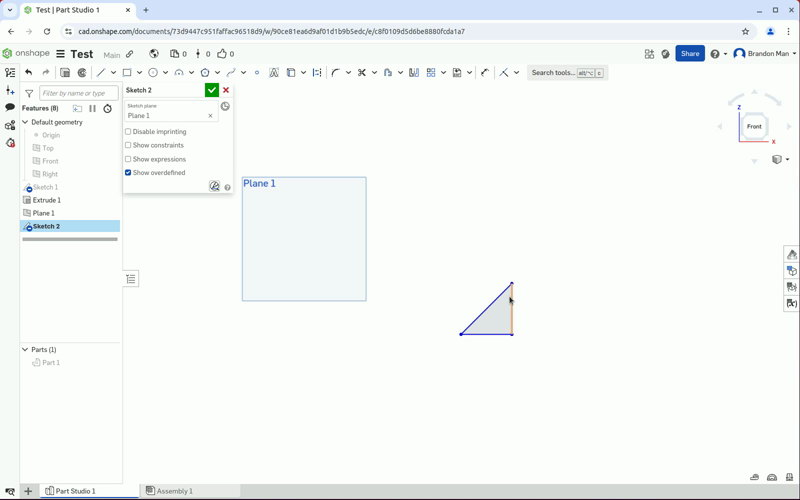
scroll(6)
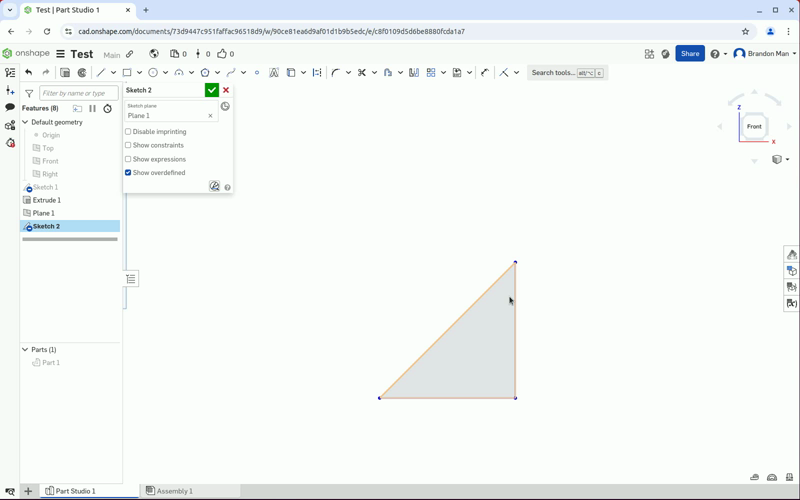
click(509, 296)
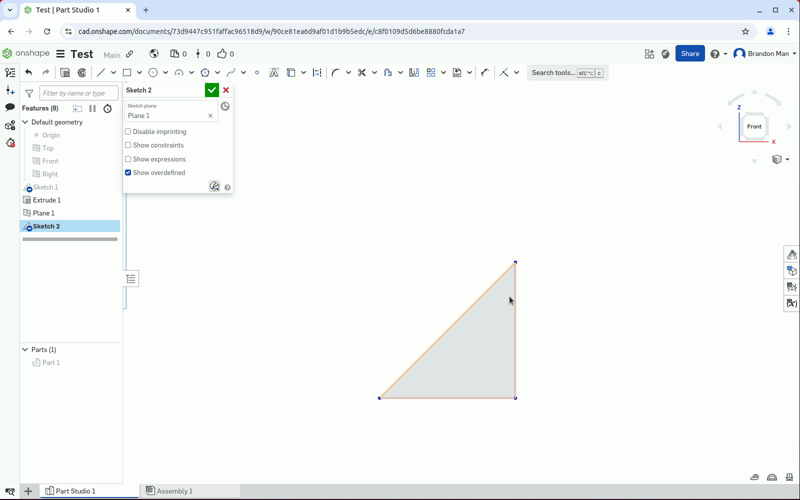
scroll(-6)
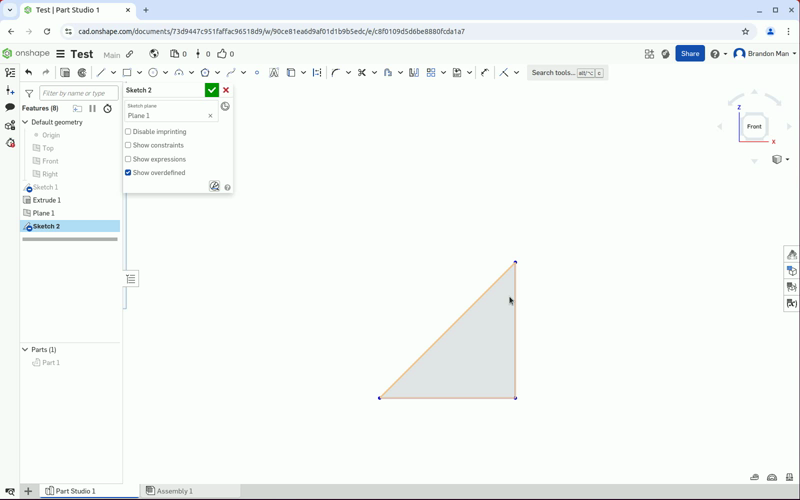
scroll(-6)
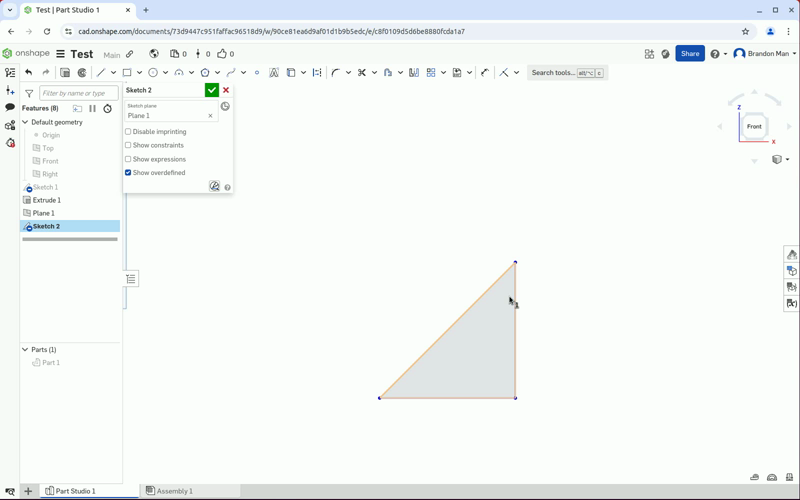
scroll(-6)
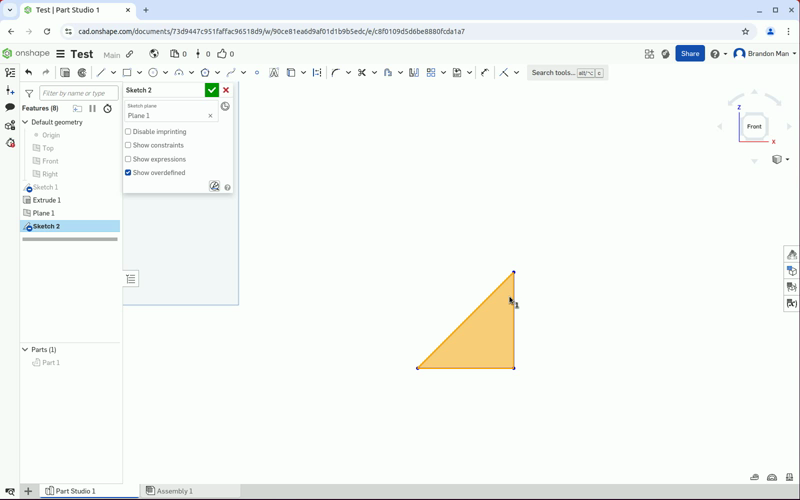
scroll(-6)
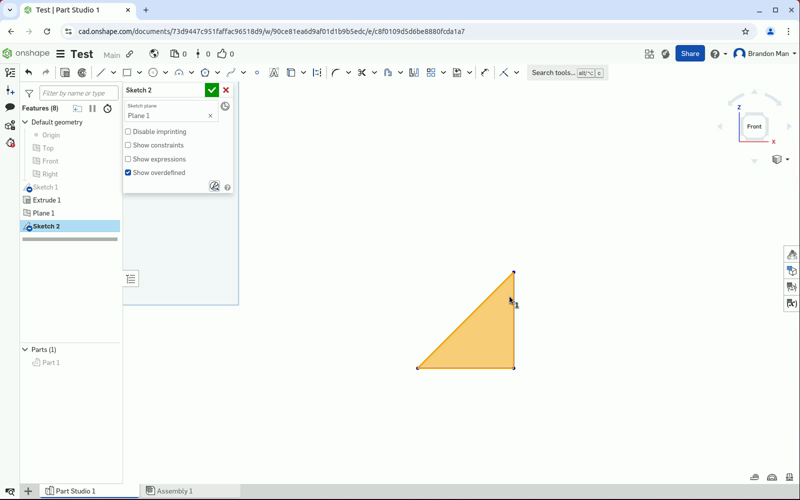
scroll(-6)
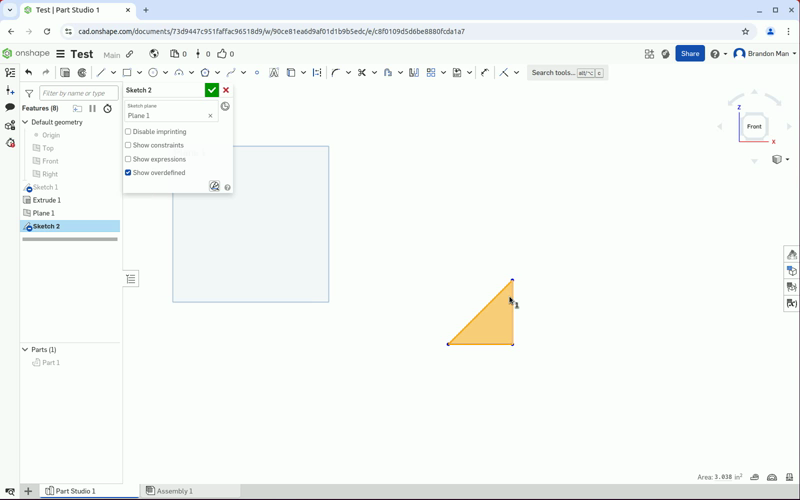
scroll(-6)
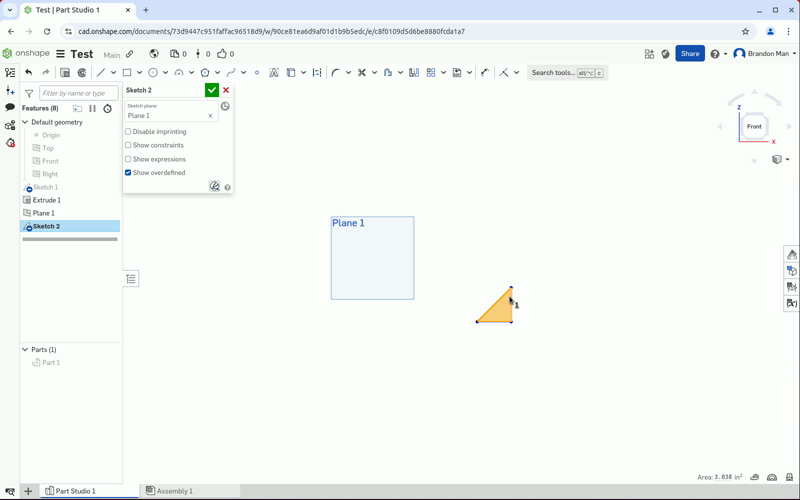
scroll(-6)
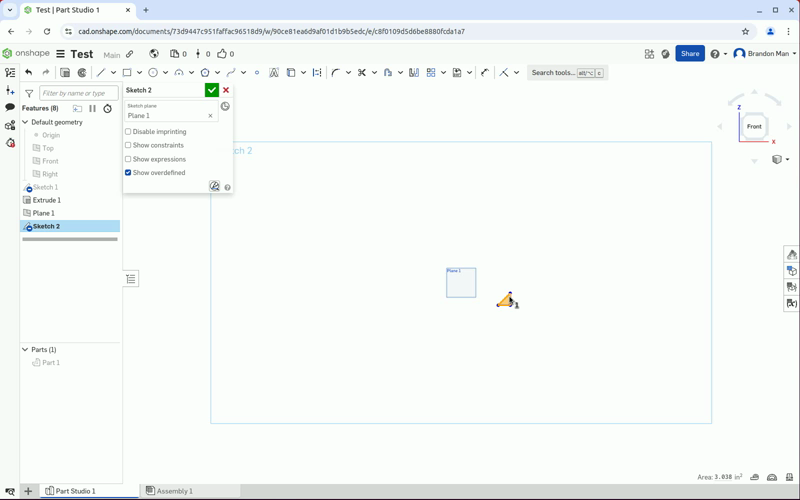
mouse_move(73, 352)
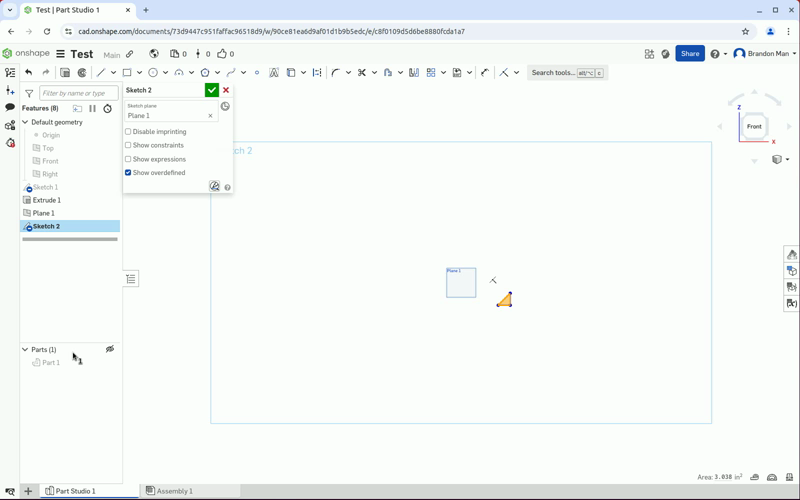
key(shift+y)
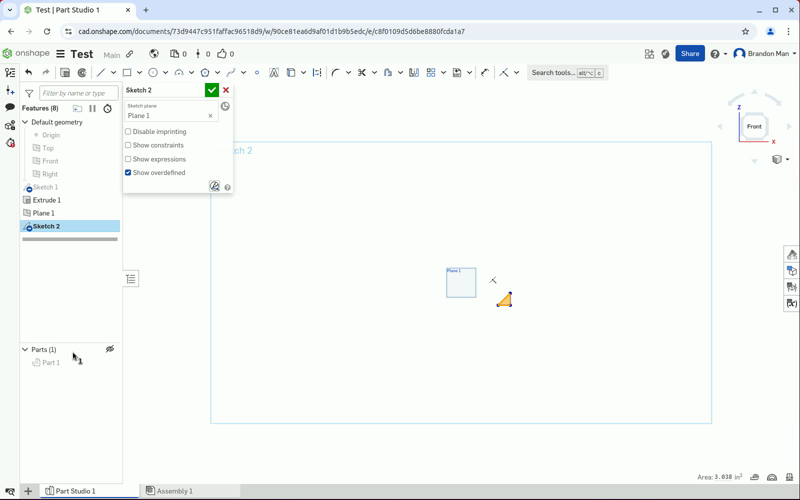
key(shift+e)
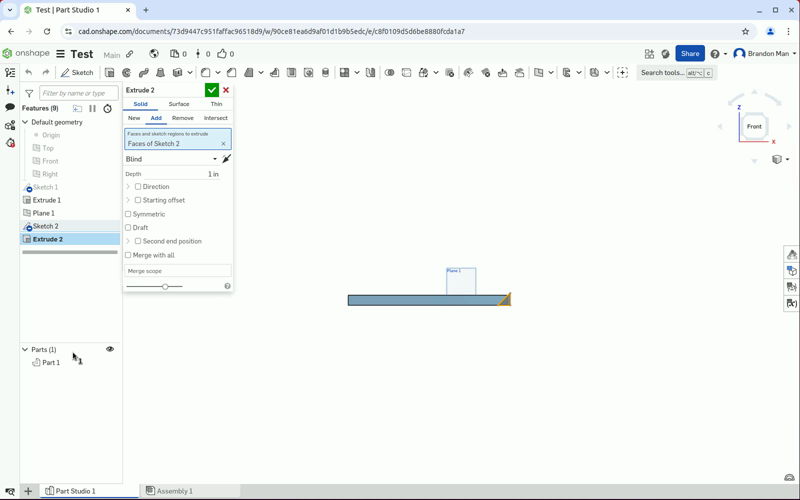
mouse_move(143, 106)
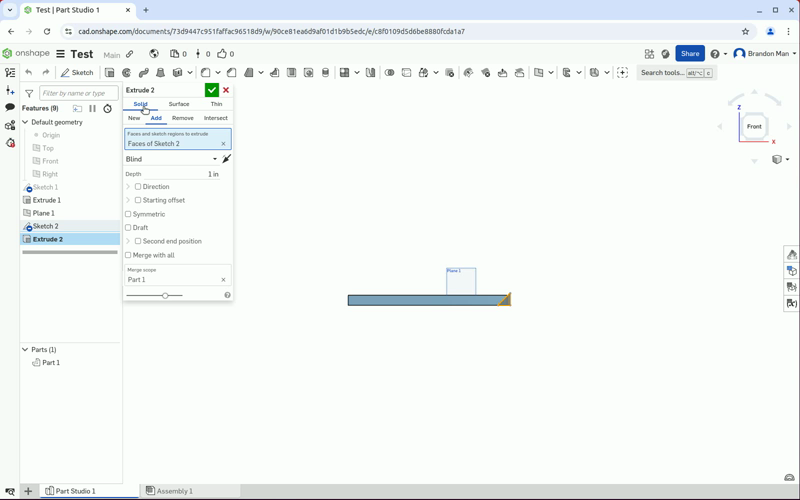
click(143, 106)
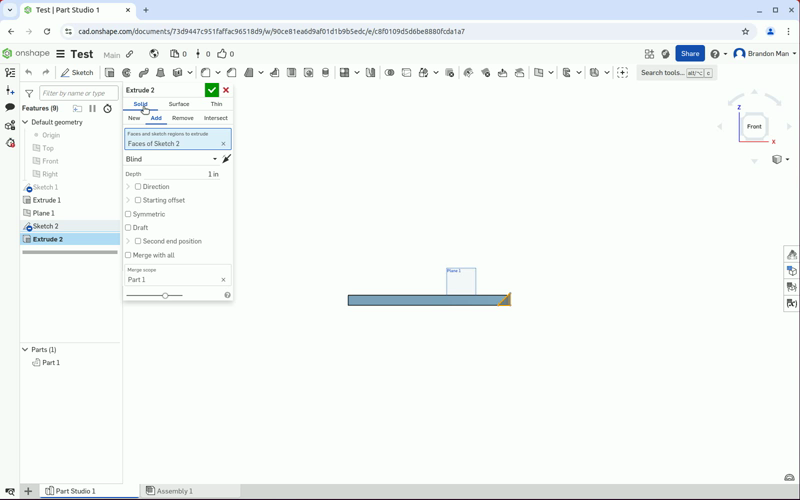
mouse_move(186, 120)
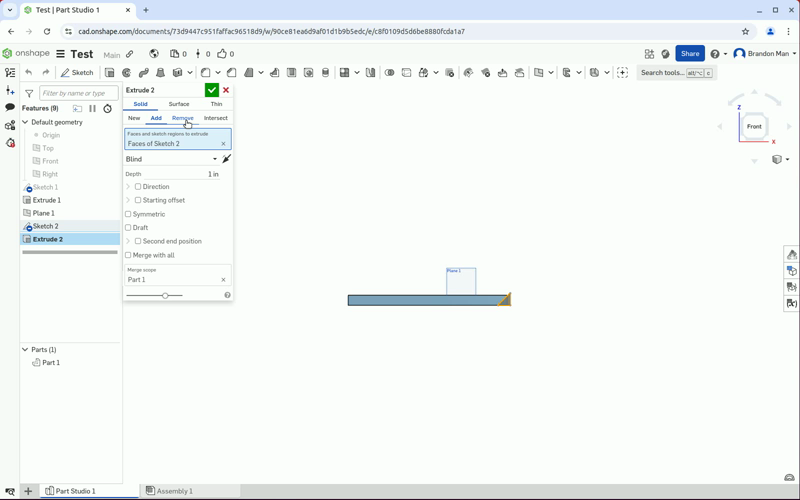
click(186, 120)
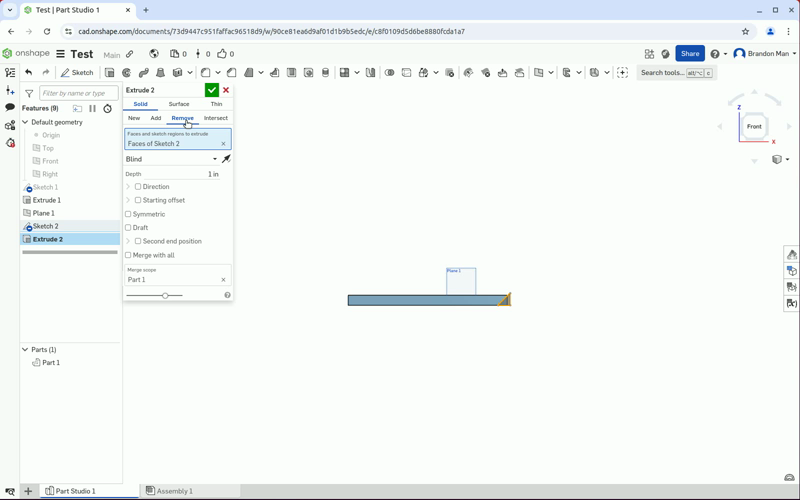
key(tab, 4)
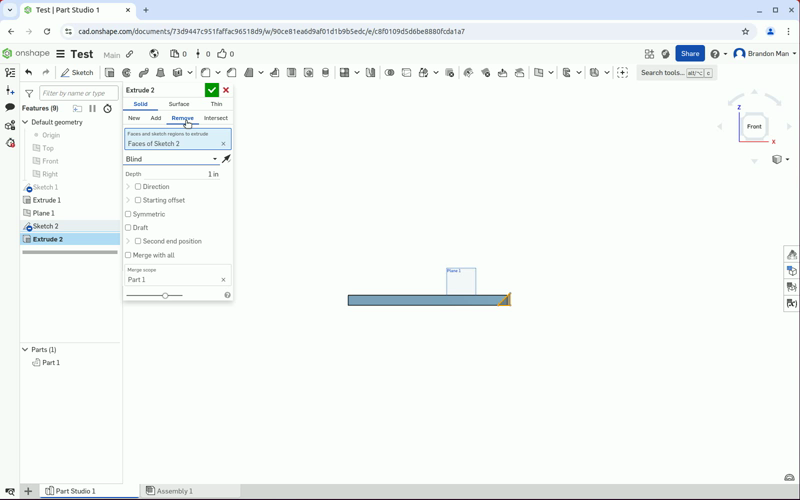
text(0.963)
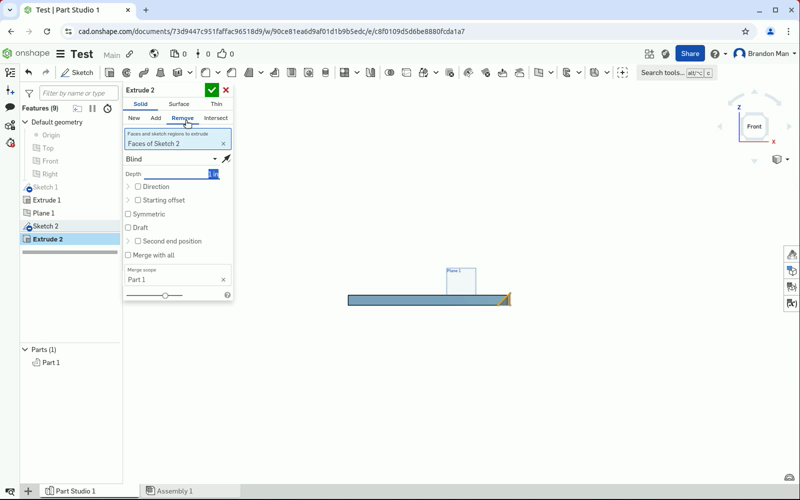
key(tab, 6)
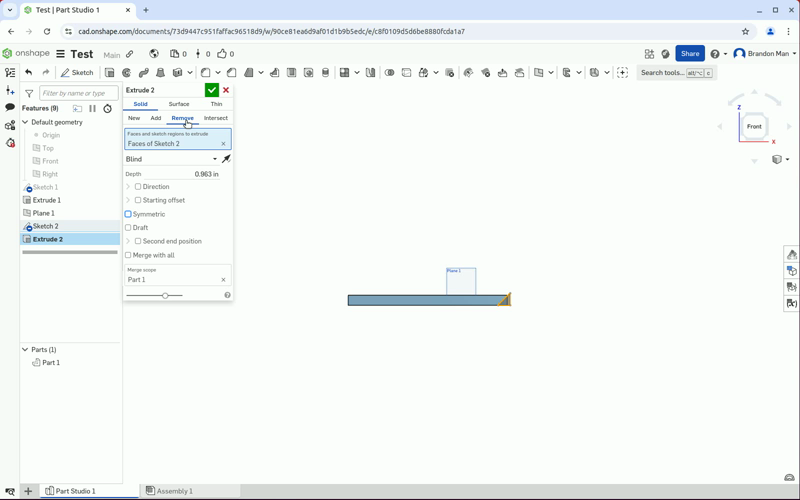
key(space)
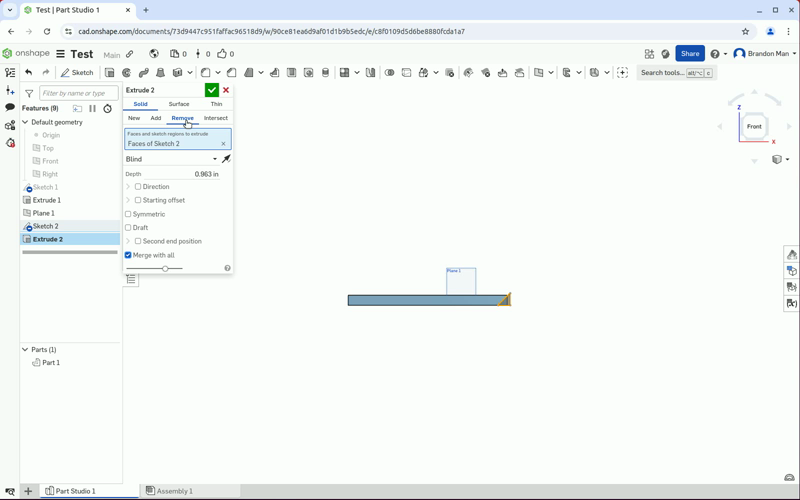
key(enter)
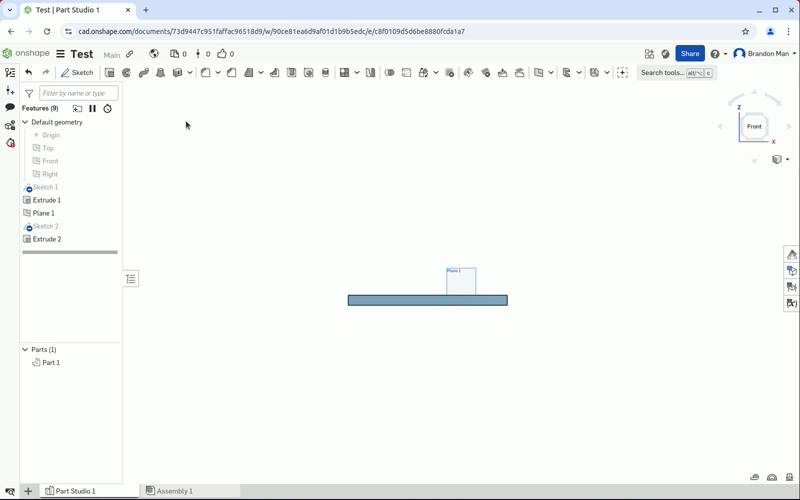
key(shift+h)
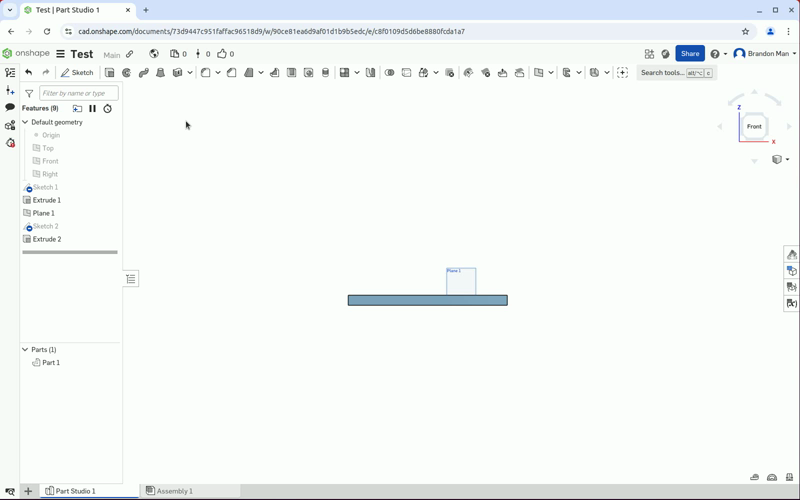
key(shift+h)
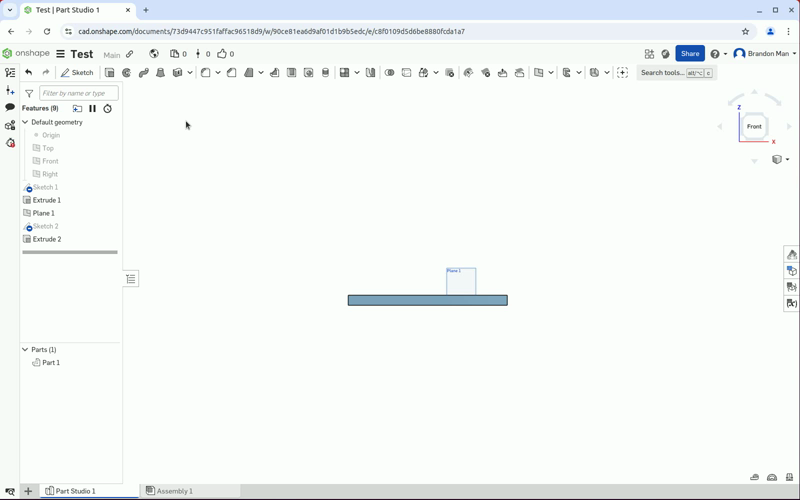
mouse_move(73, 189)
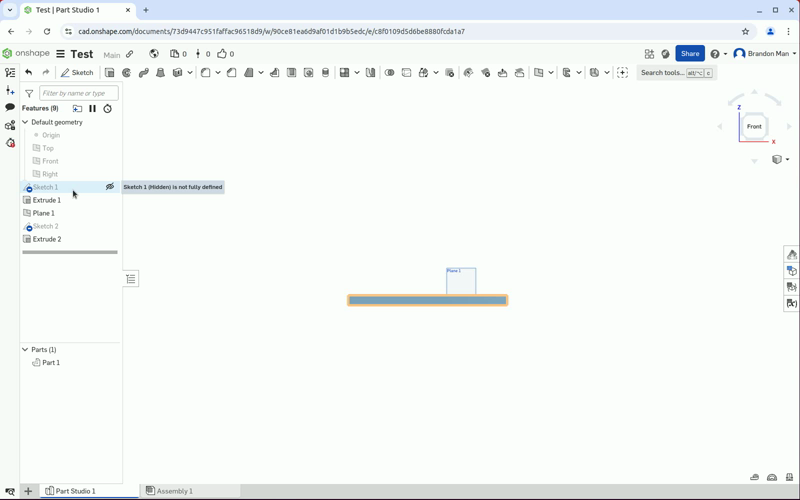
click(73, 189)
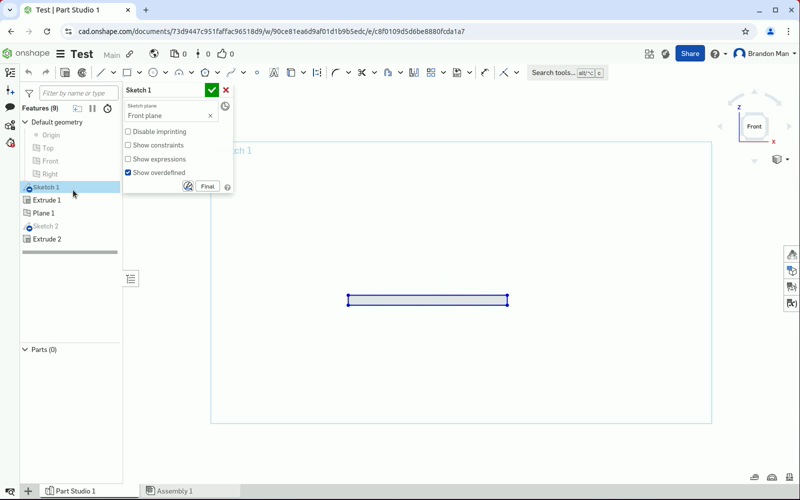
mouse_move(229, 92)
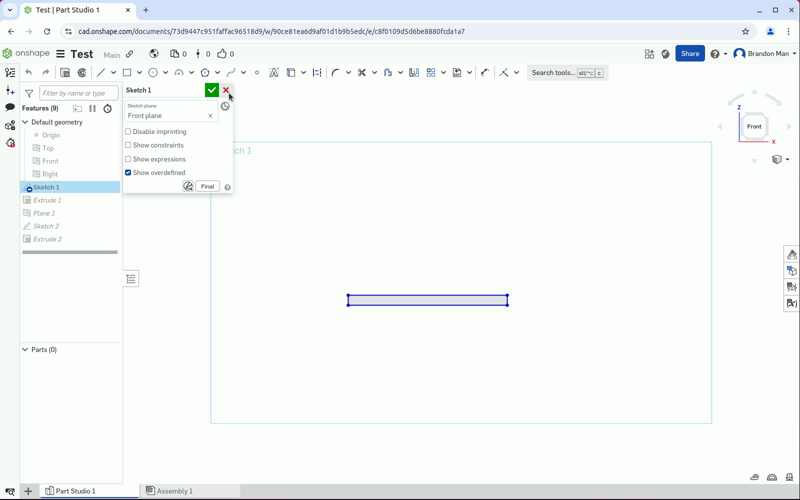
click(229, 92)
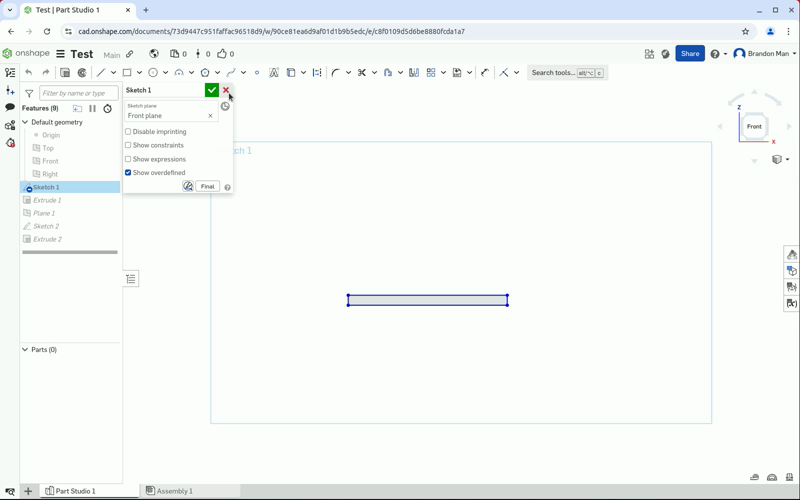
key(shift+s)
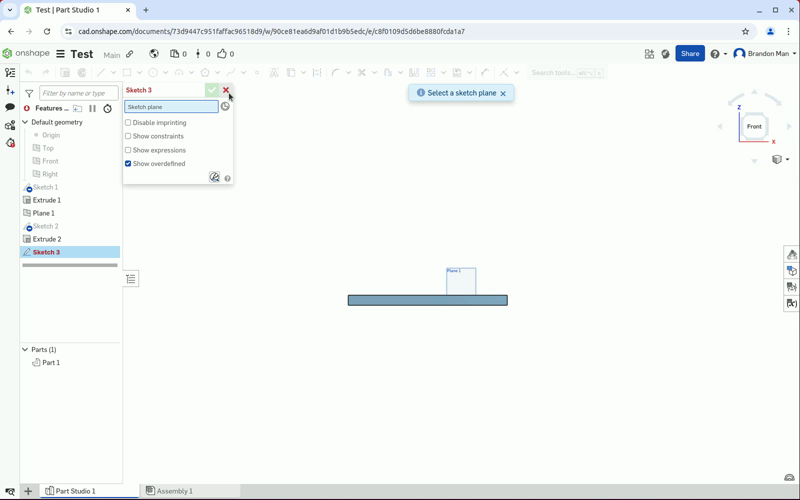
mouse_move(73, 215)
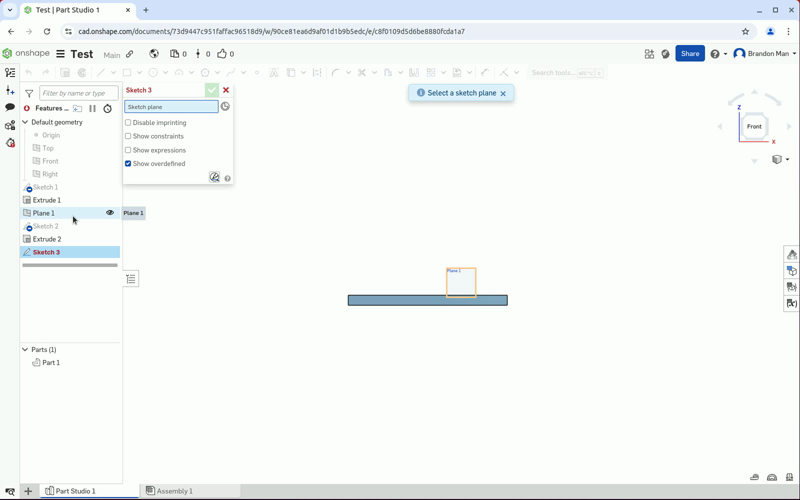
click(73, 215)
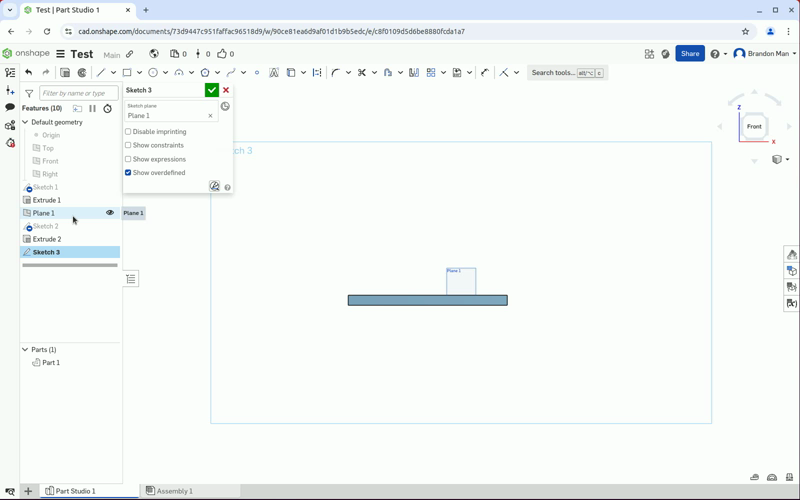
mouse_move(73, 352)
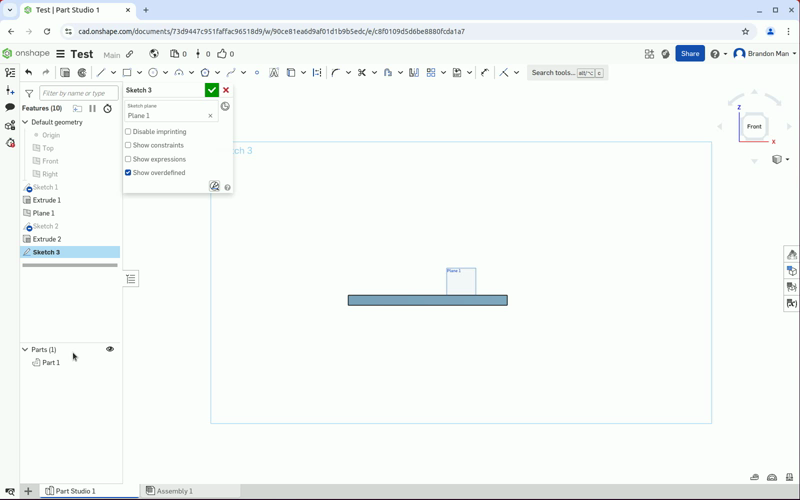
key(y)
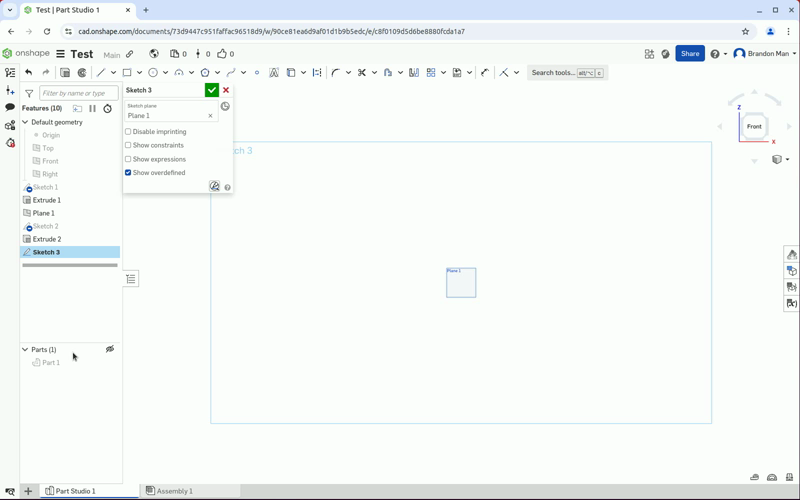
key(l)
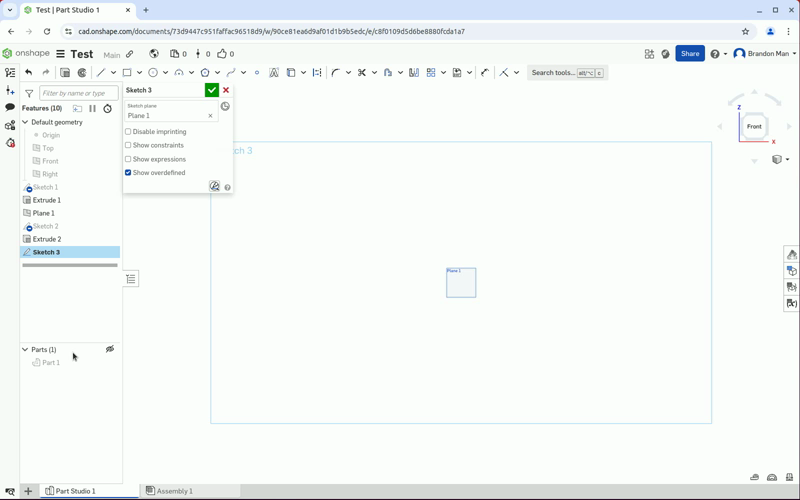
key_down(shift)
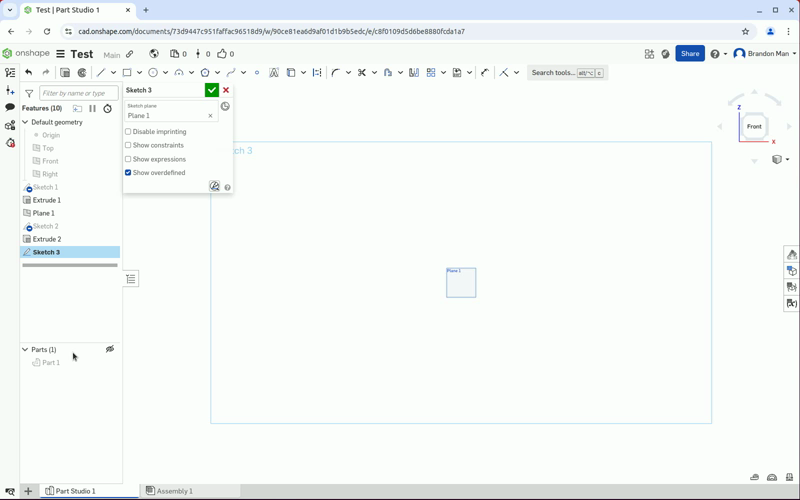
mouse_move(348, 305)
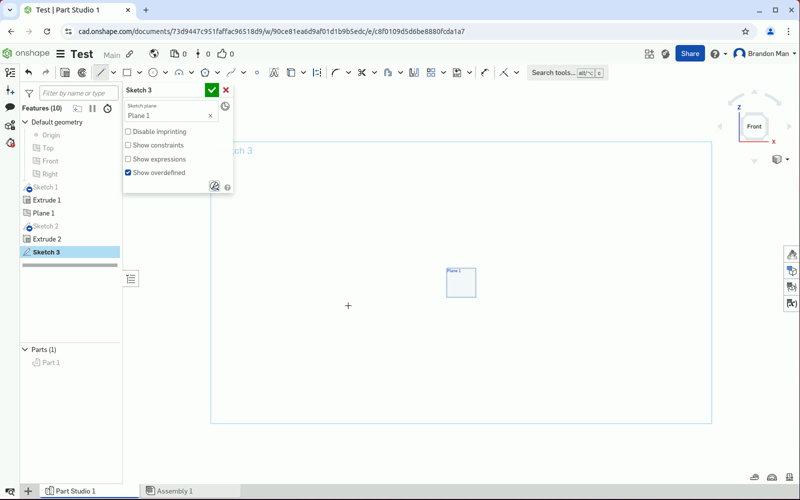
click(348, 305)
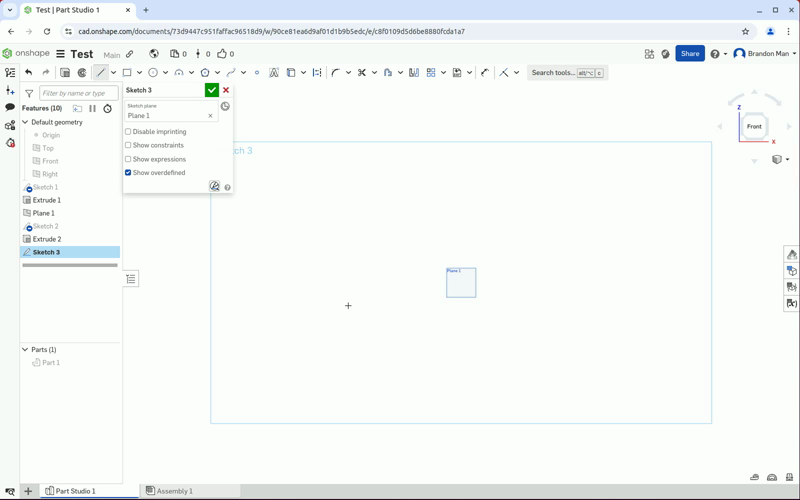
key_up(shift)
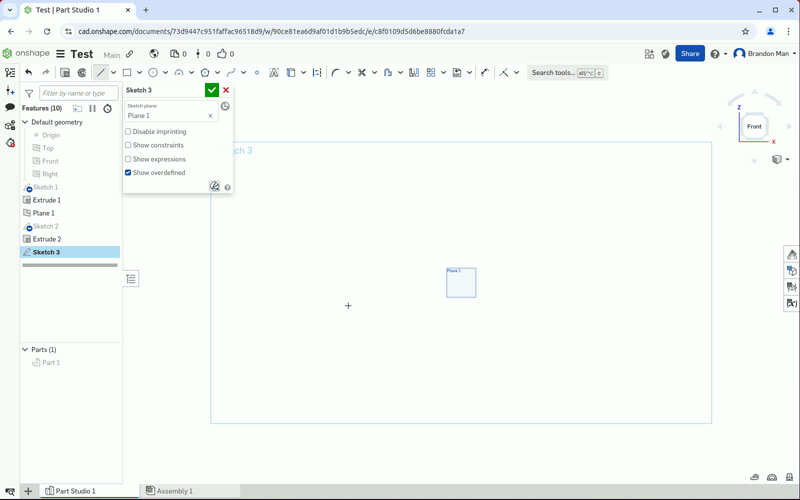
key_down(shift)
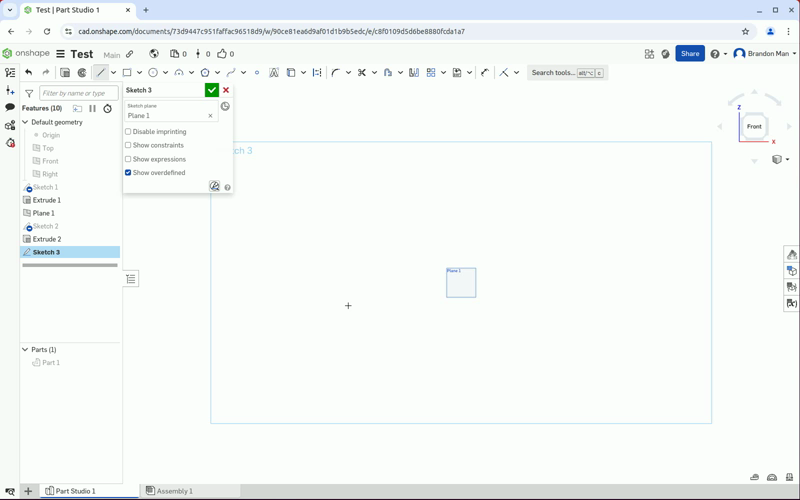
mouse_move(378, 305)
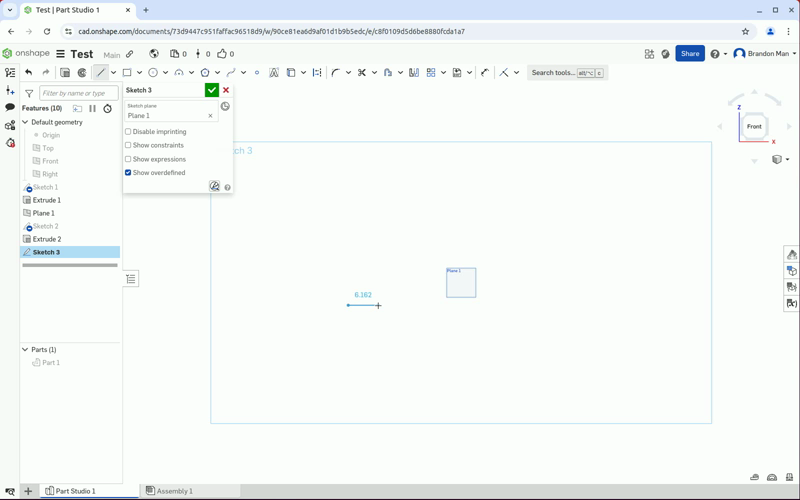
mouse_move(359, 305)
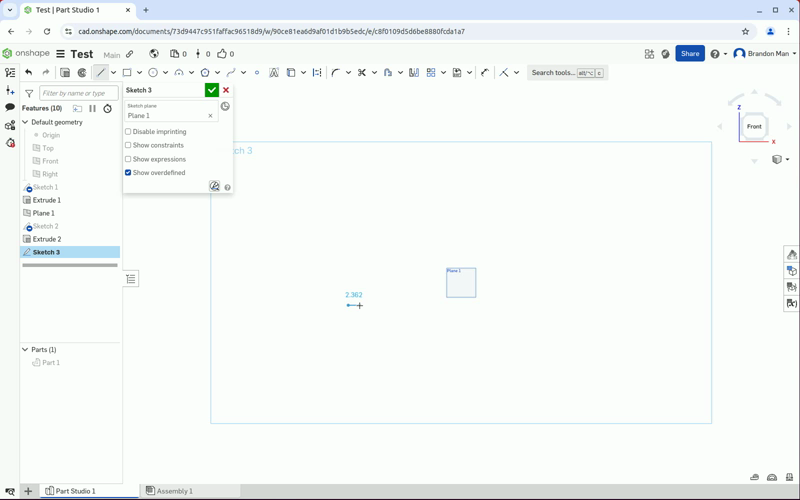
click(359, 305)
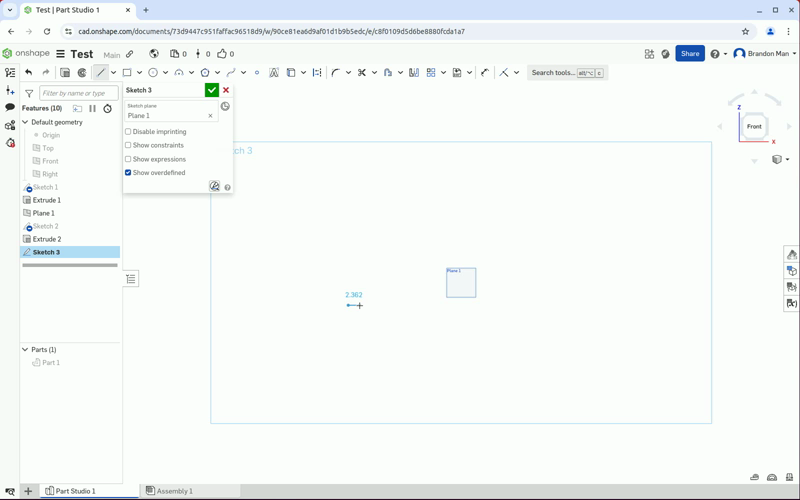
key_up(shift)
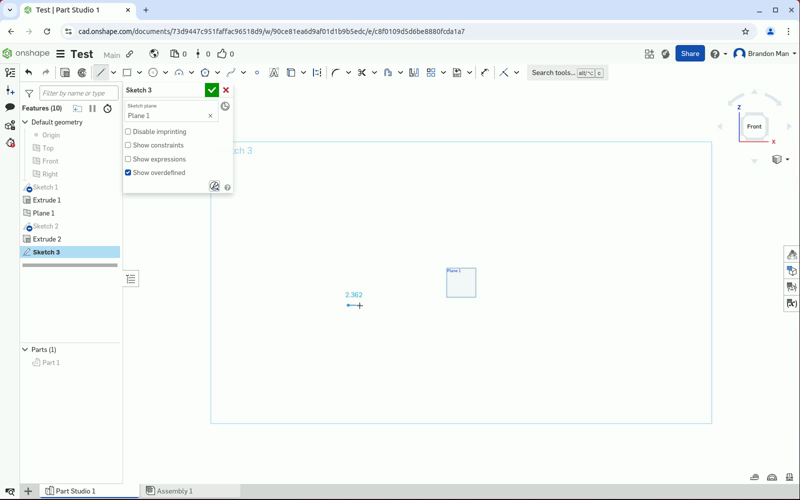
key_down(shift)
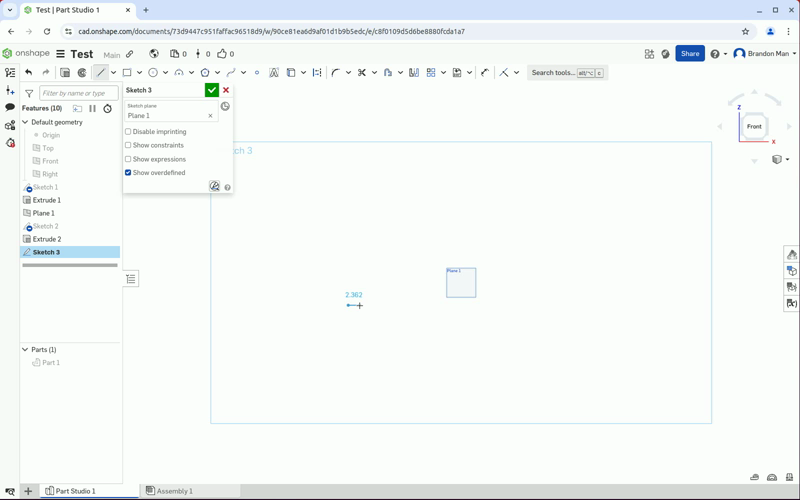
mouse_move(389, 305)
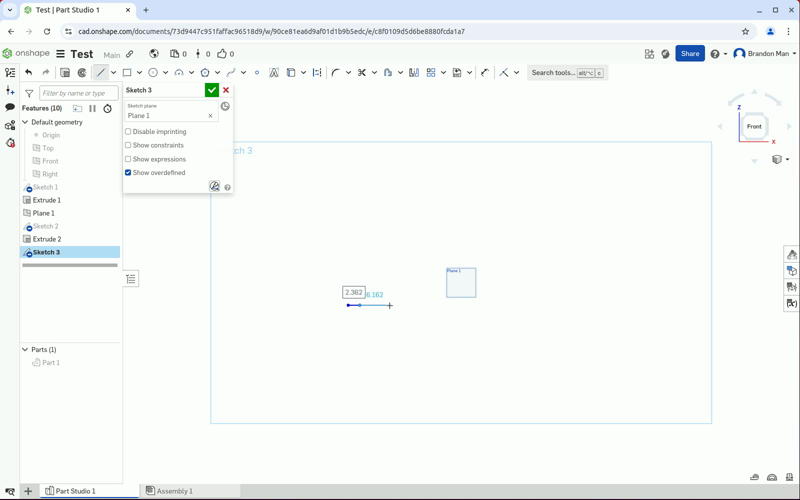
mouse_move(348, 293)
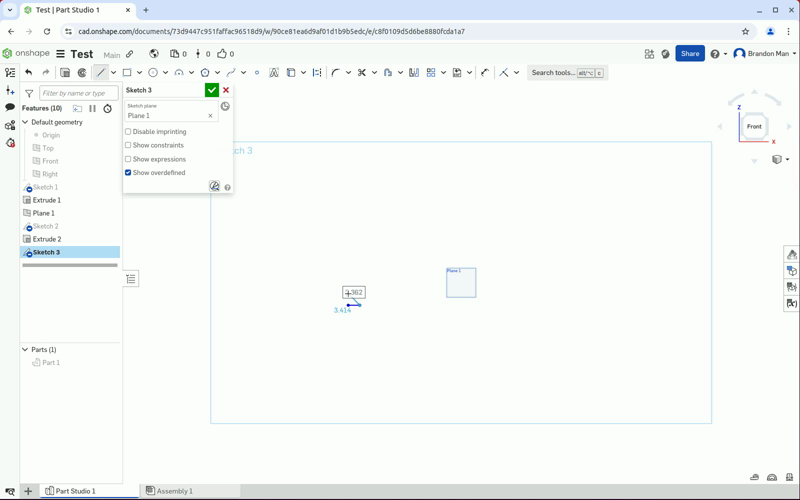
click(348, 293)
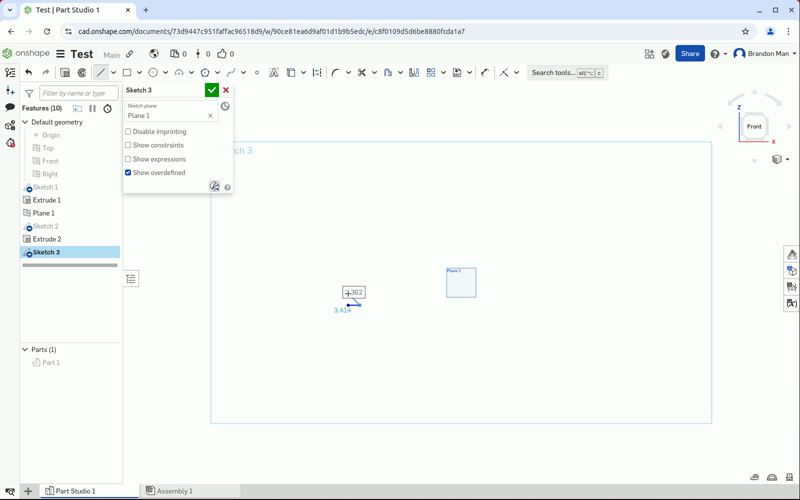
key_up(shift)
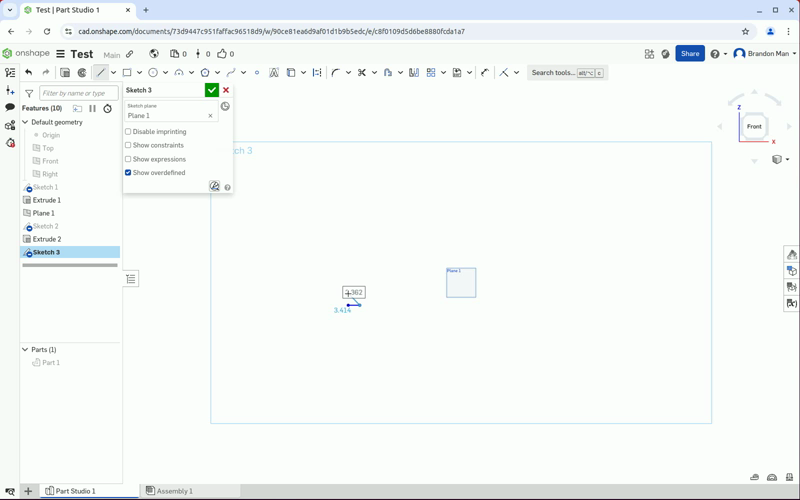
mouse_move(378, 293)
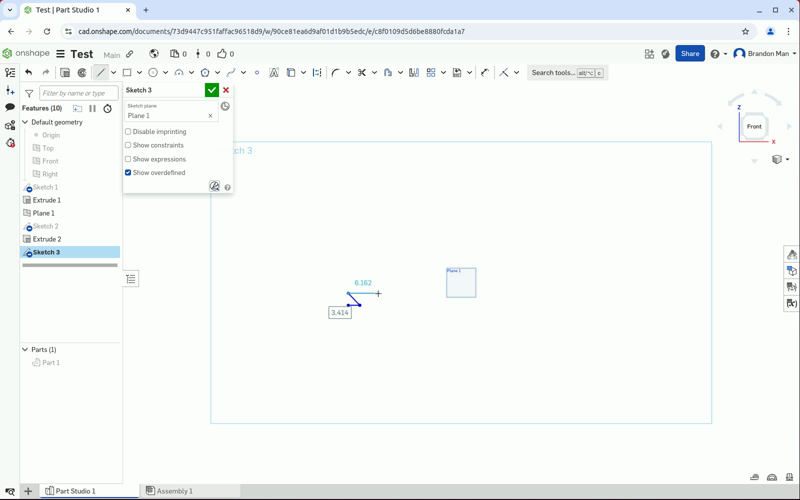
key_down(shift)
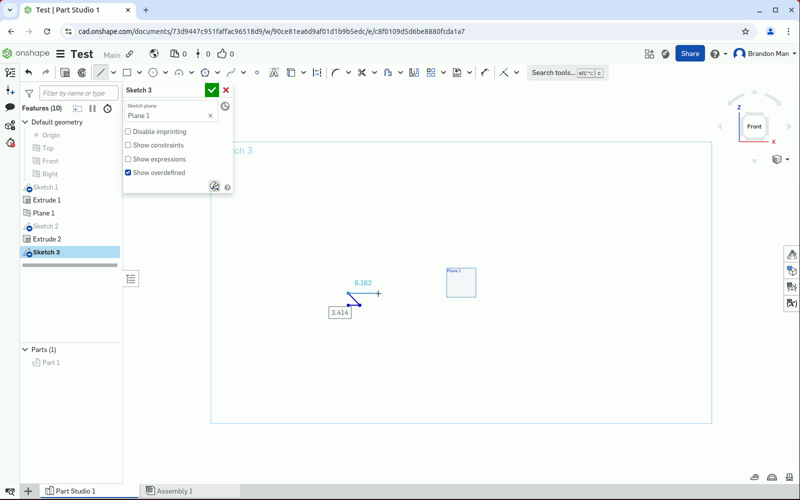
mouse_move(348, 305)
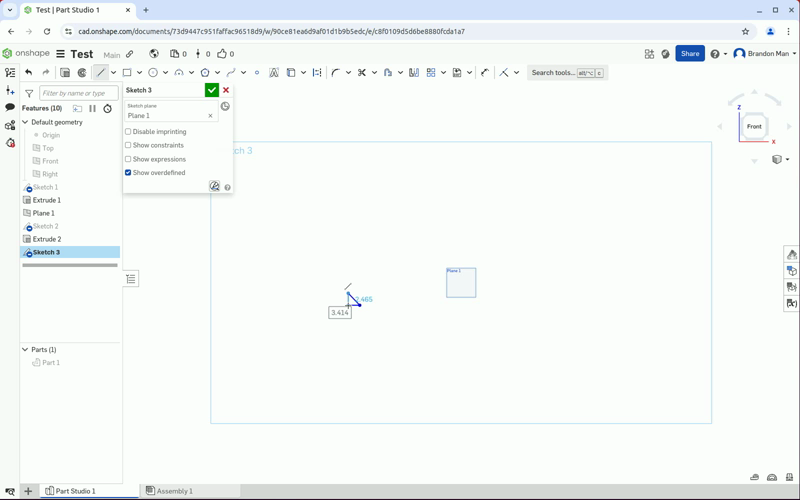
key_up(shift)
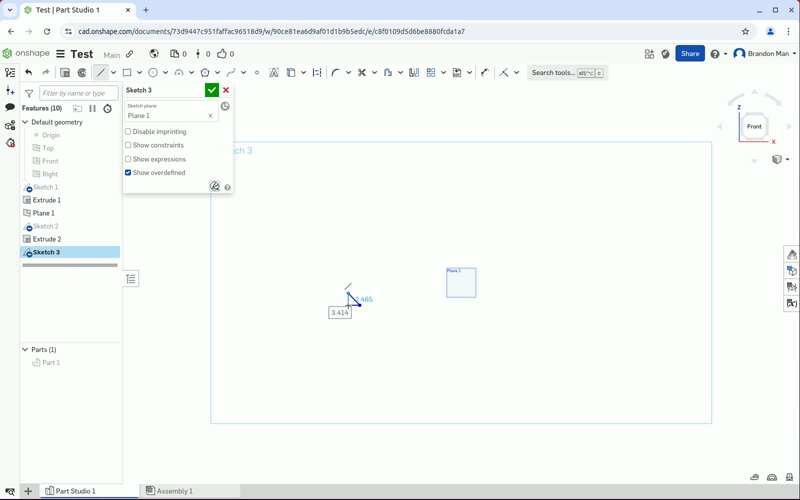
click(348, 305)
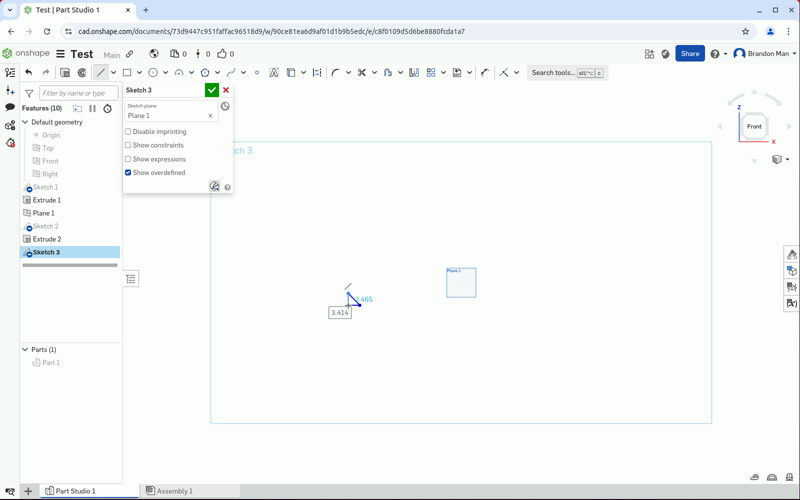
key(esc)
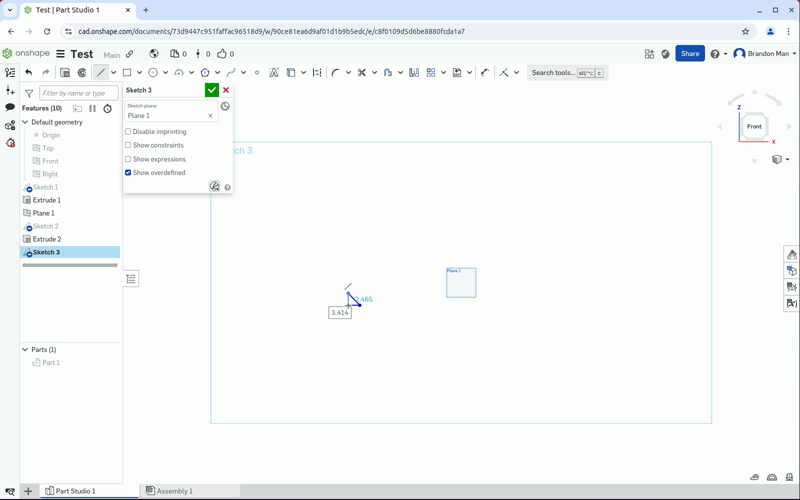
mouse_move(351, 300)
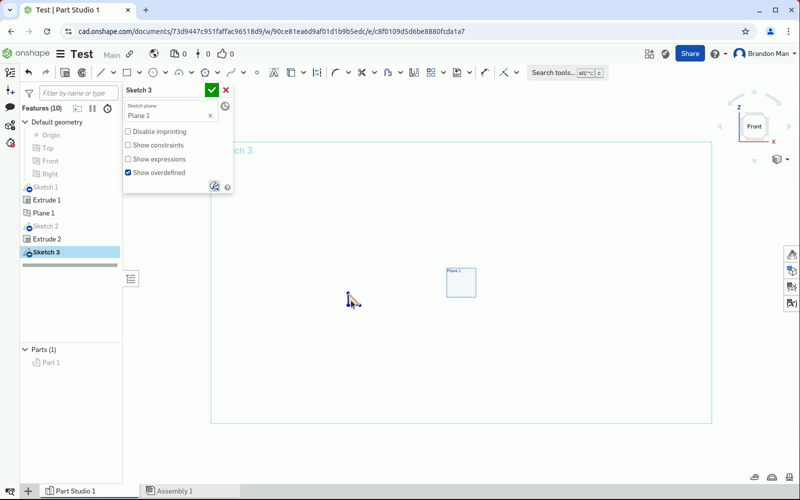
scroll(6)
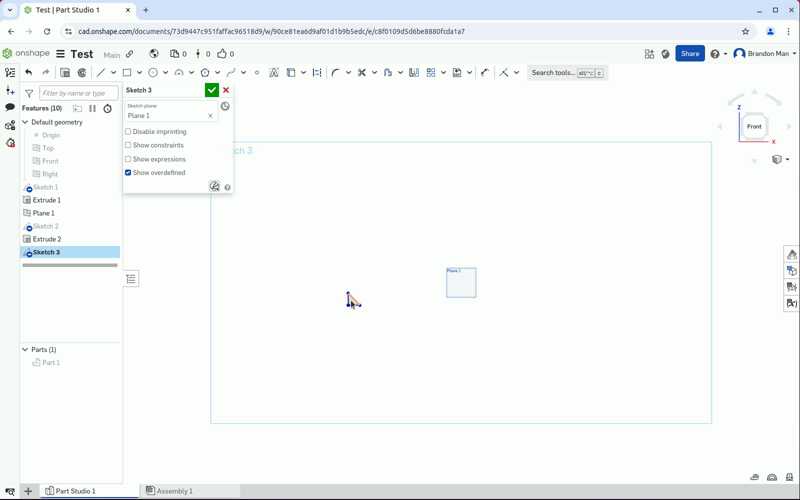
scroll(6)
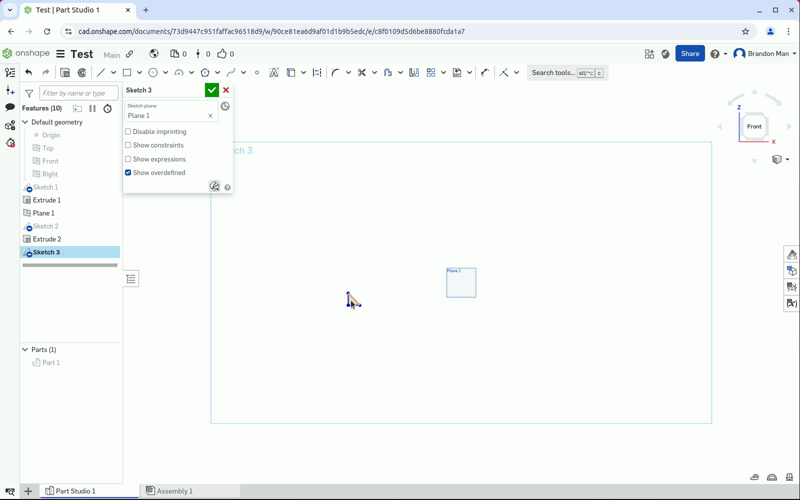
scroll(6)
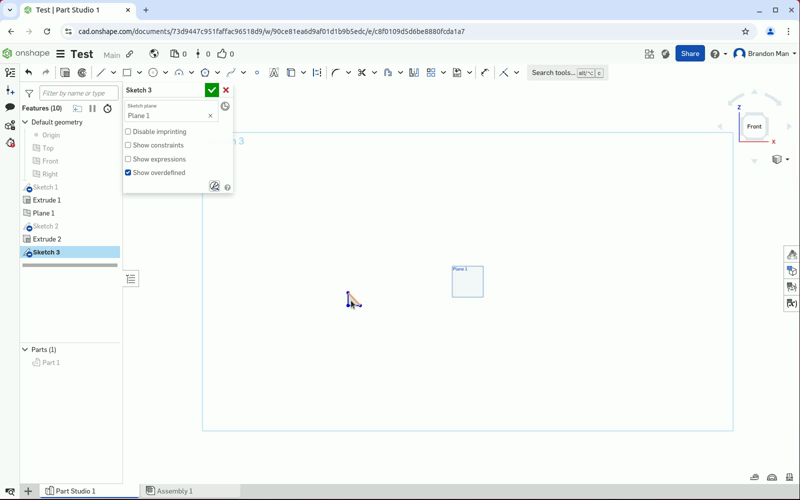
scroll(6)
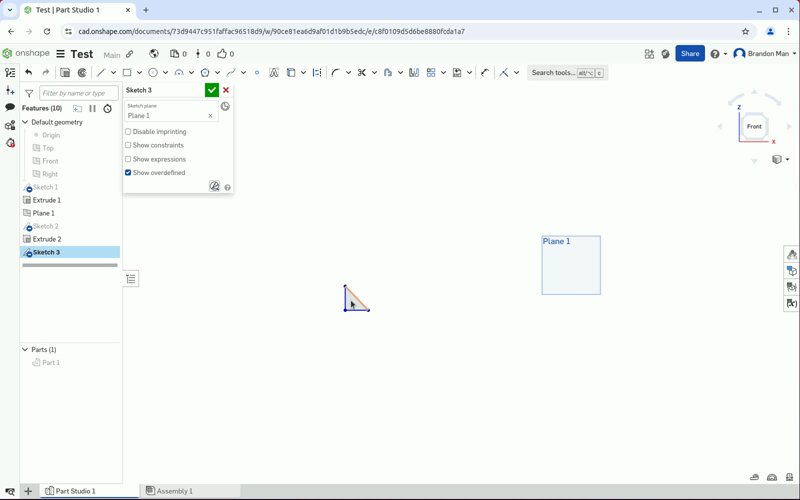
scroll(6)
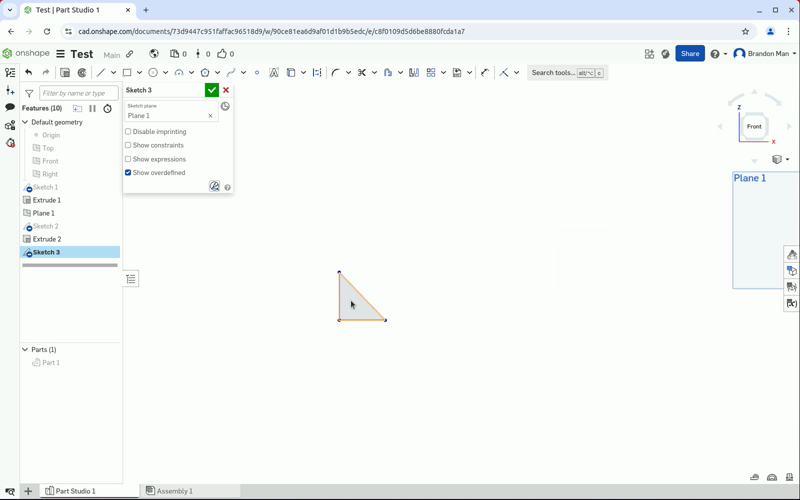
scroll(6)
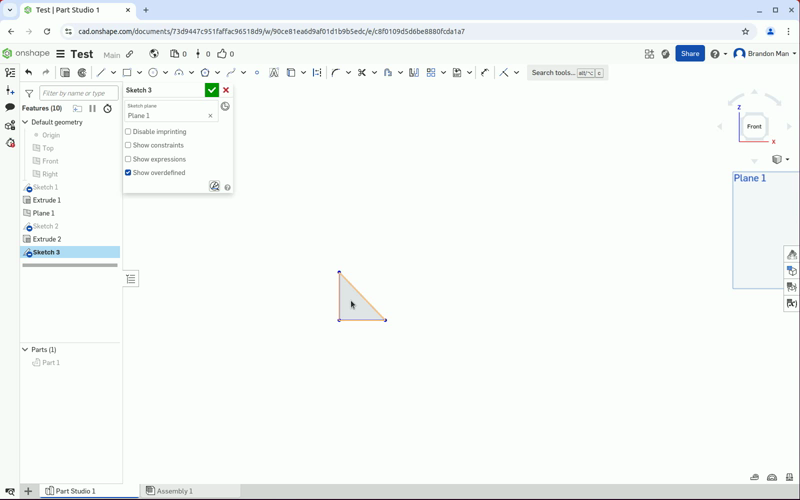
scroll(6)
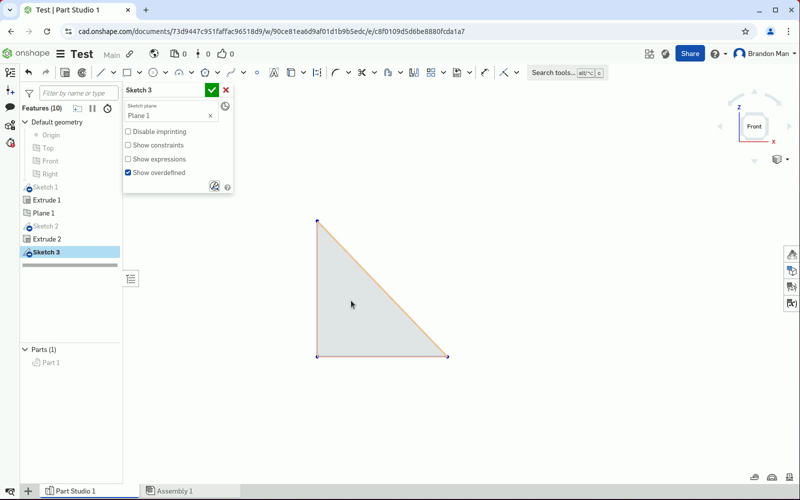
click(351, 300)
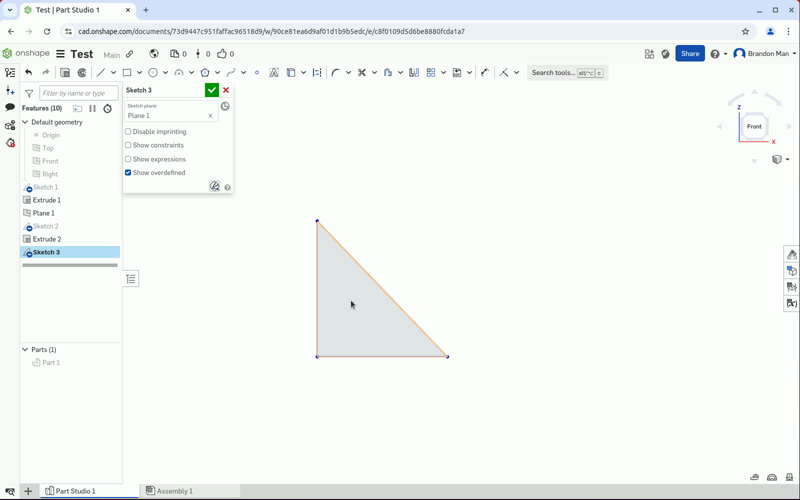
scroll(-6)
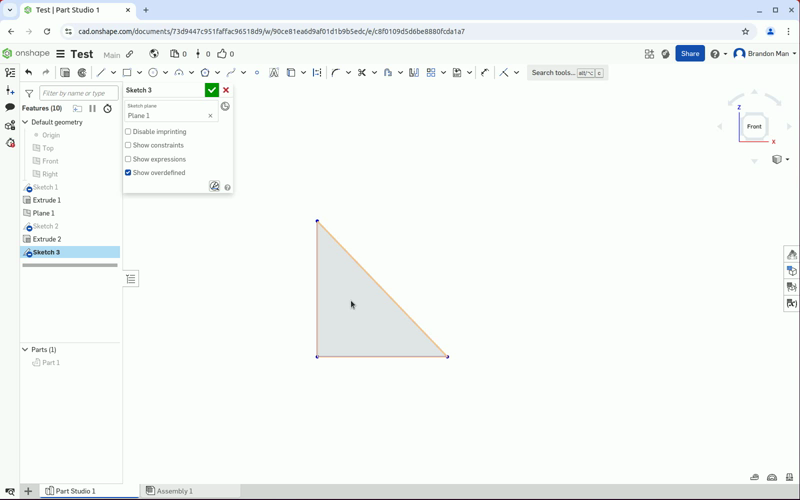
scroll(-6)
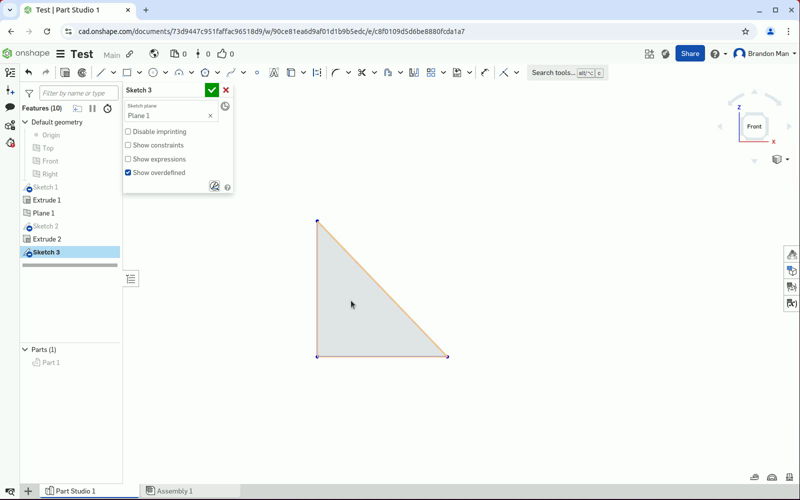
scroll(-6)
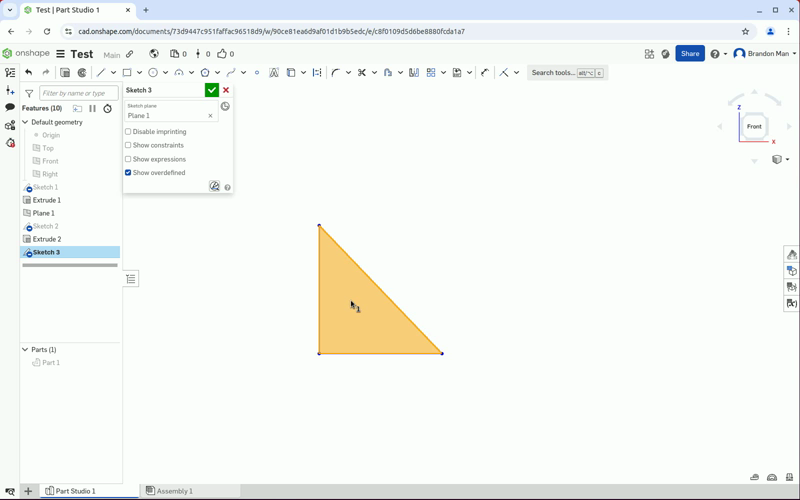
scroll(-6)
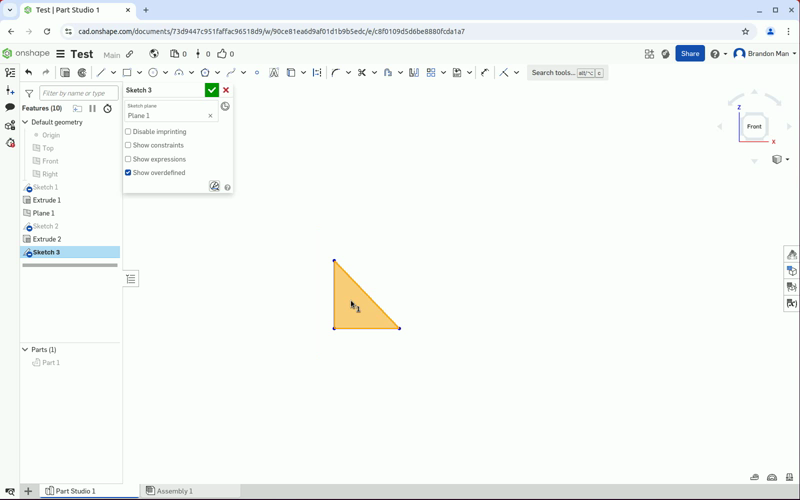
scroll(-6)
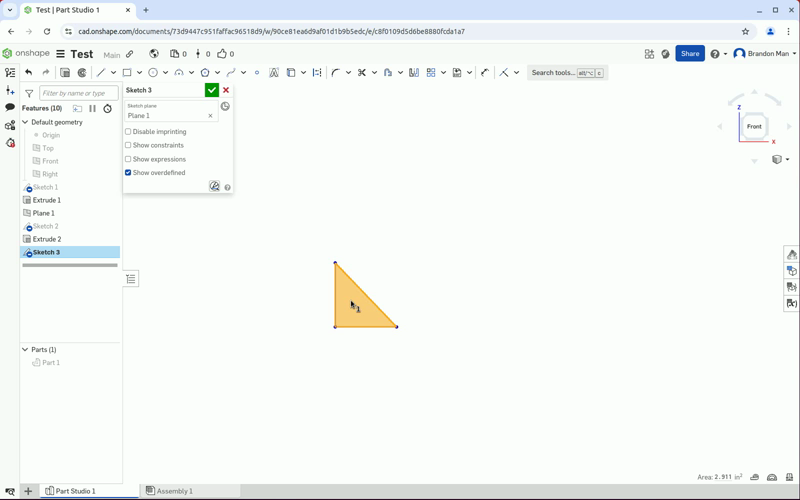
scroll(-6)
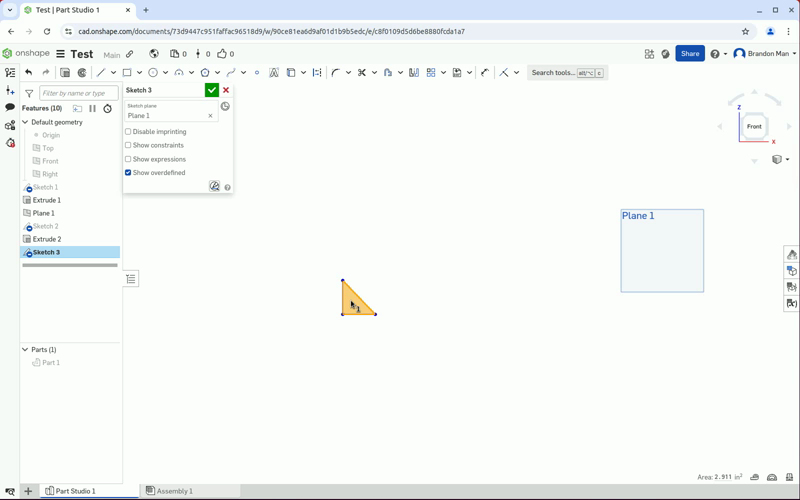
scroll(-6)
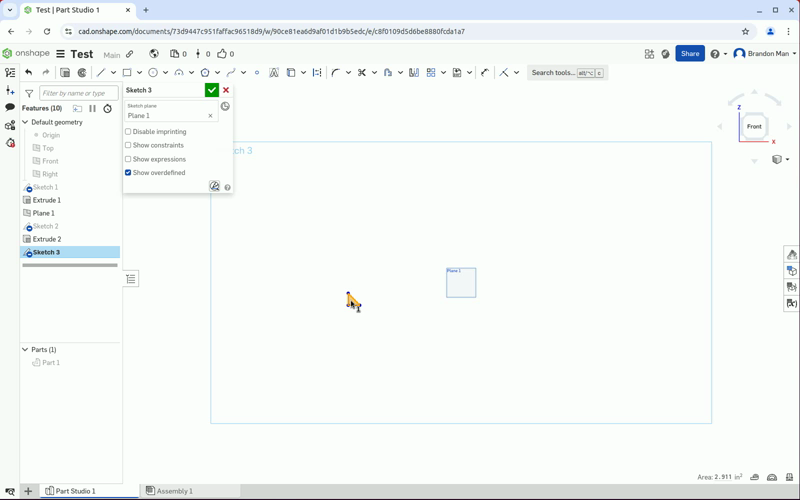
mouse_move(73, 352)
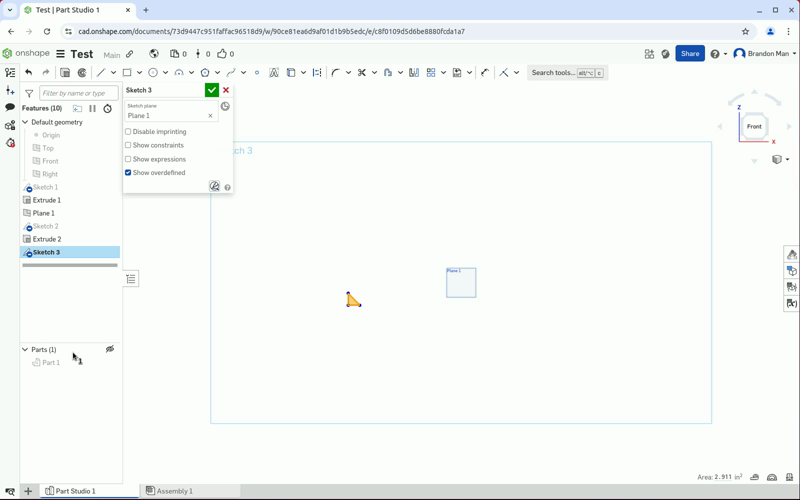
key(shift+y)
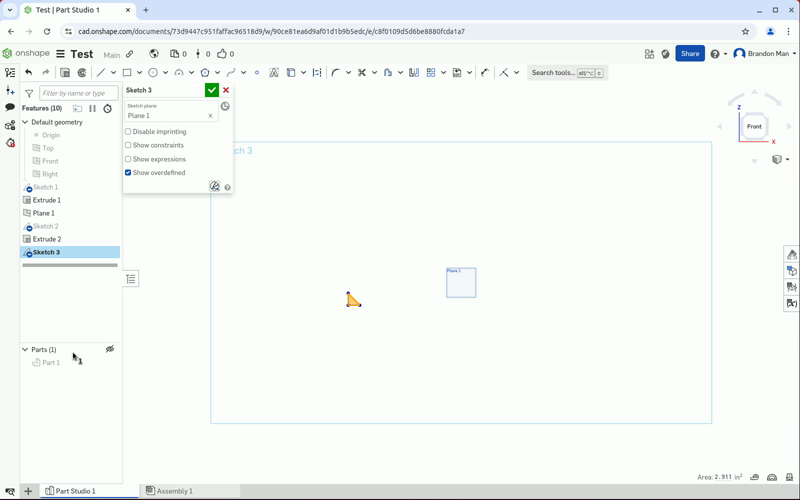
key(shift+e)
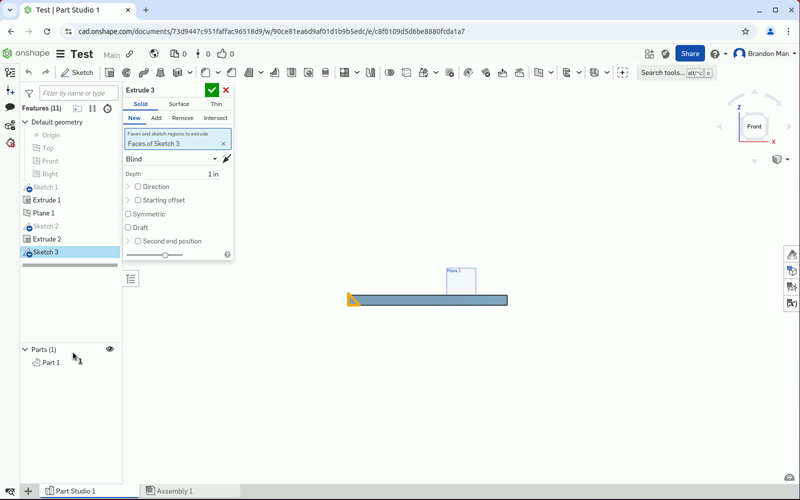
mouse_move(143, 106)
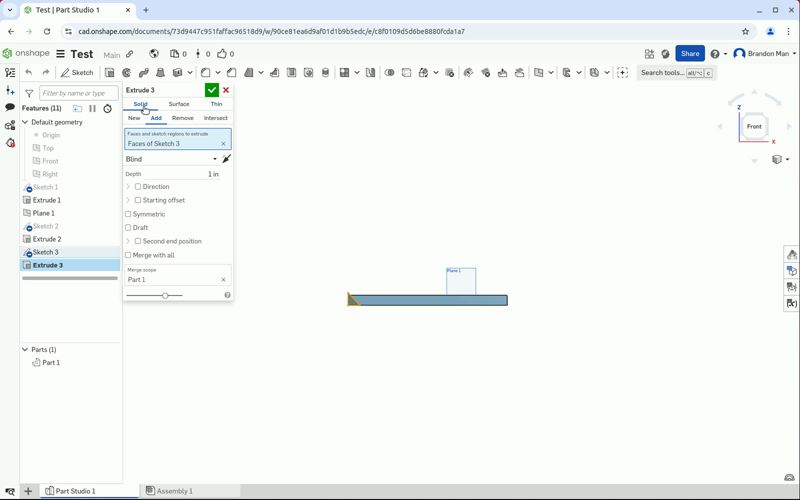
click(143, 106)
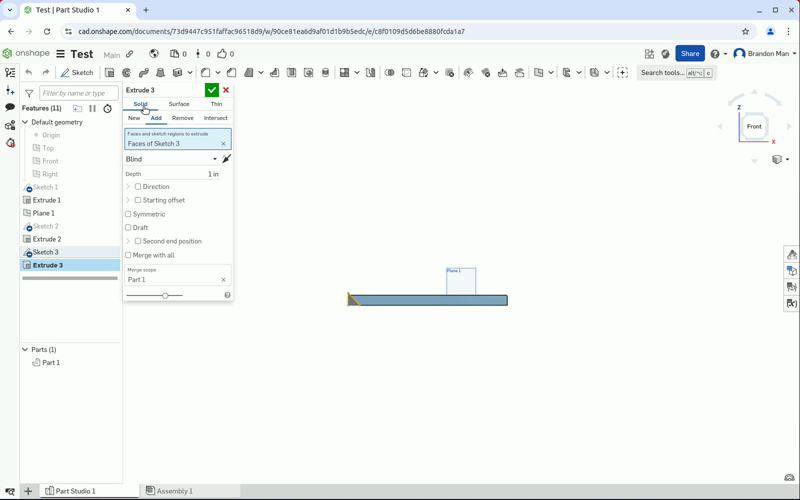
mouse_move(186, 120)
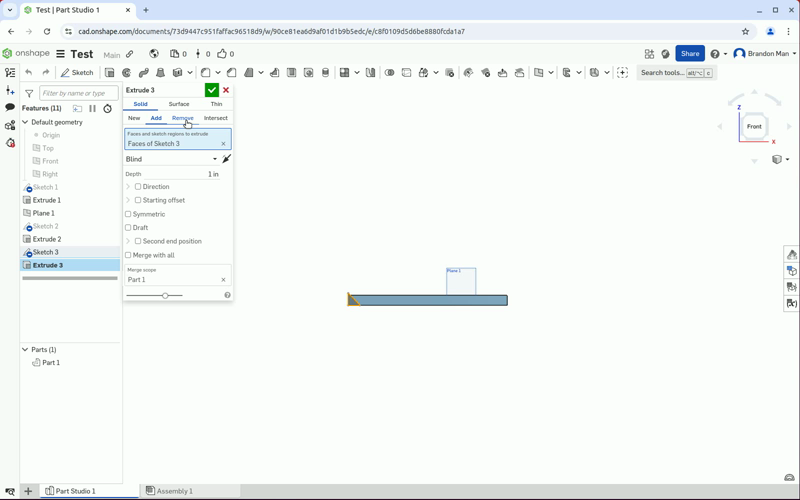
click(186, 120)
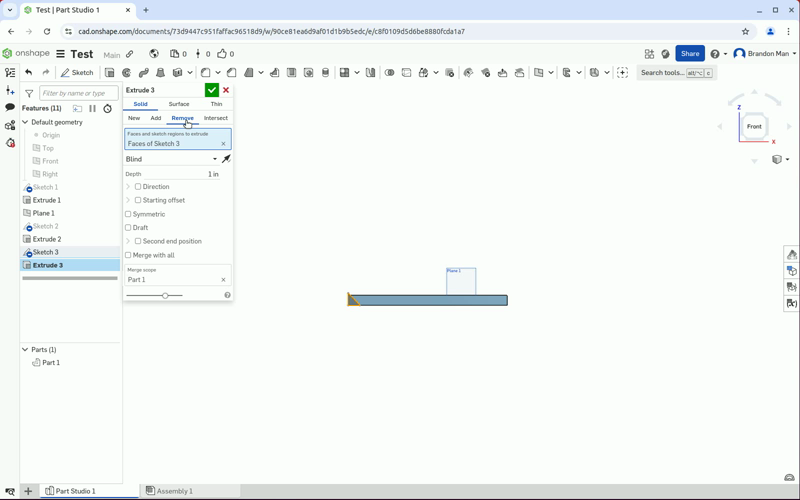
key(tab, 4)
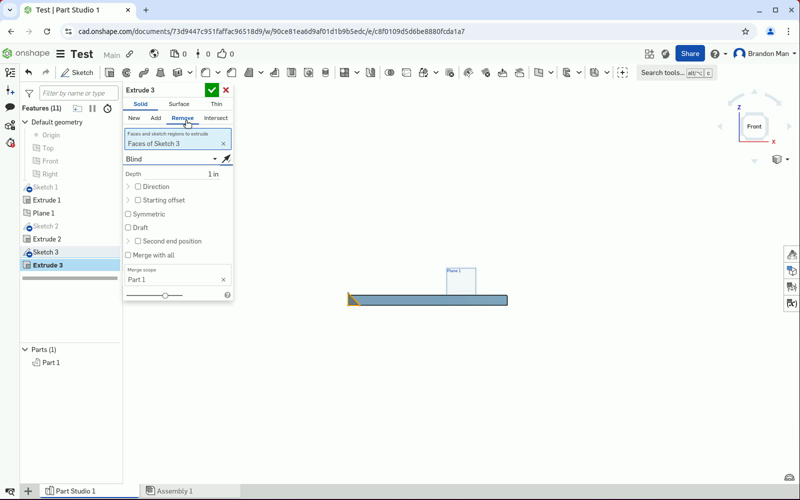
text(0.963)
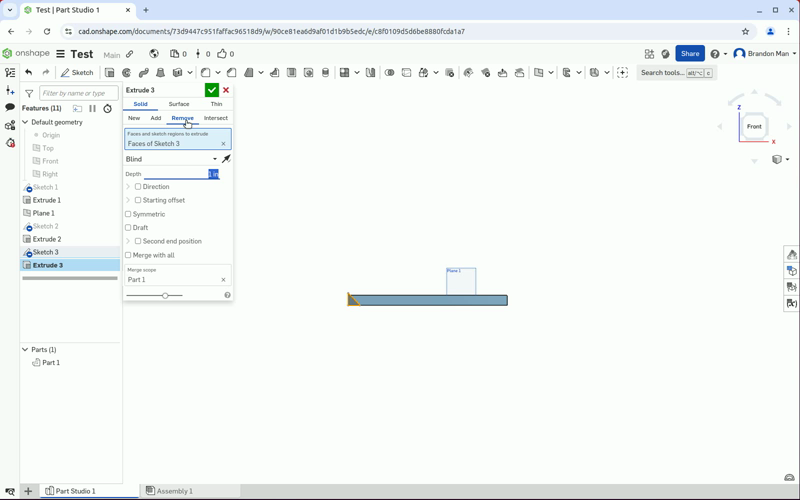
key(tab, 6)
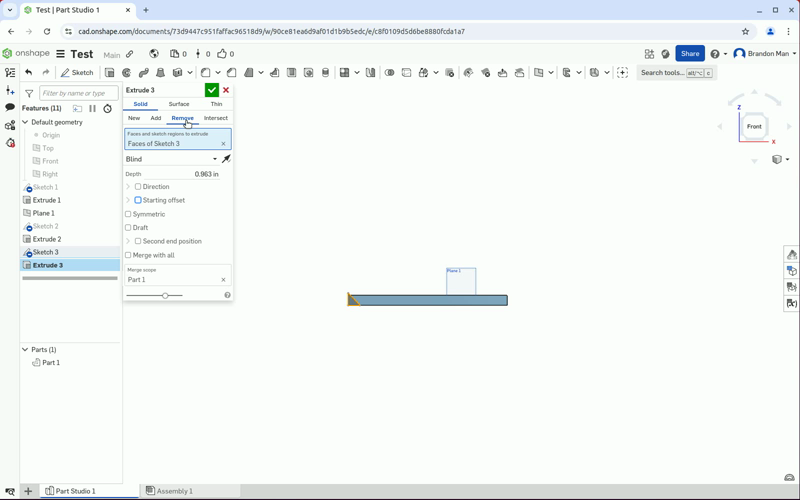
key(space)
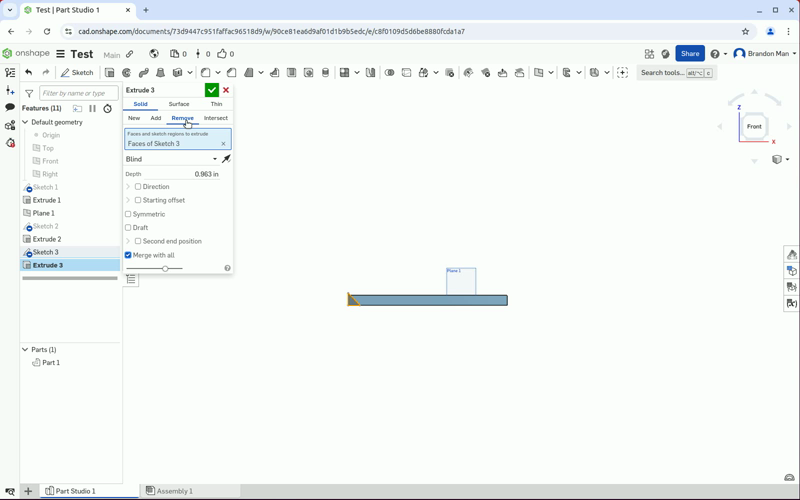
key(enter)
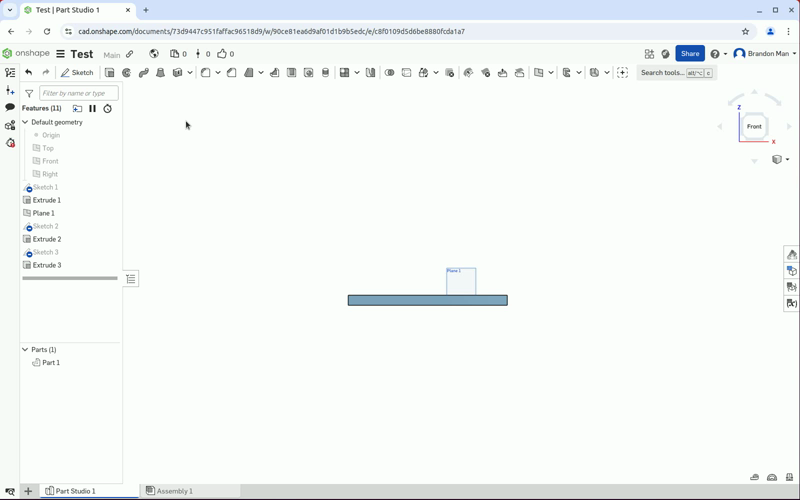
key(shift+h)
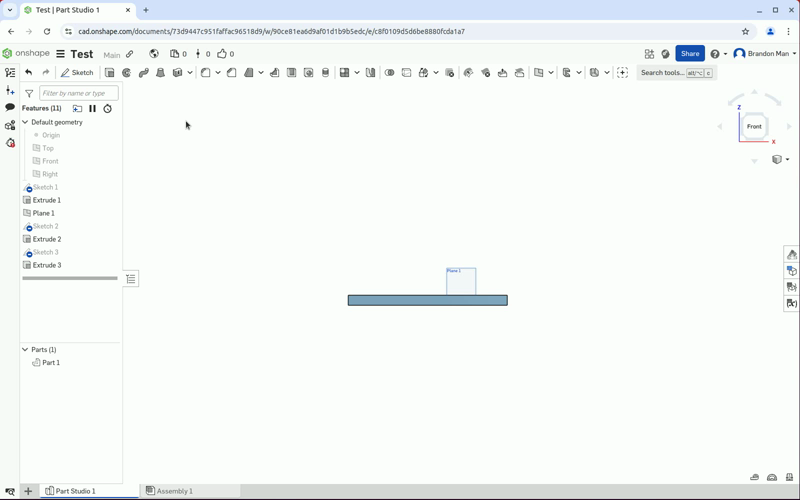
key(shift+h)
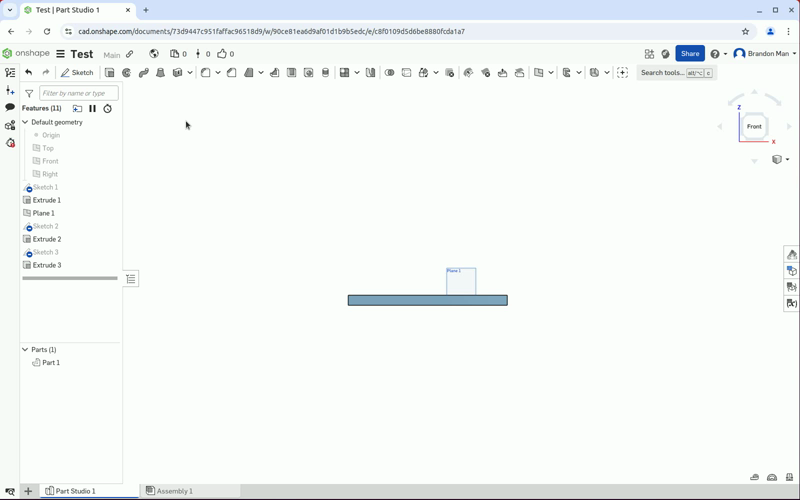
key(shift+7)
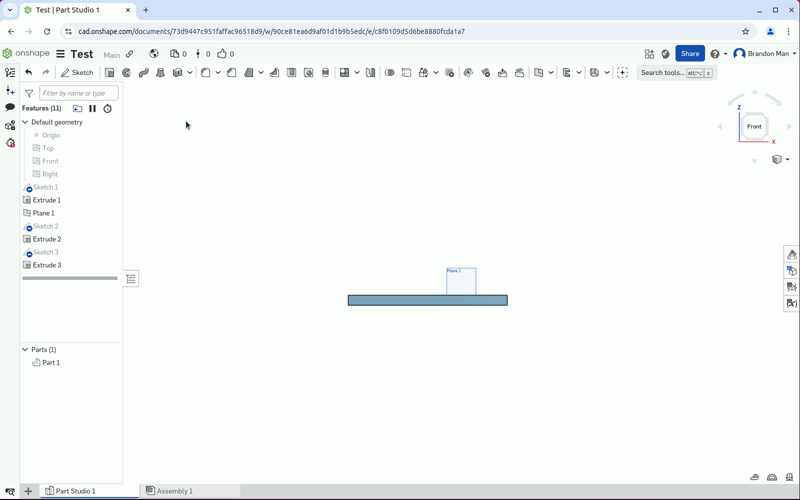
key(left, 2)
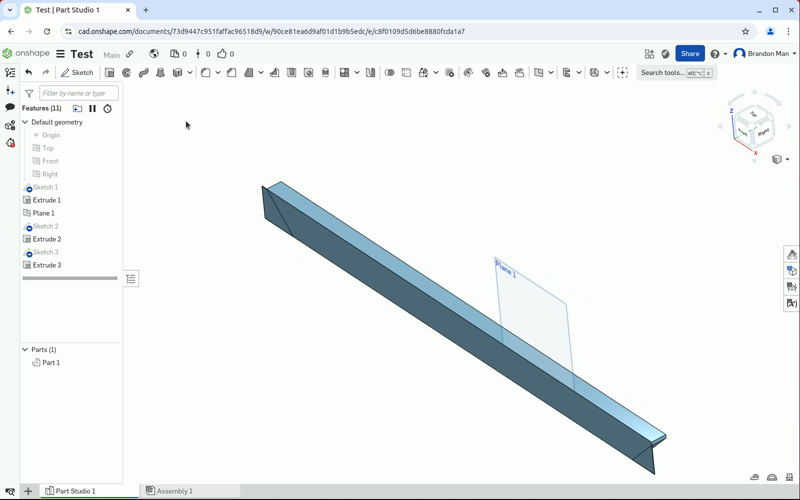
key(down, 2)
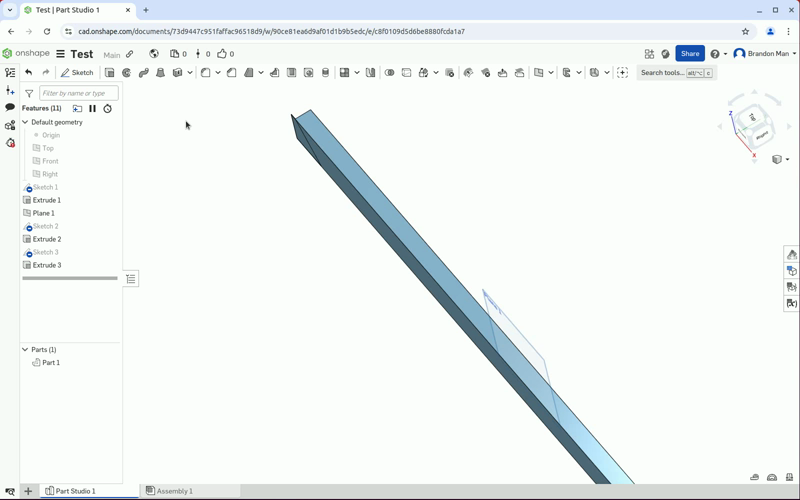
key(up, 2)
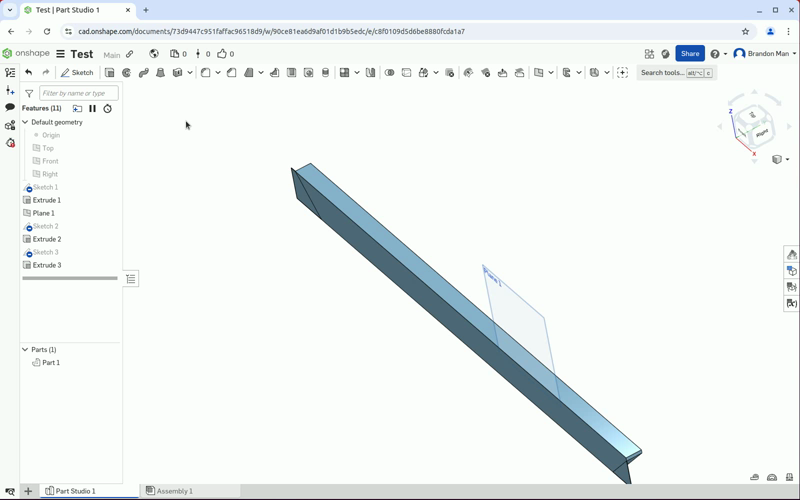
key(right, 2)
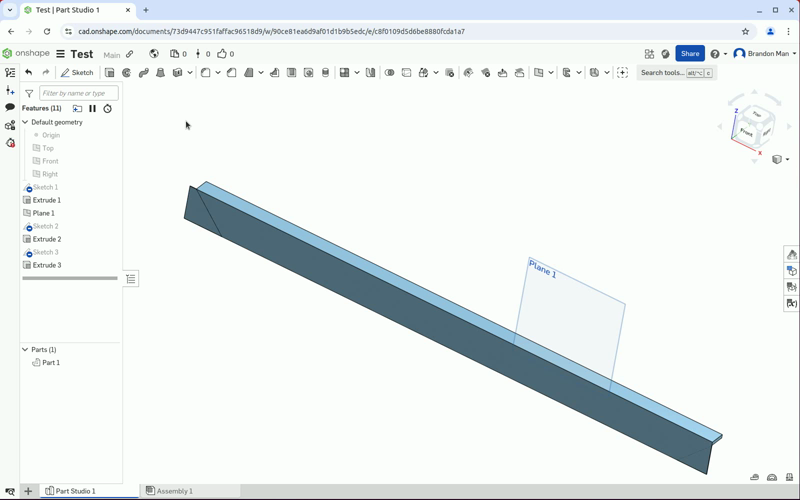
mouse_move(73, 189)
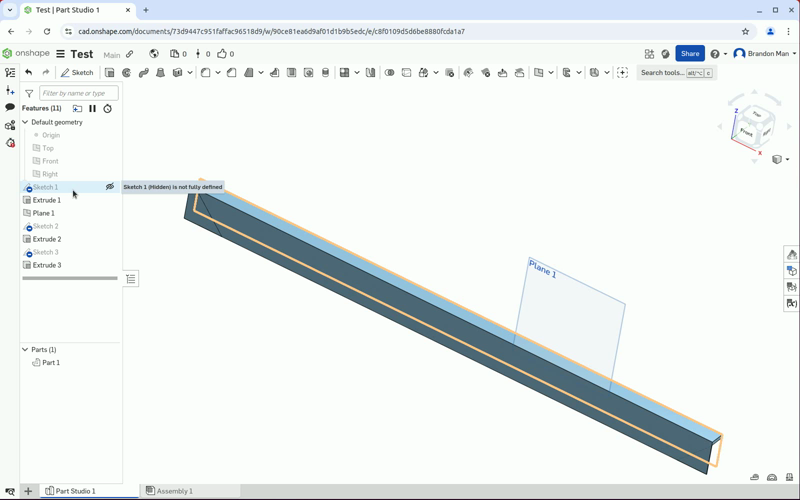
click(73, 189)